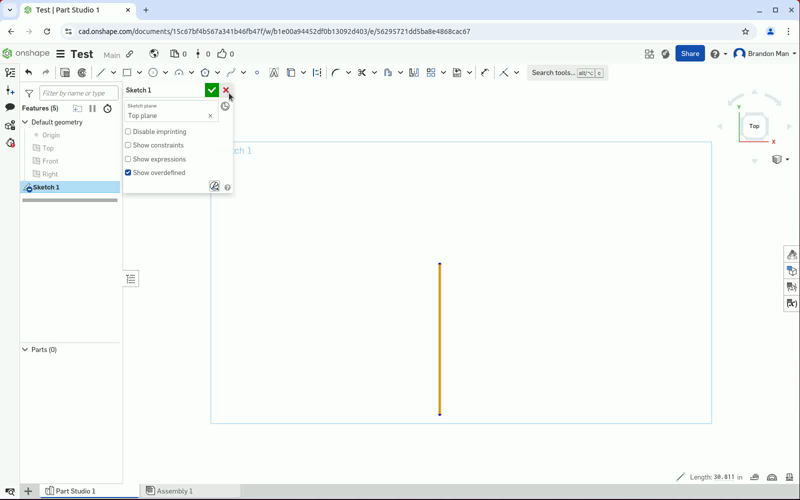
key(shift+h)
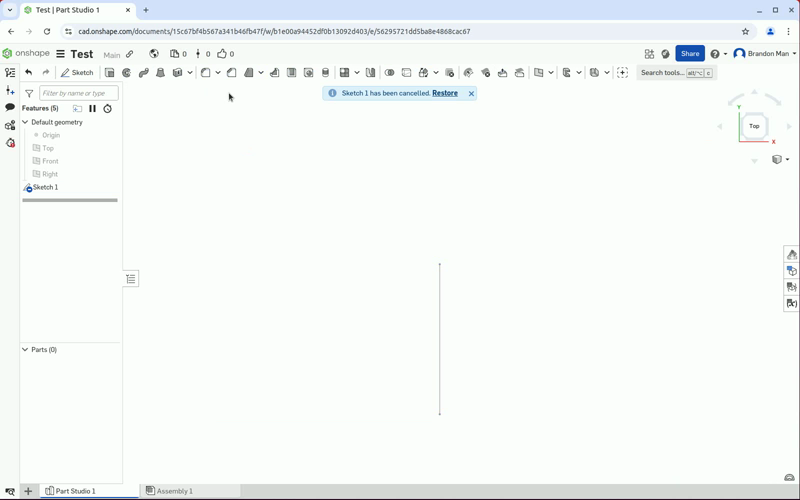
key(shift+s)
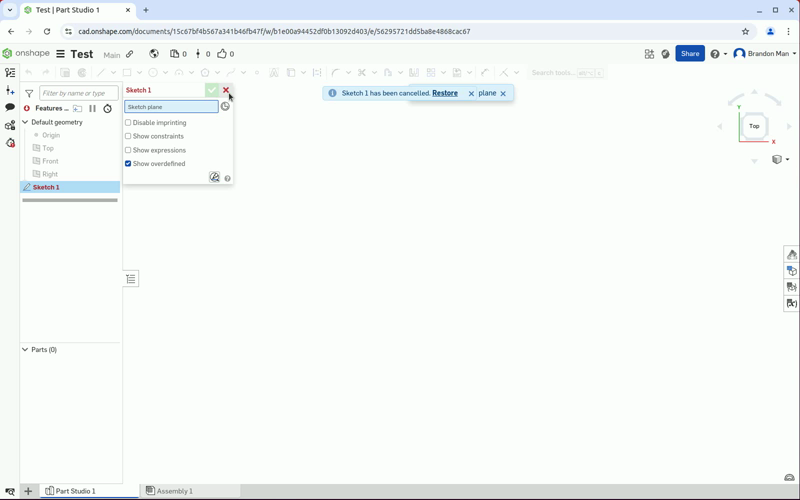
mouse_move(73, 150)
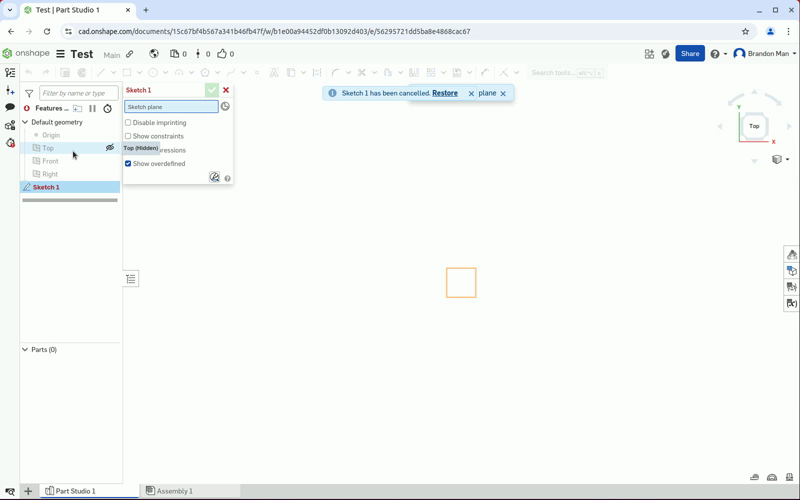
click(73, 150)
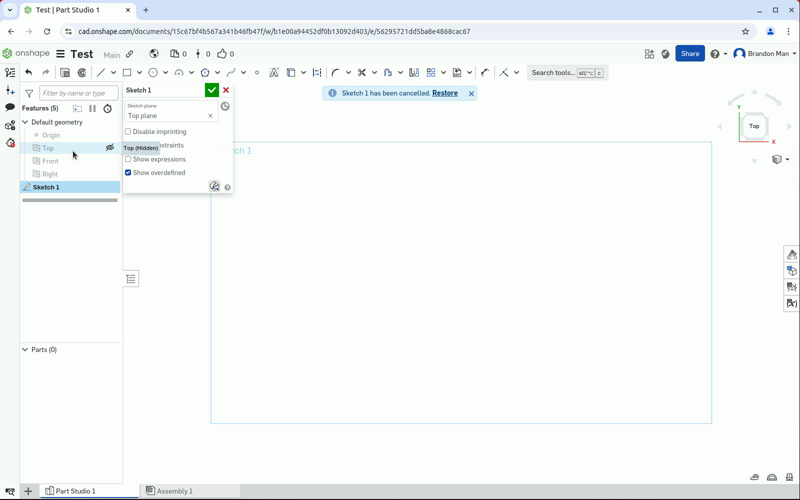
mouse_move(73, 352)
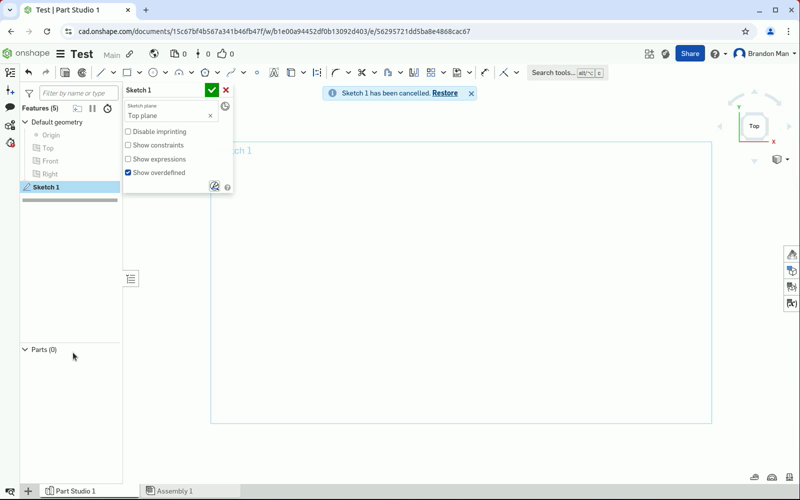
key(y)
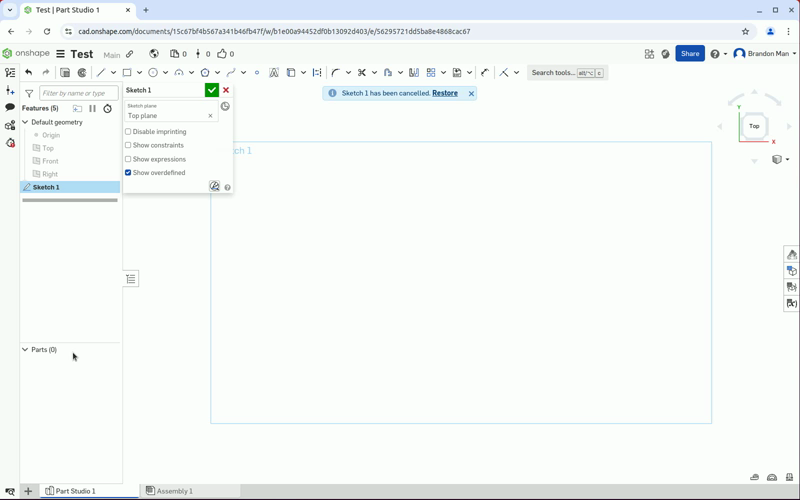
key(c)
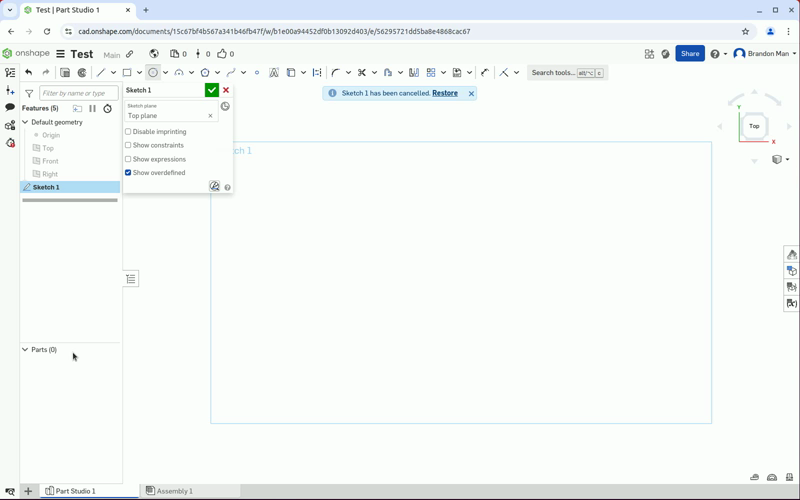
key_down(shift)
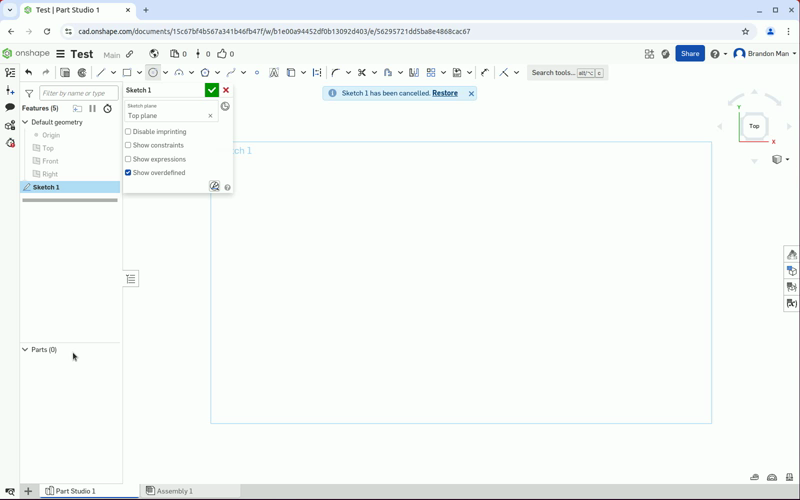
mouse_move(461, 282)
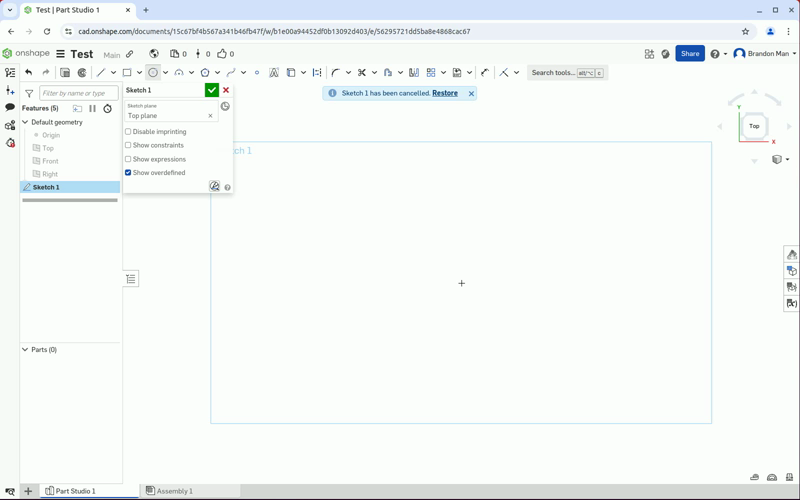
click(461, 282)
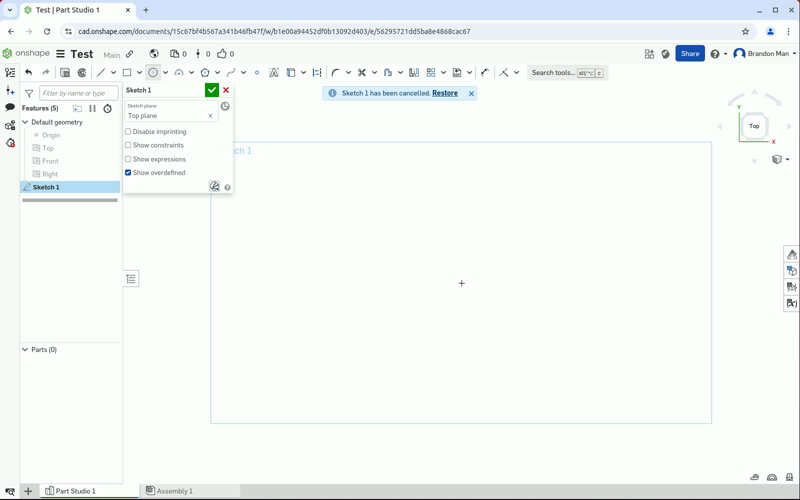
key_up(shift)
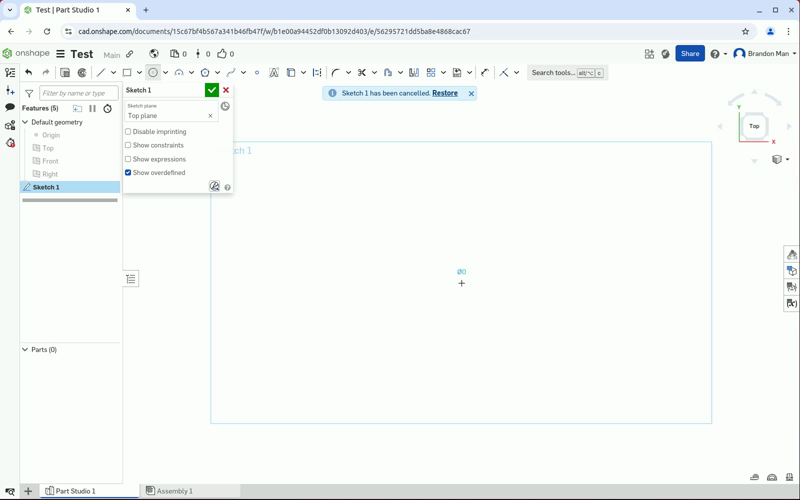
mouse_move(507, 282)
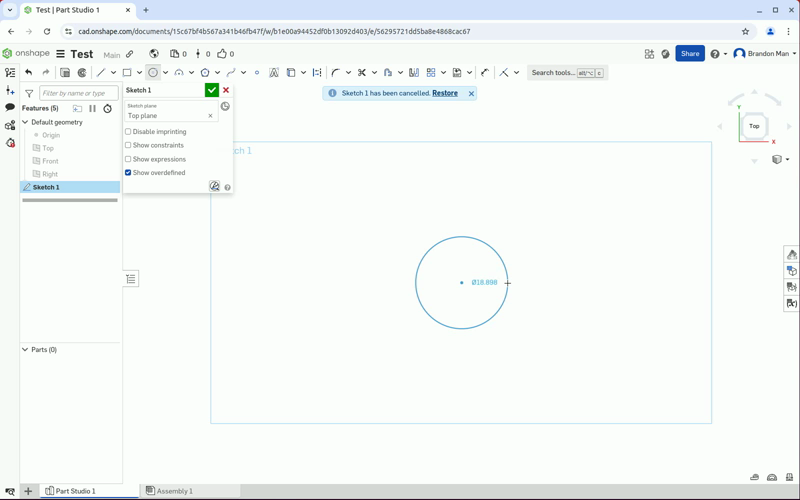
click(507, 282)
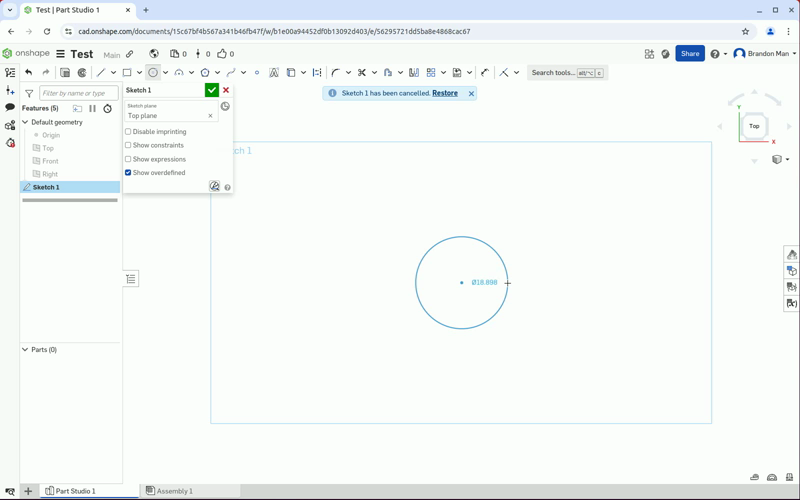
key(esc)
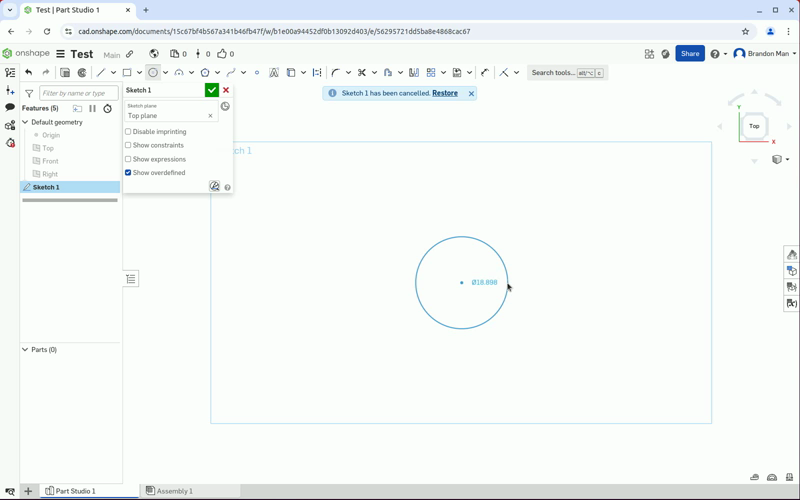
mouse_move(445, 275)
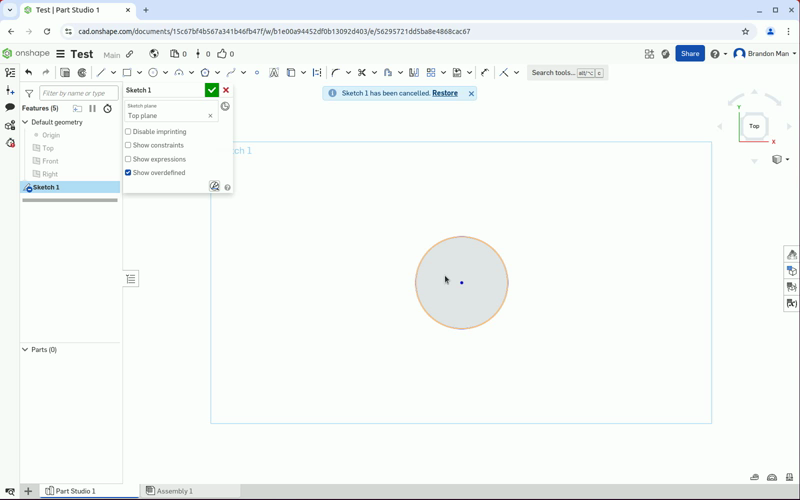
click(445, 275)
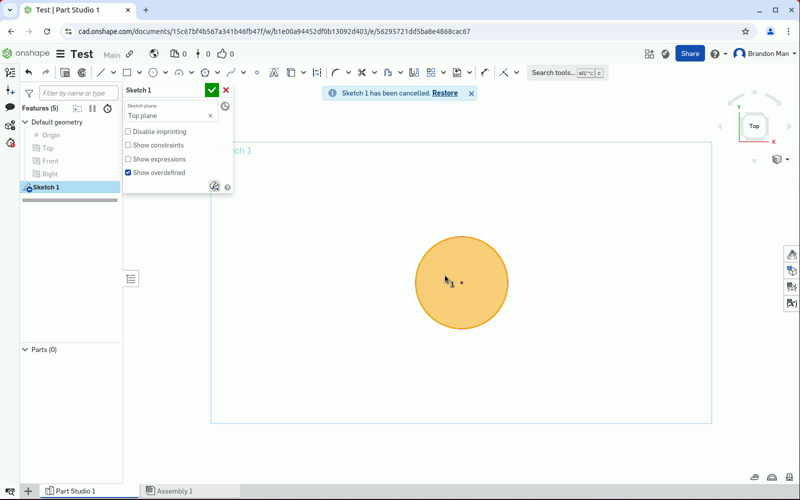
mouse_move(73, 352)
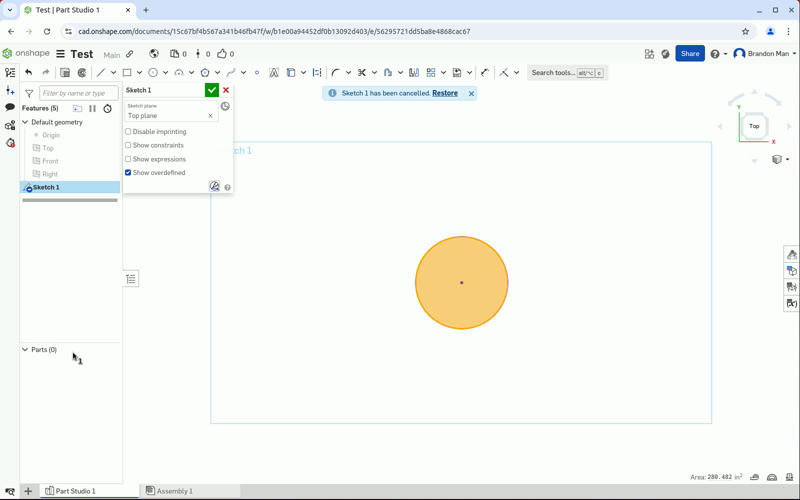
key(shift+y)
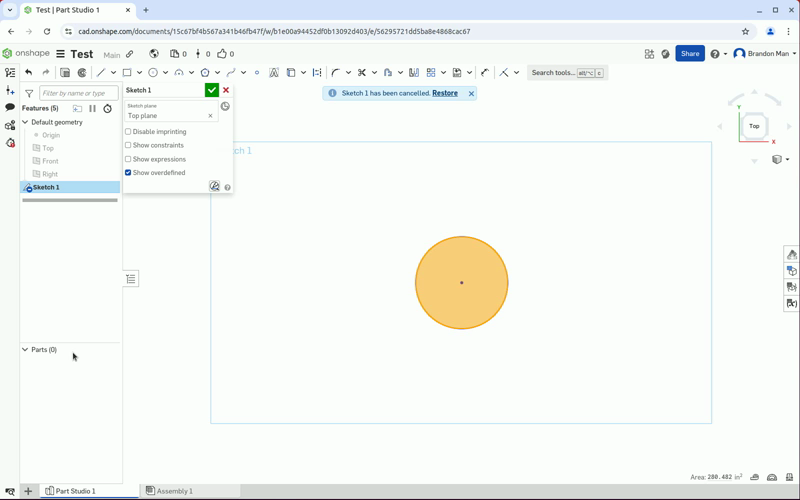
key(shift+e)
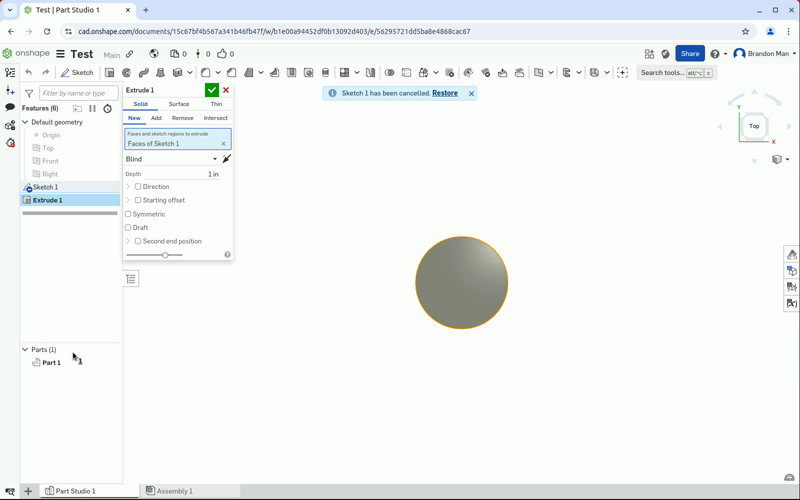
mouse_move(143, 106)
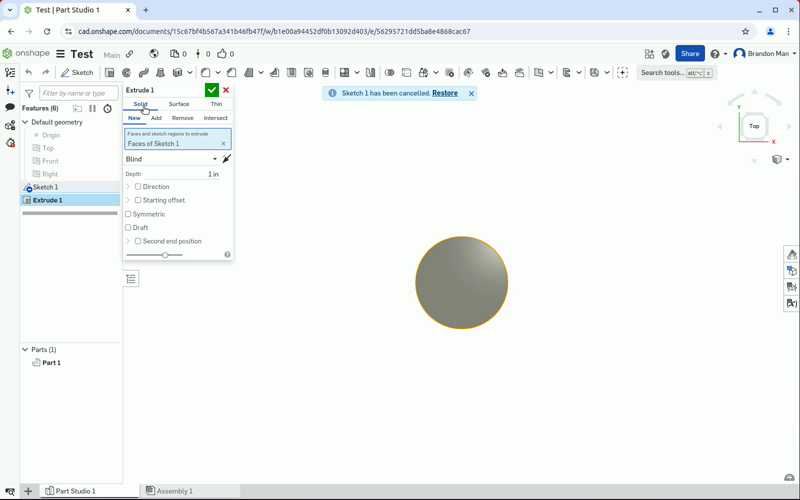
click(143, 106)
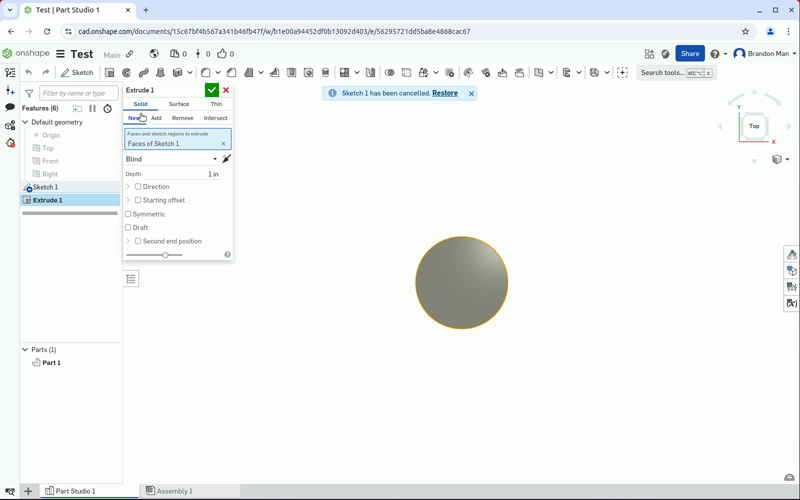
mouse_move(137, 120)
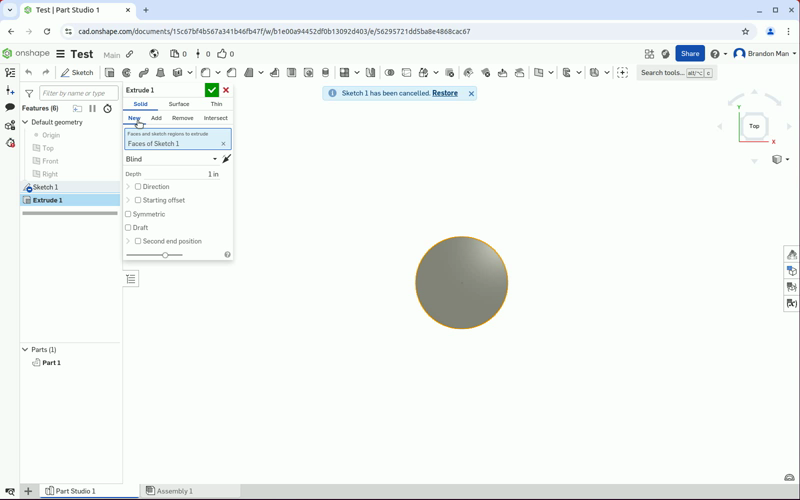
click(137, 120)
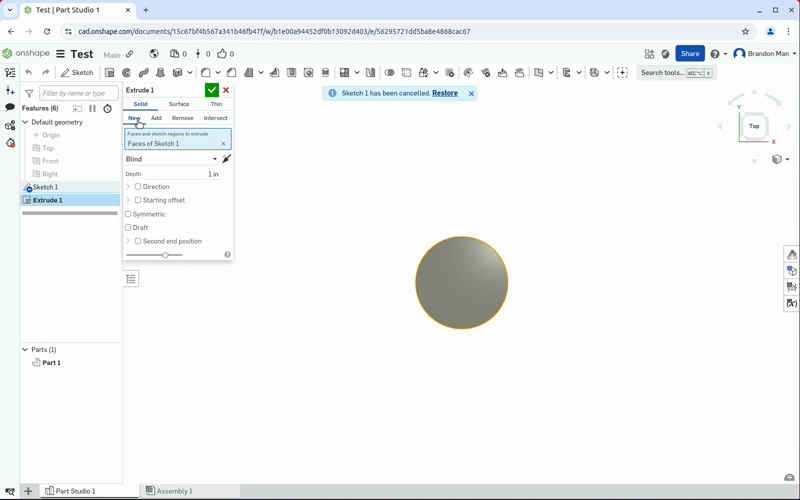
key(tab, 4)
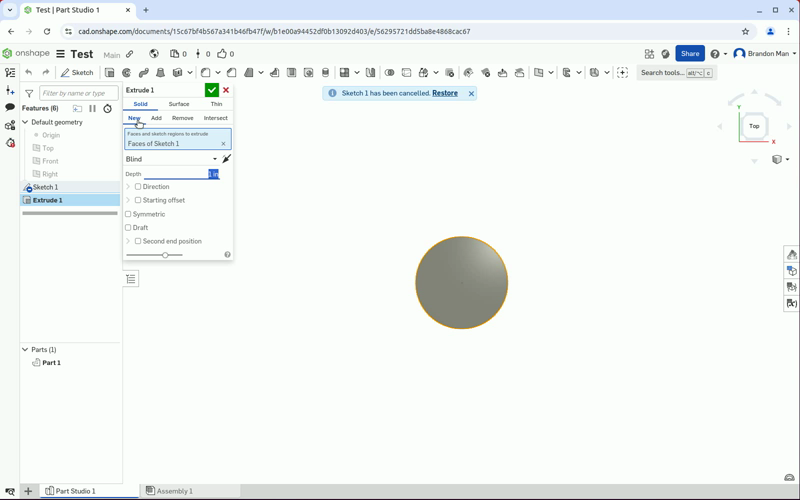
text(23.108)
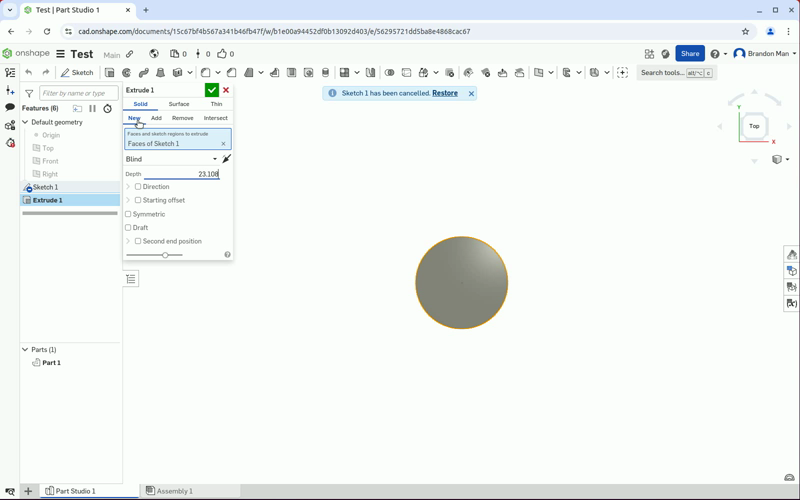
key(enter)
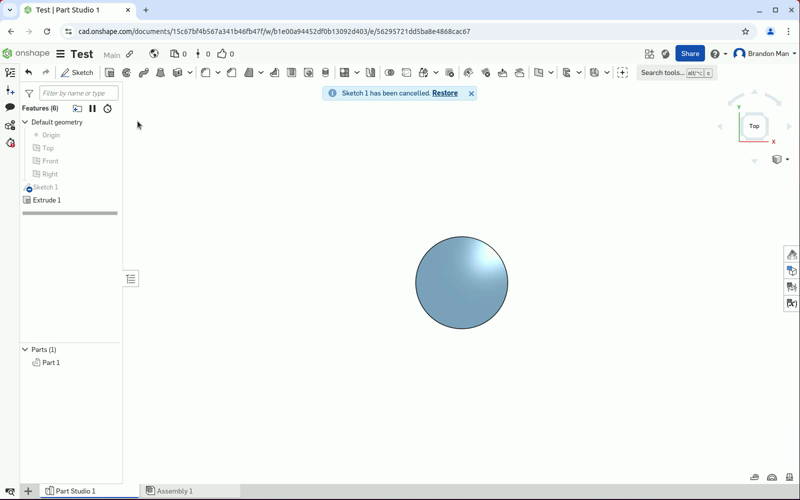
key(shift+h)
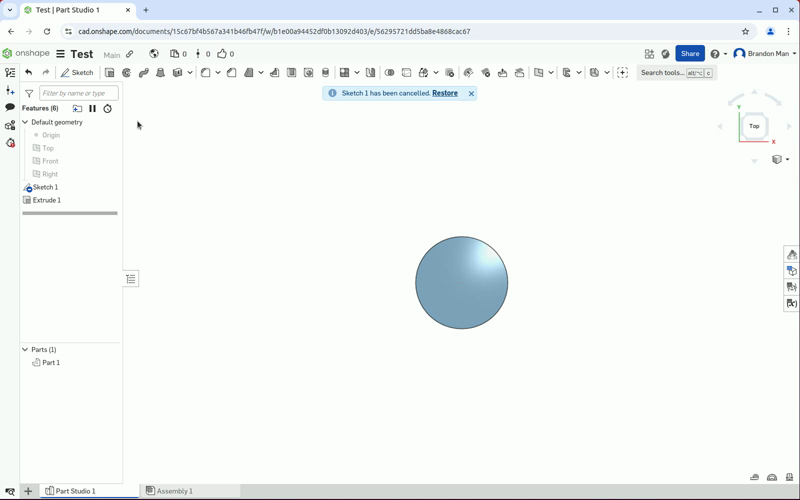
key(shift+h)
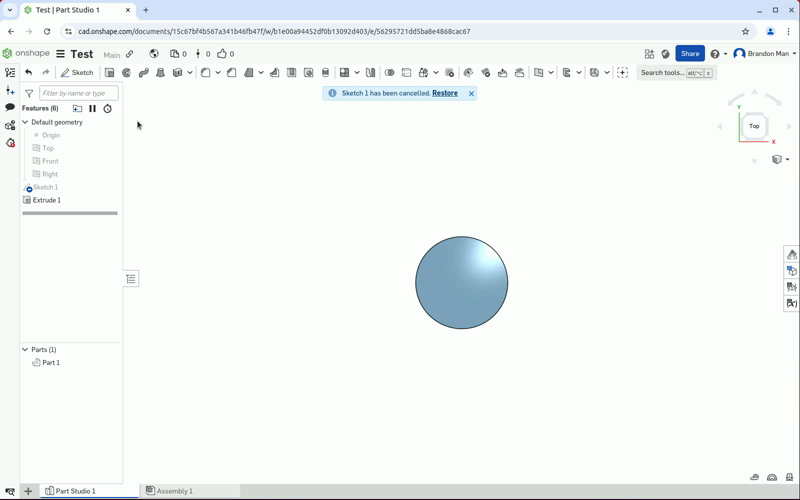
mouse_move(73, 189)
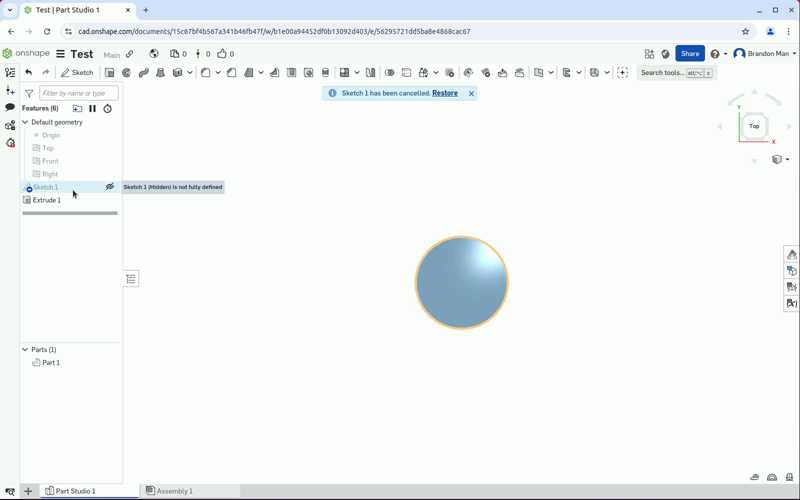
click(73, 189)
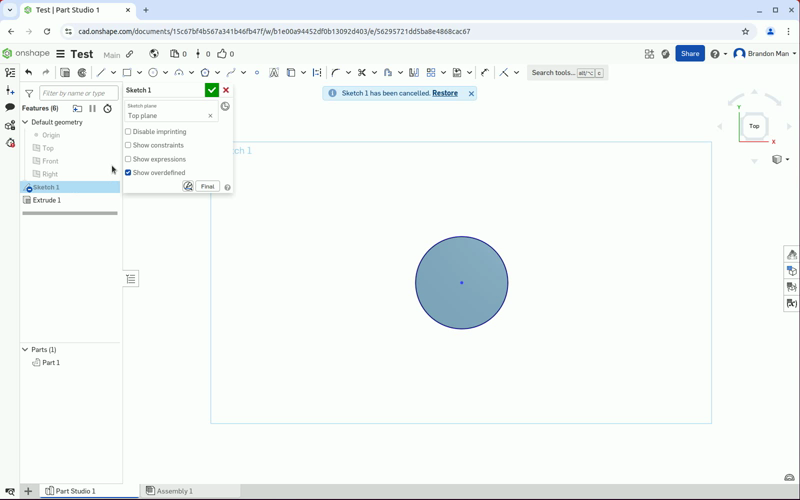
mouse_move(229, 92)
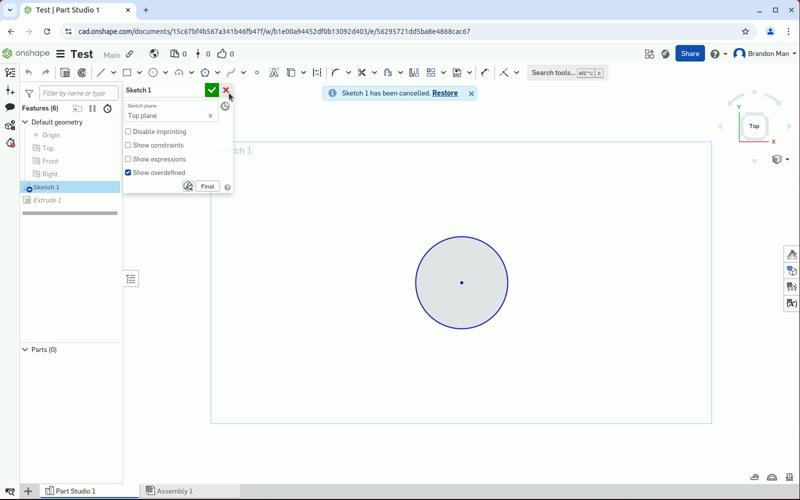
click(229, 92)
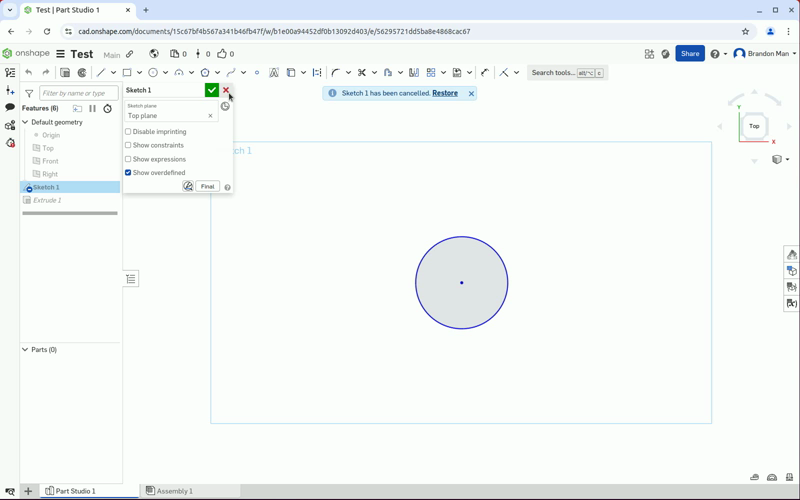
key(shift+s)
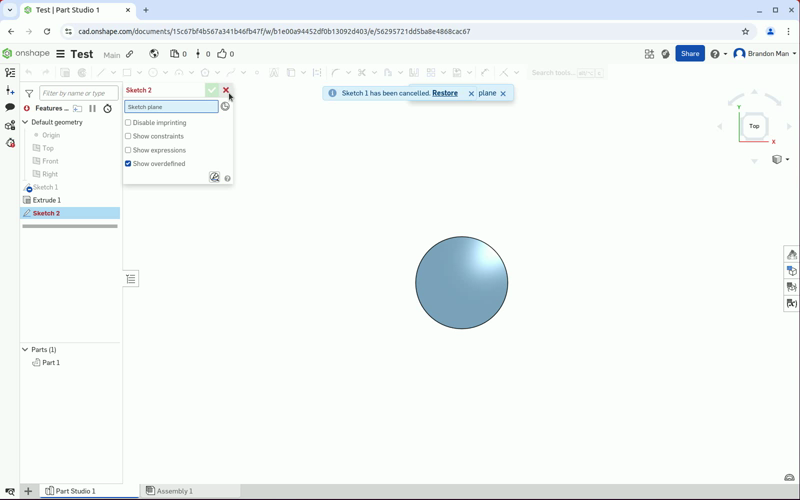
mouse_move(73, 150)
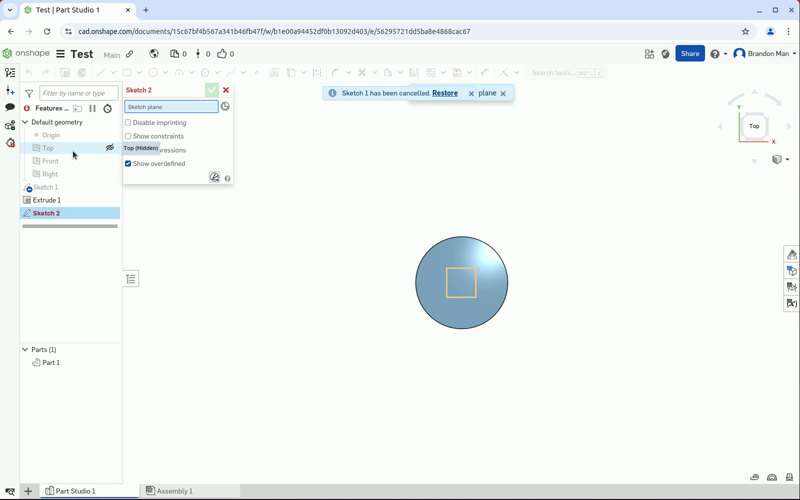
click(73, 150)
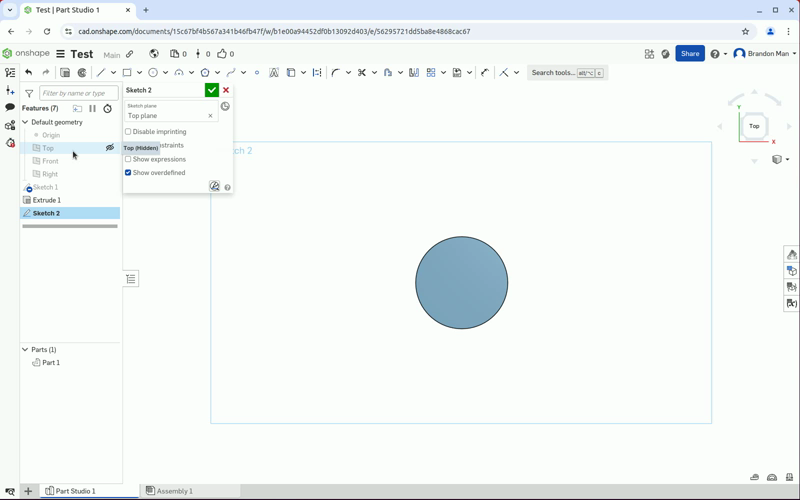
mouse_move(73, 352)
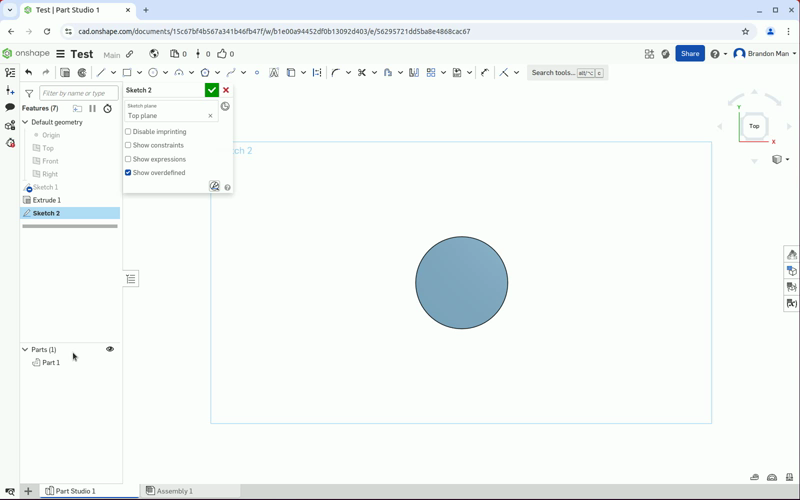
key(y)
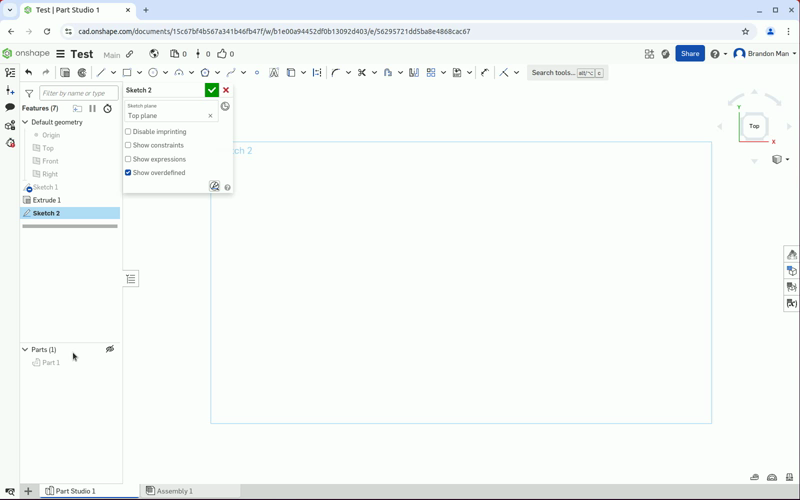
key(l)
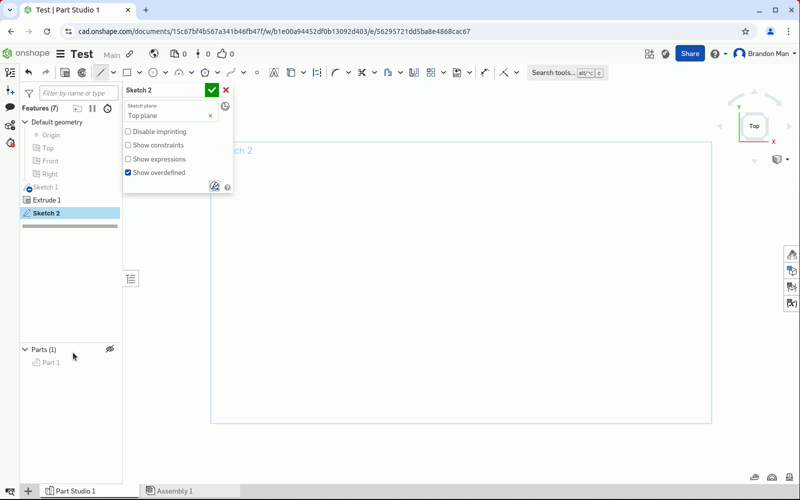
key_down(shift)
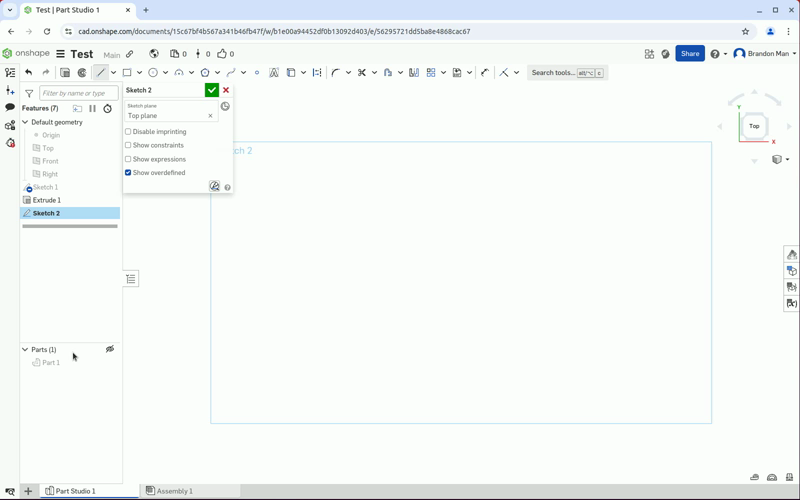
mouse_move(489, 318)
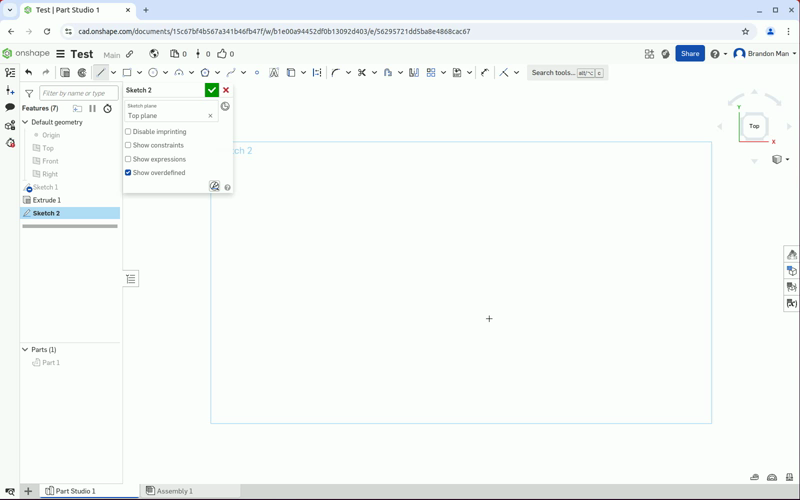
click(489, 318)
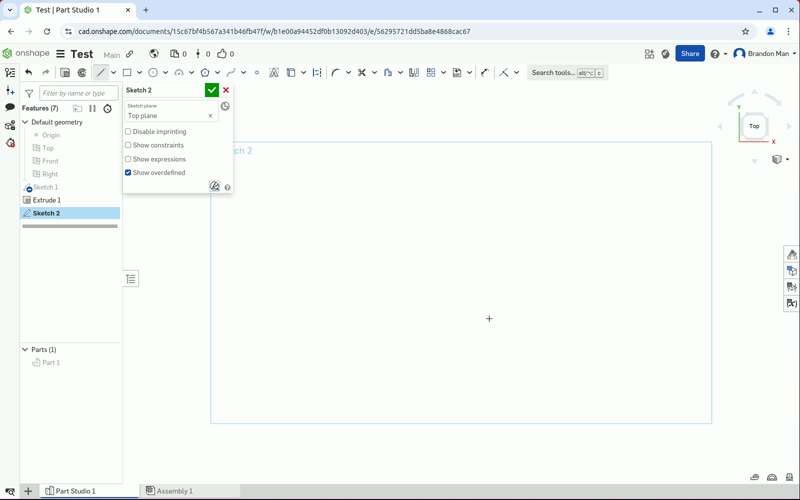
key_up(shift)
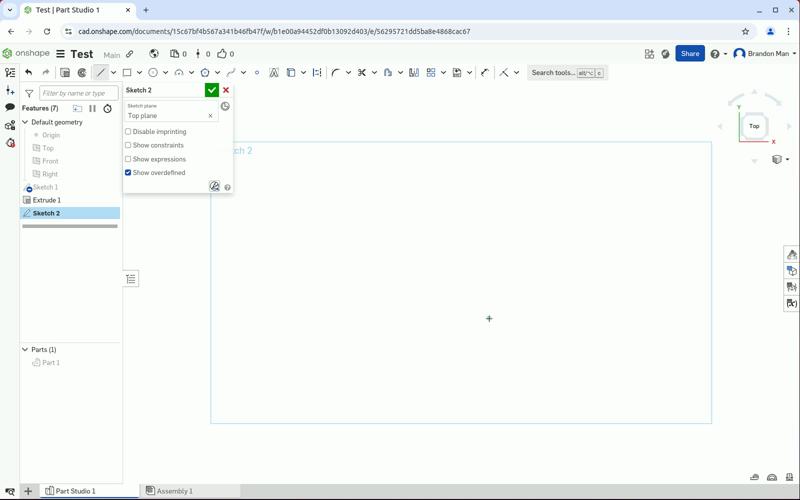
key_down(shift)
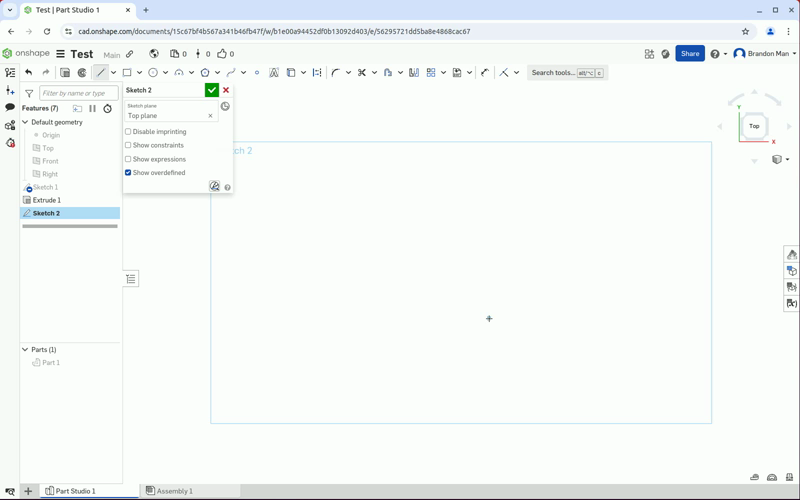
mouse_move(519, 318)
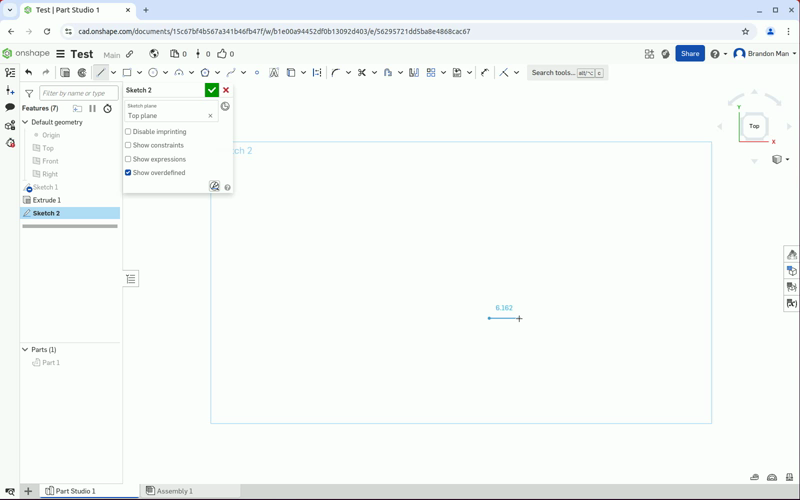
mouse_move(538, 346)
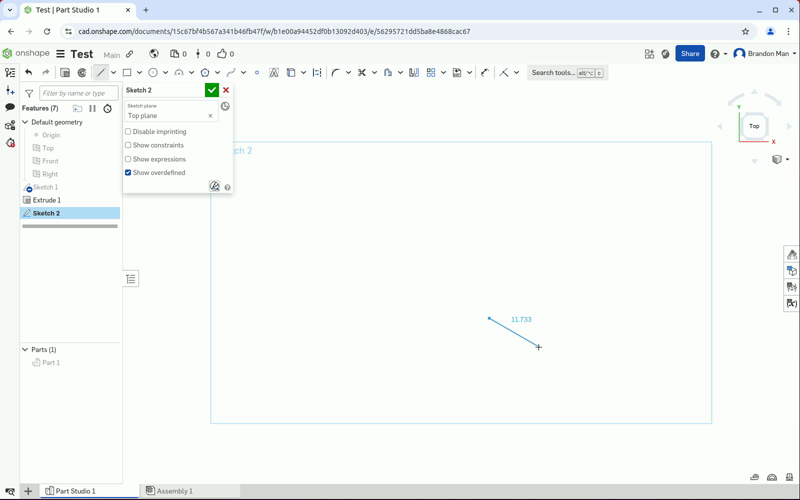
click(538, 346)
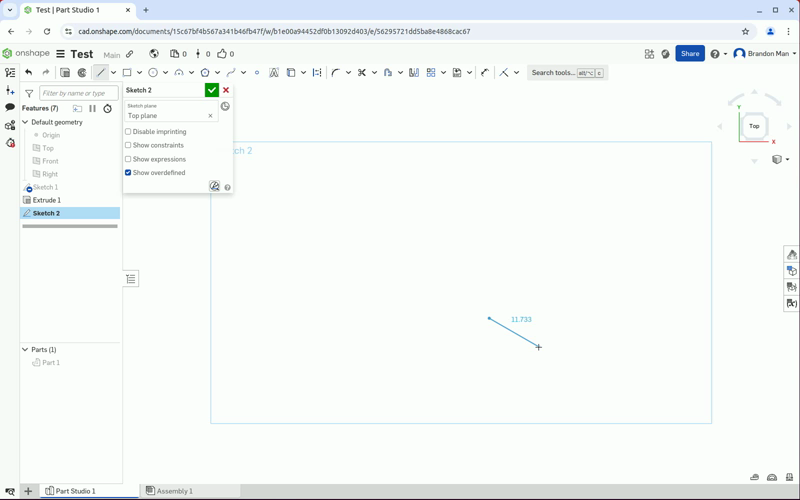
key_up(shift)
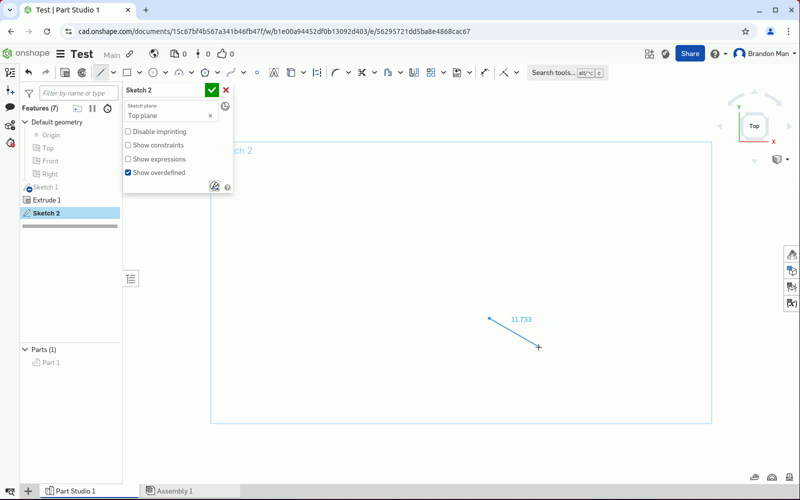
key_down(shift)
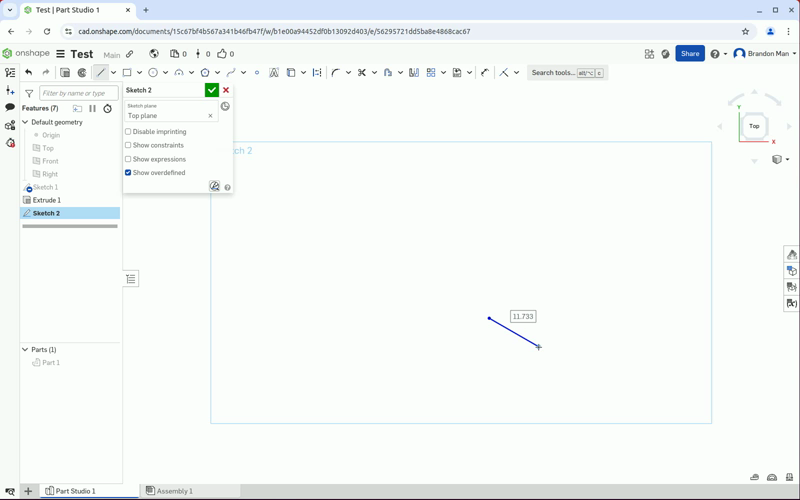
mouse_move(568, 346)
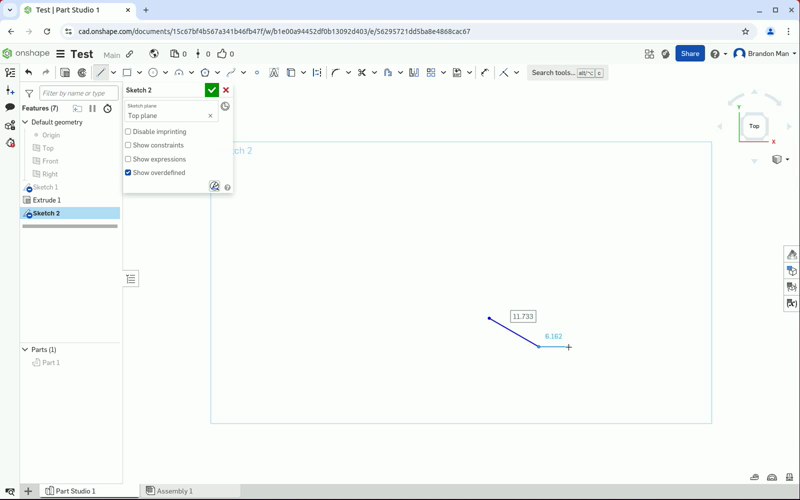
mouse_move(555, 316)
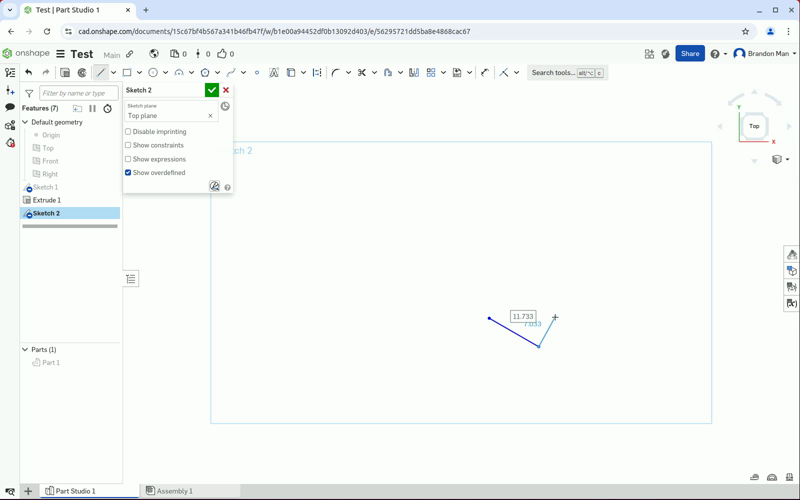
click(555, 316)
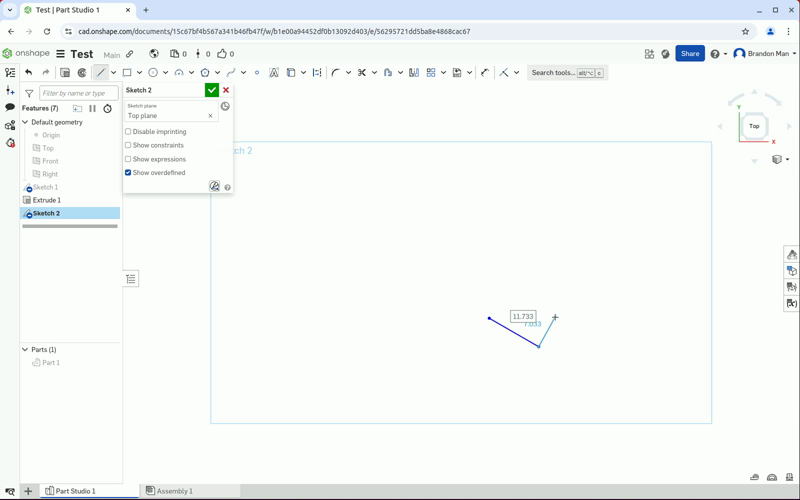
key_up(shift)
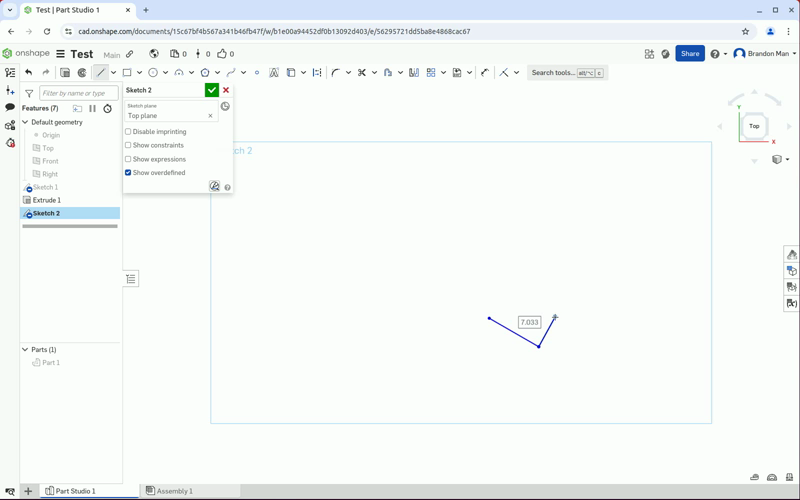
key_down(shift)
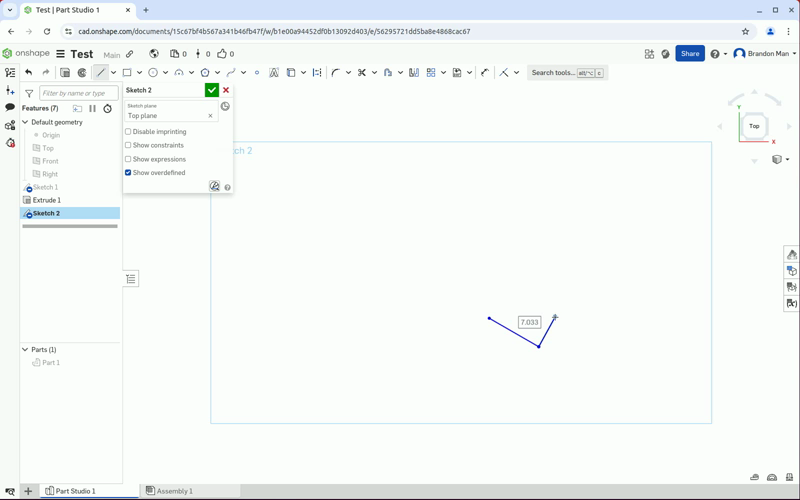
mouse_move(585, 316)
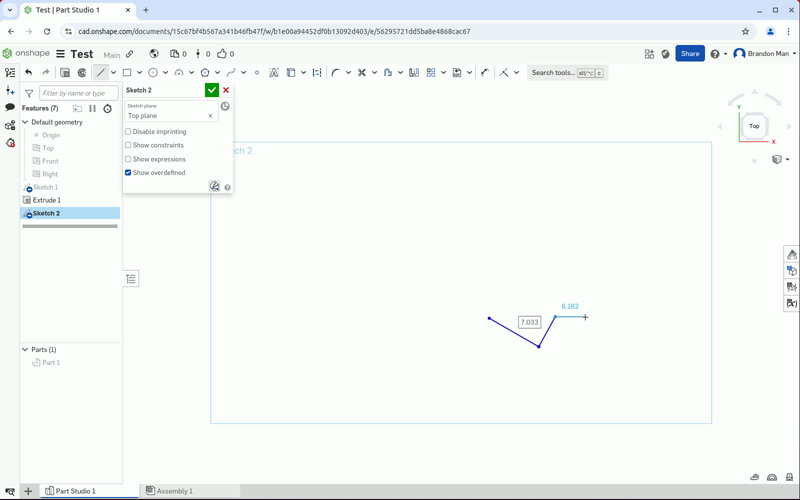
mouse_move(505, 288)
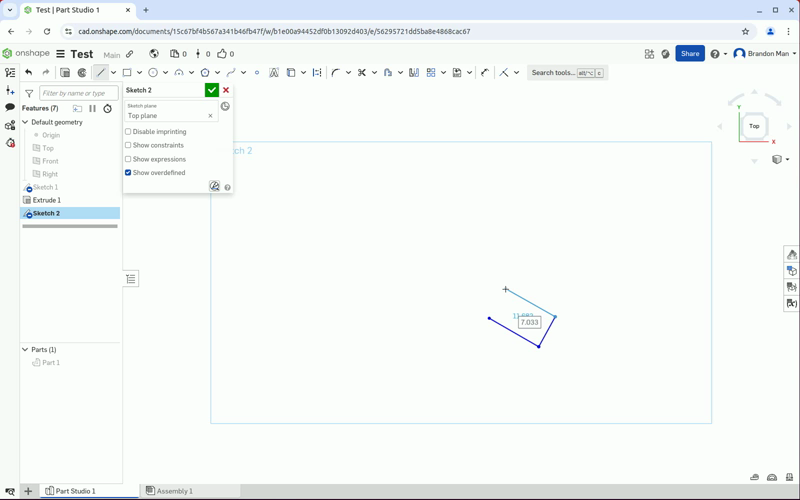
click(505, 288)
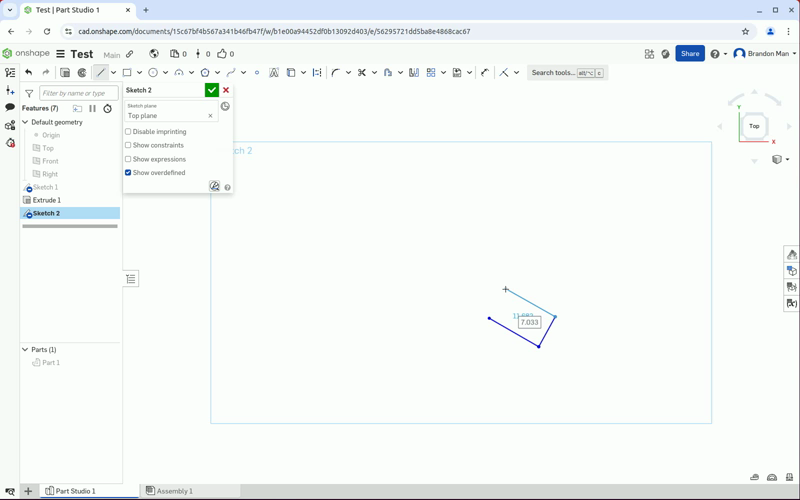
key_up(shift)
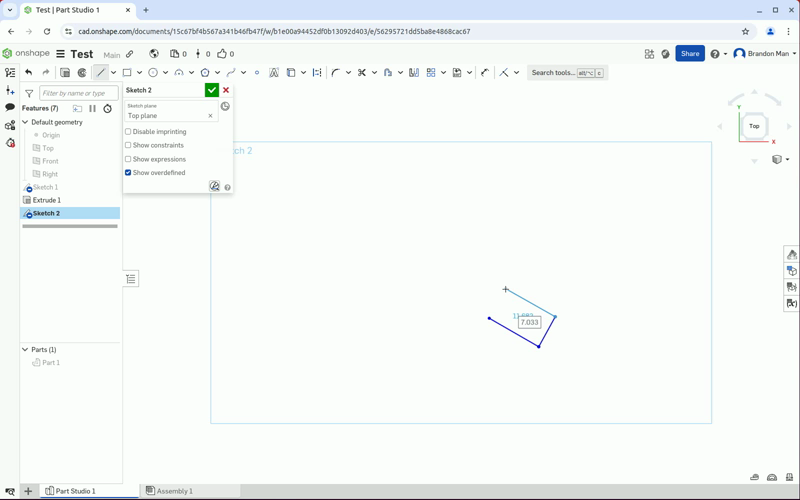
key(esc)
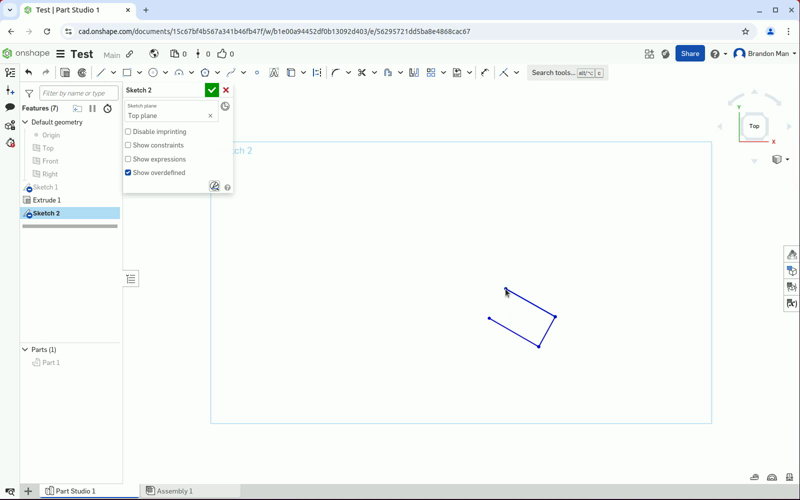
key(a)
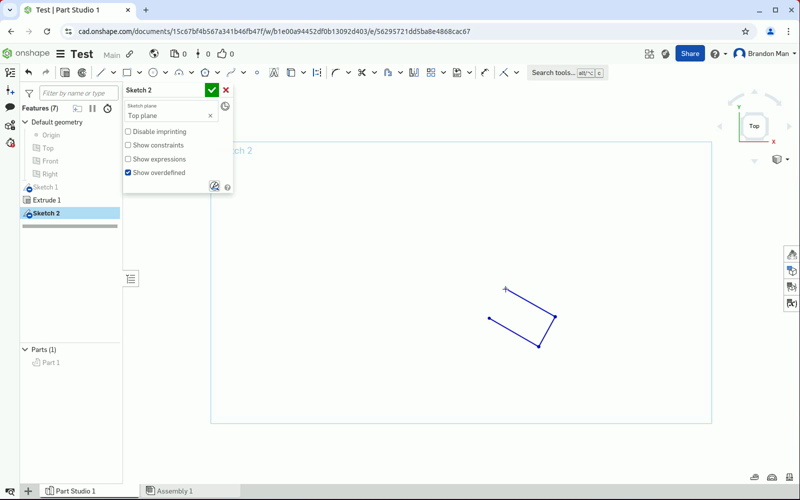
mouse_move(505, 288)
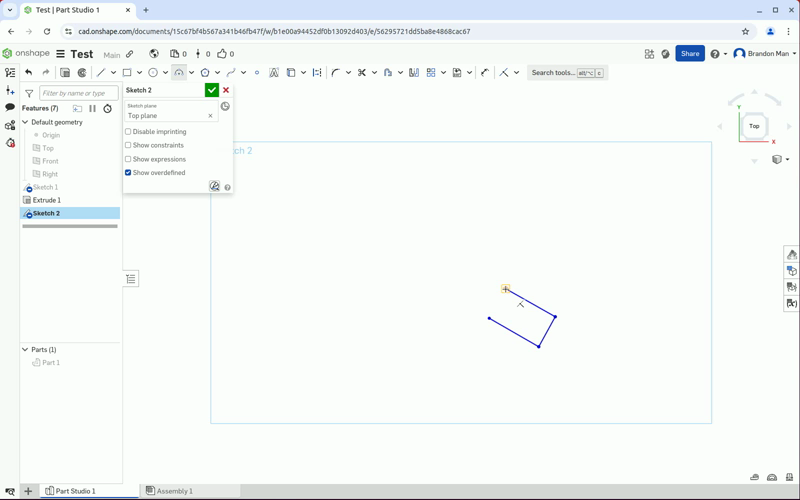
click(505, 288)
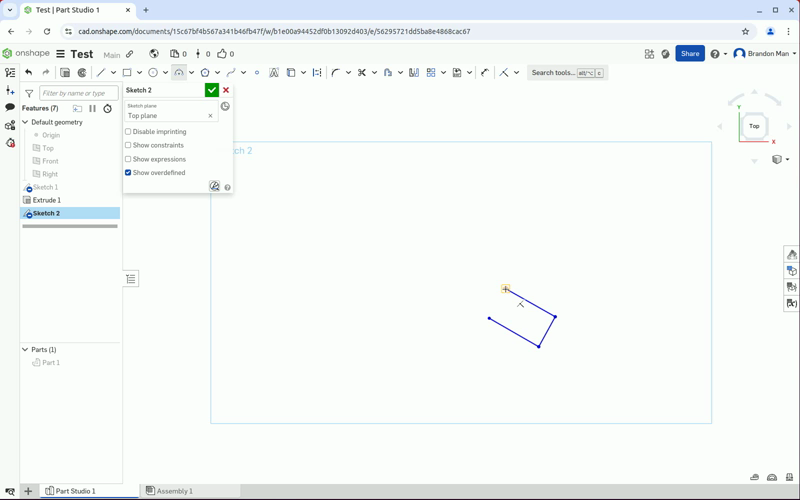
mouse_move(489, 318)
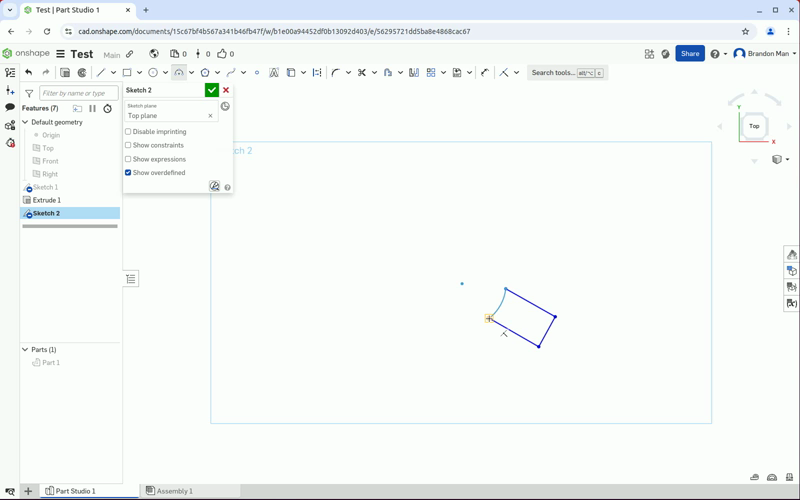
click(489, 318)
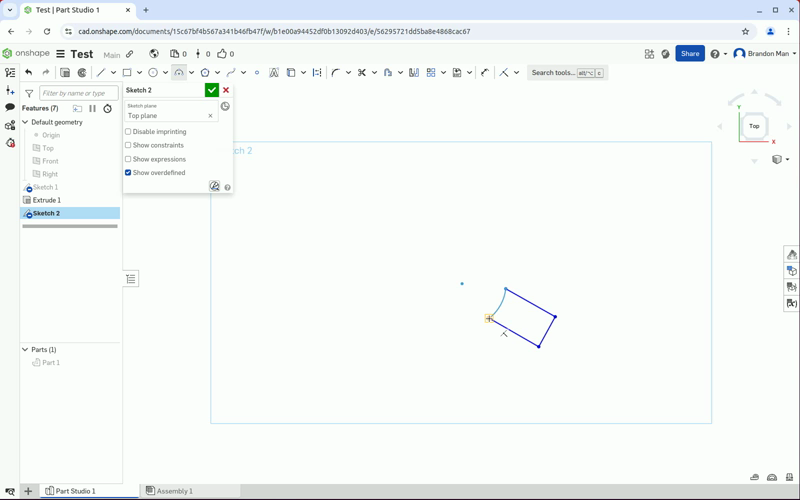
key_down(shift)
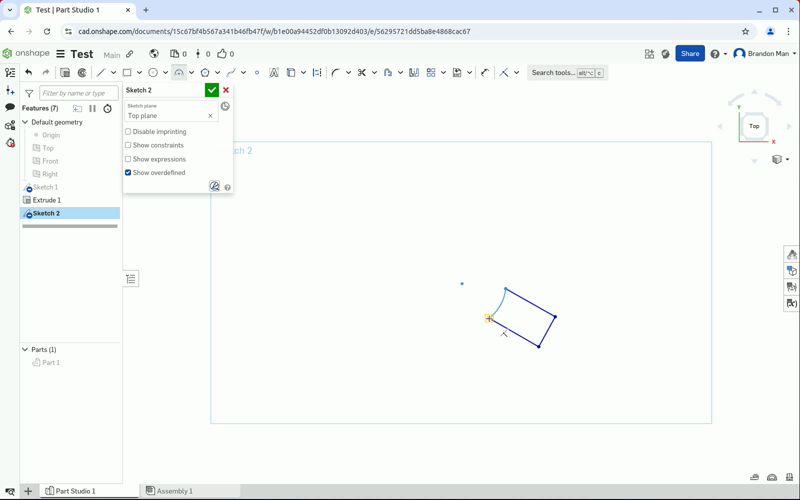
mouse_move(500, 305)
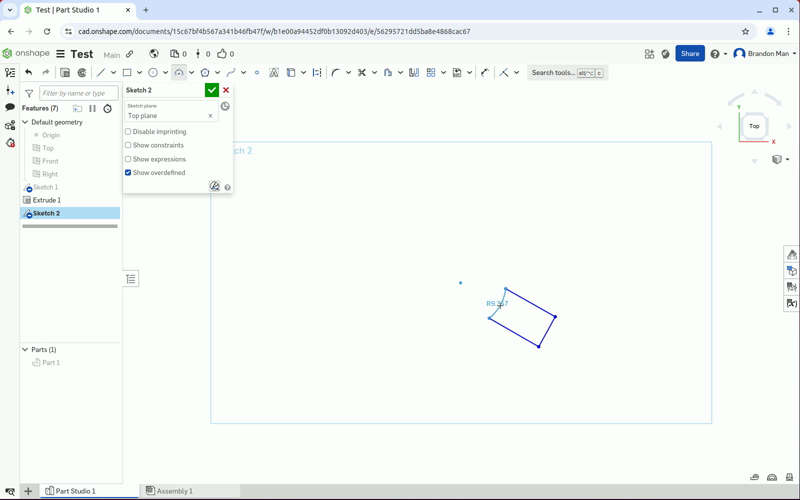
click(500, 305)
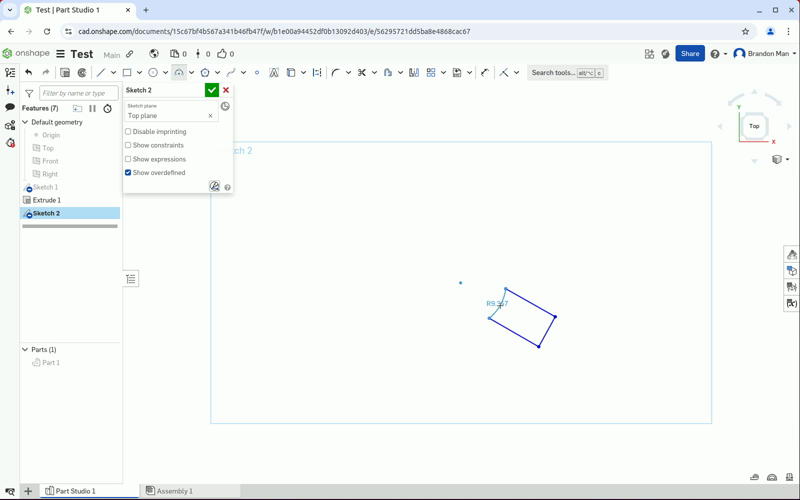
key_up(shift)
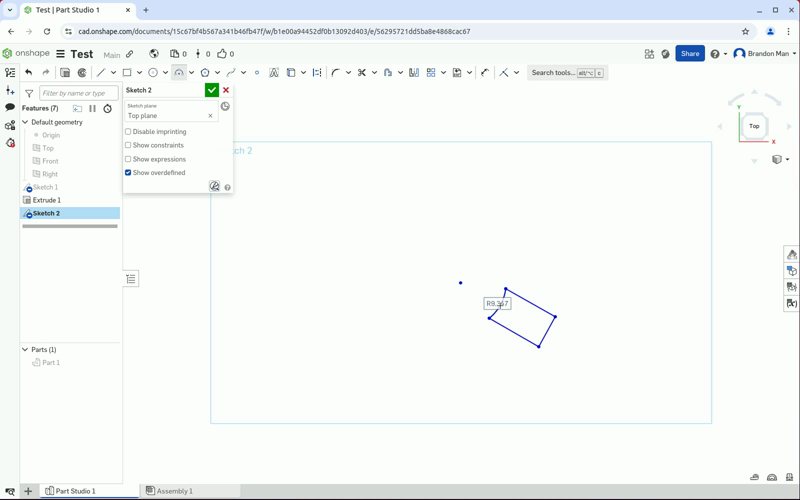
key(esc)
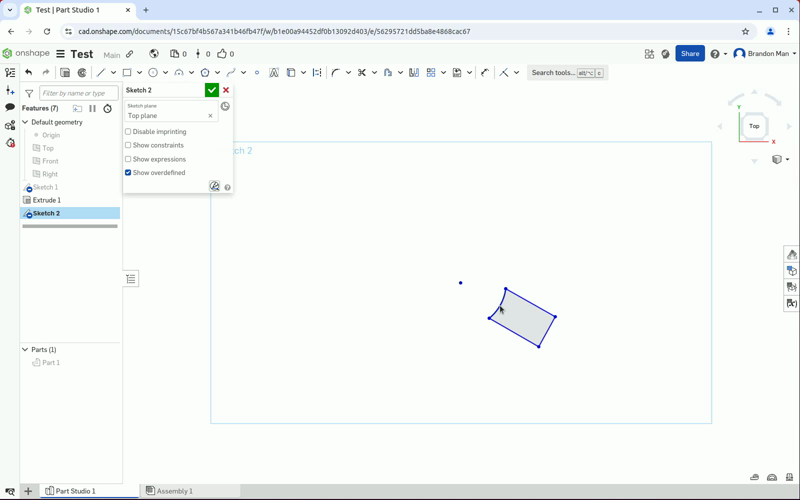
mouse_move(527, 334)
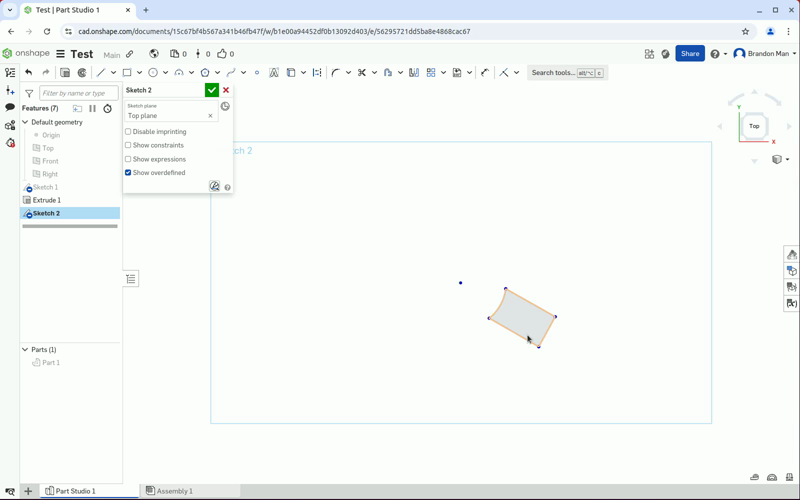
click(527, 334)
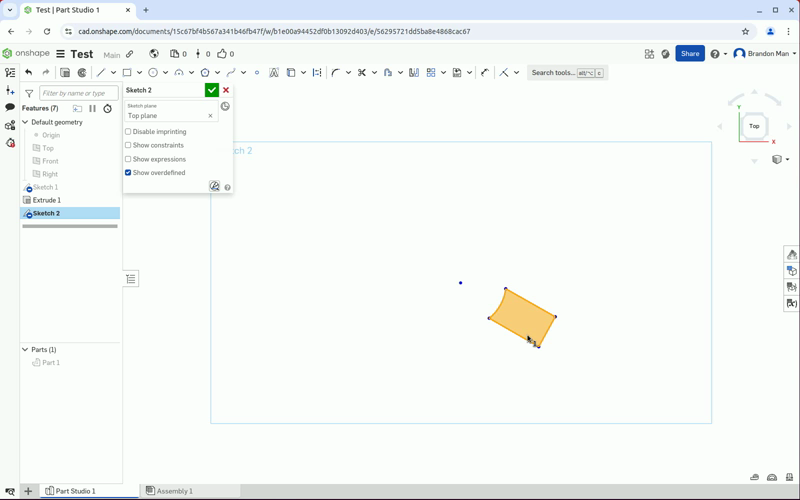
mouse_move(73, 352)
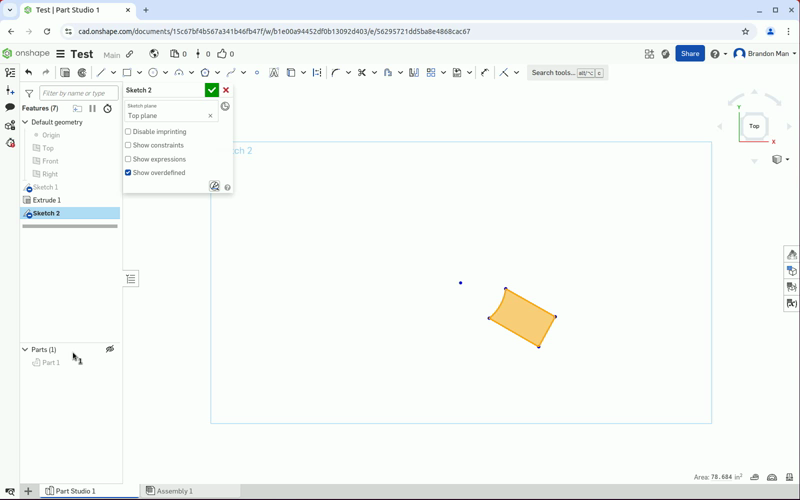
key(shift+y)
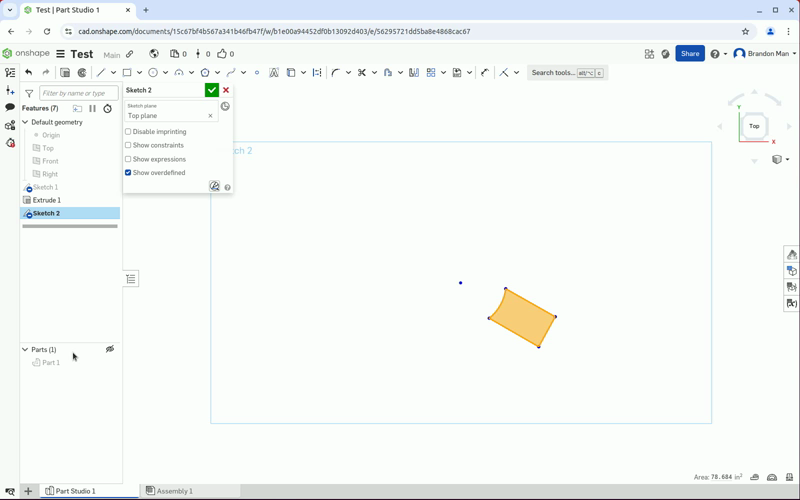
key(shift+e)
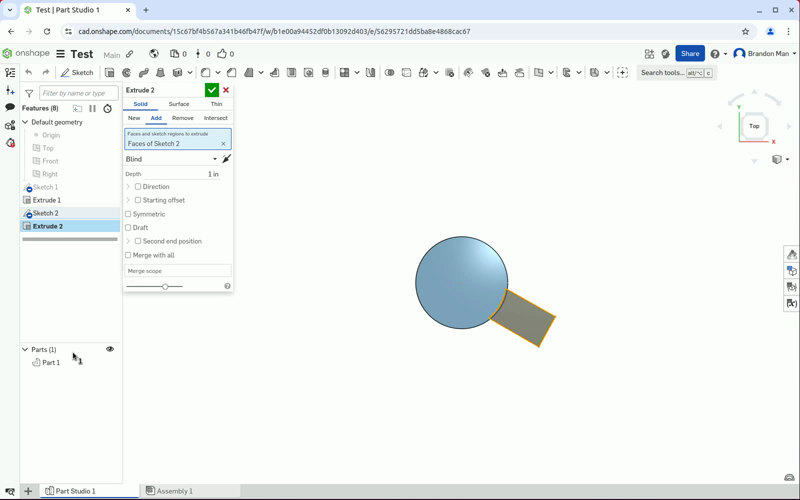
mouse_move(143, 106)
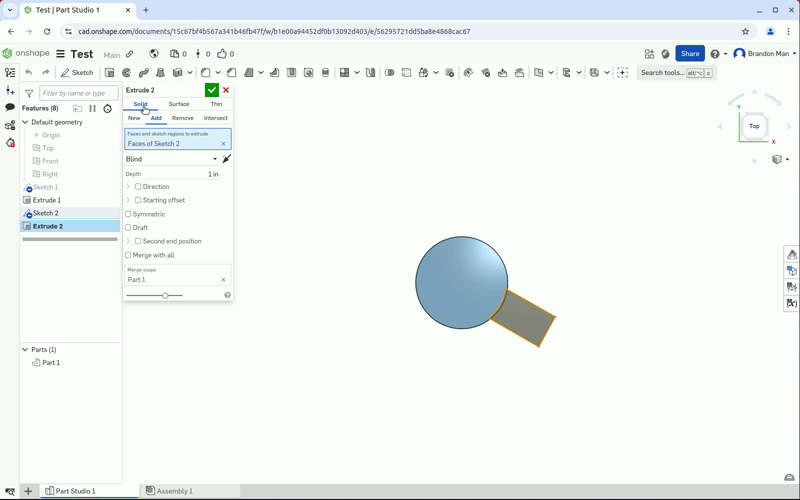
click(143, 106)
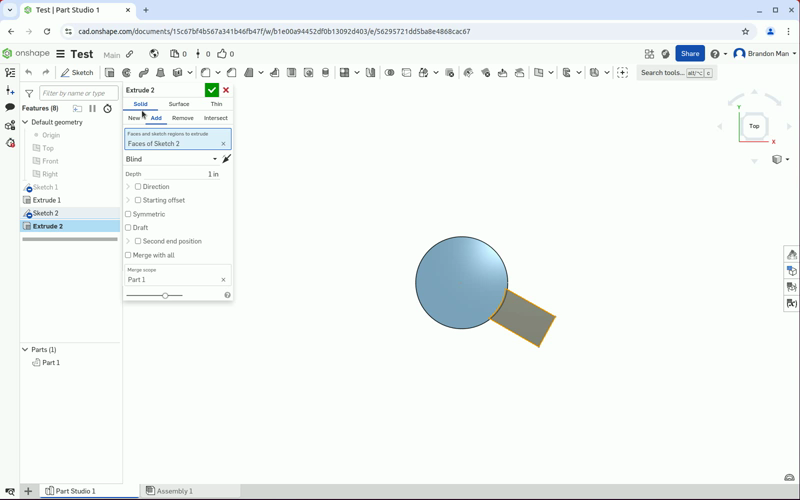
mouse_move(137, 120)
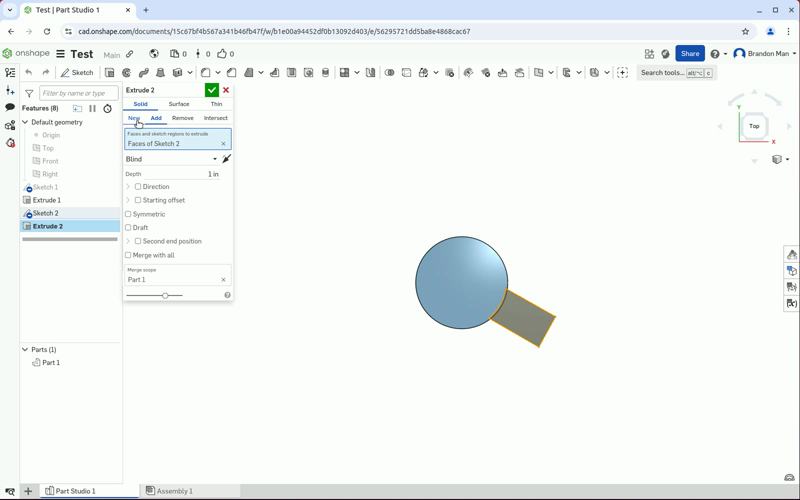
click(137, 120)
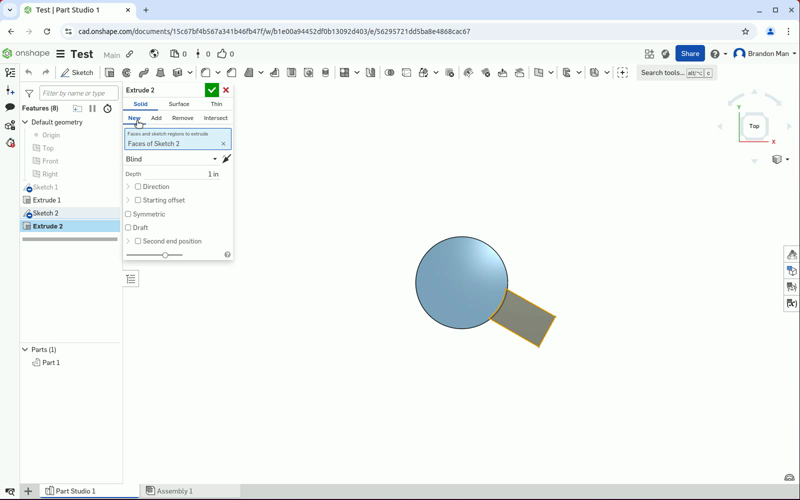
key(tab, 4)
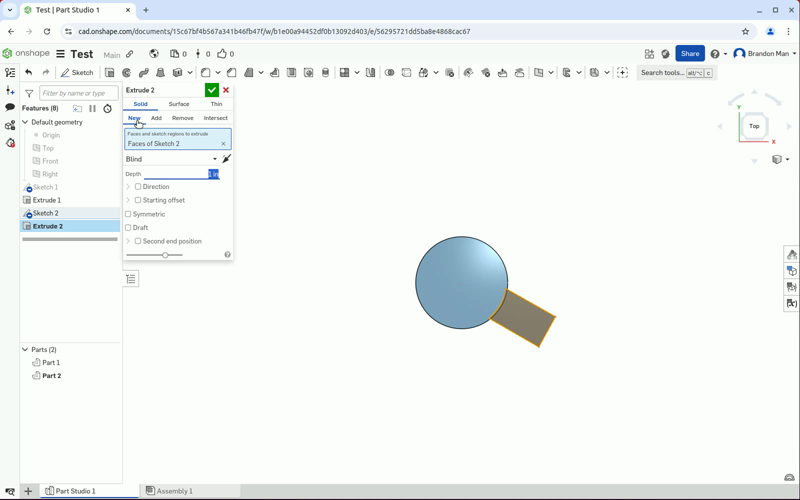
text(6.981)
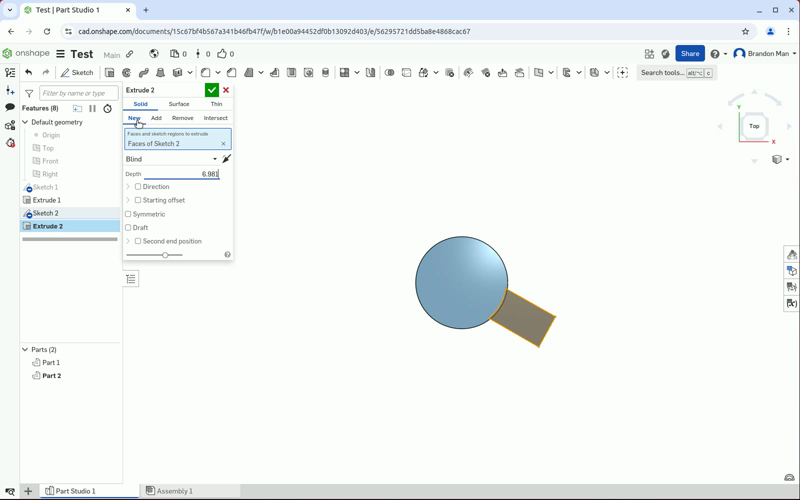
key(enter)
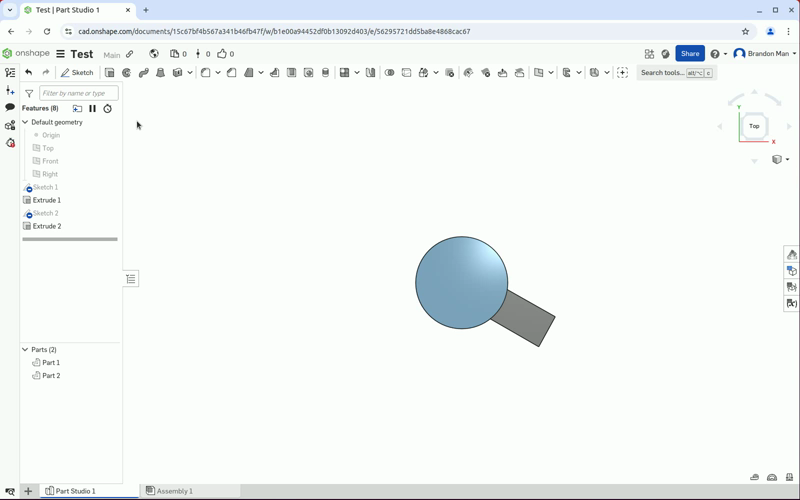
key(shift+h)
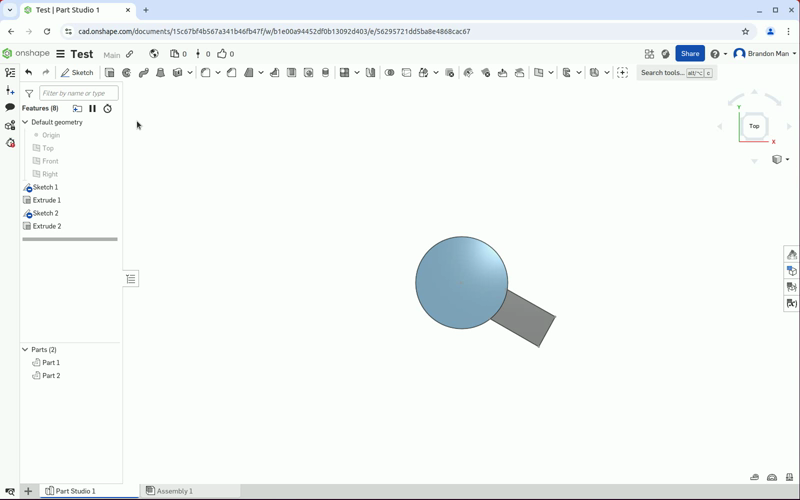
key(shift+h)
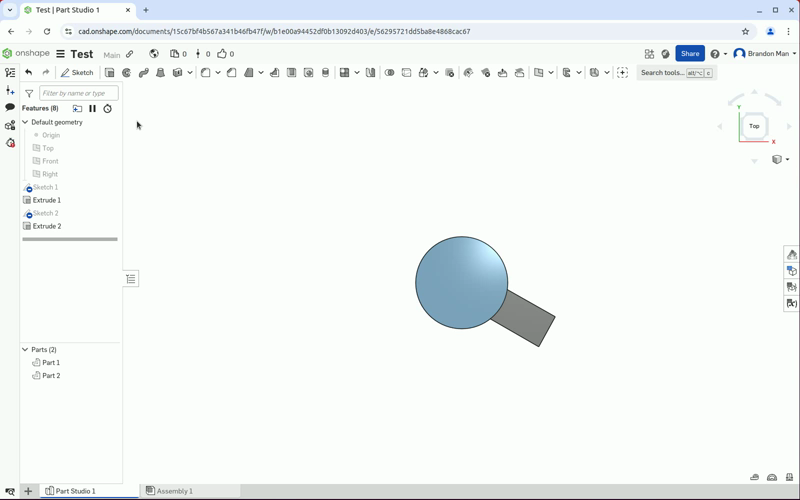
mouse_move(73, 189)
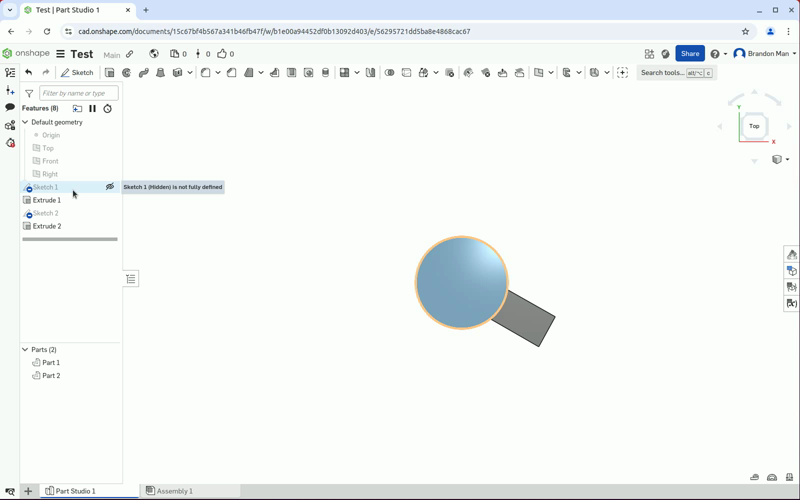
click(73, 189)
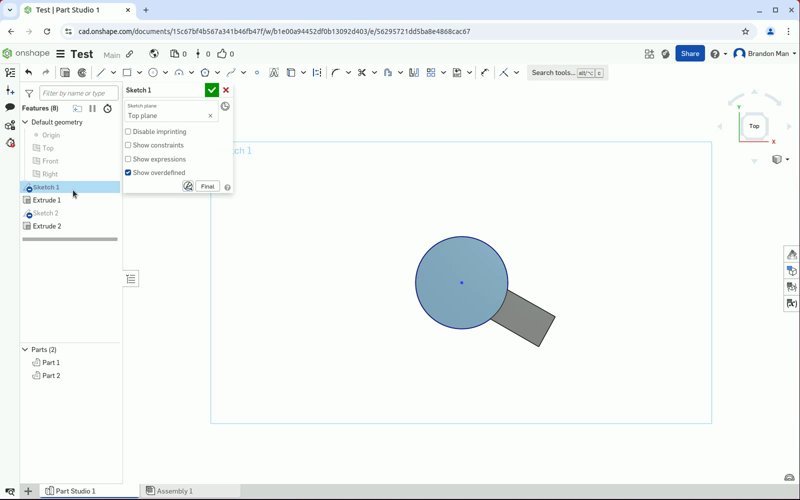
mouse_move(229, 92)
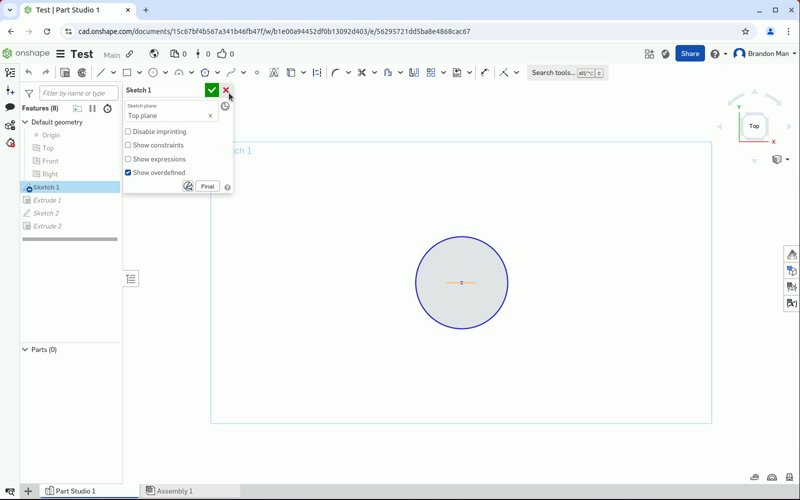
click(229, 92)
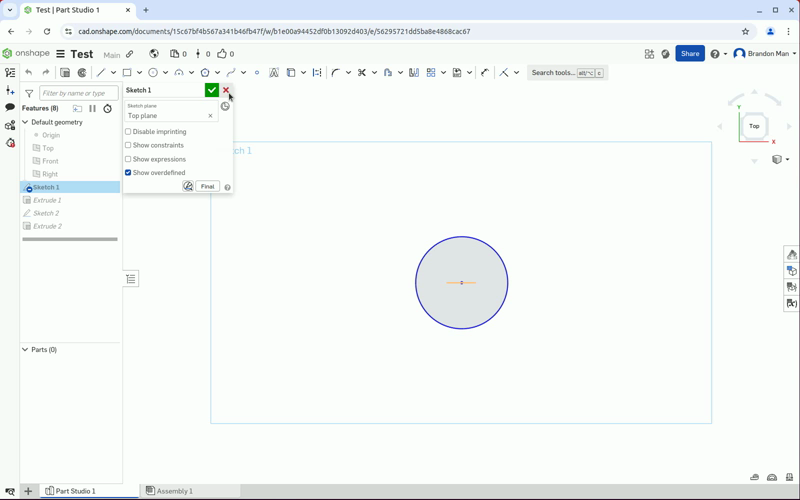
key(shift+s)
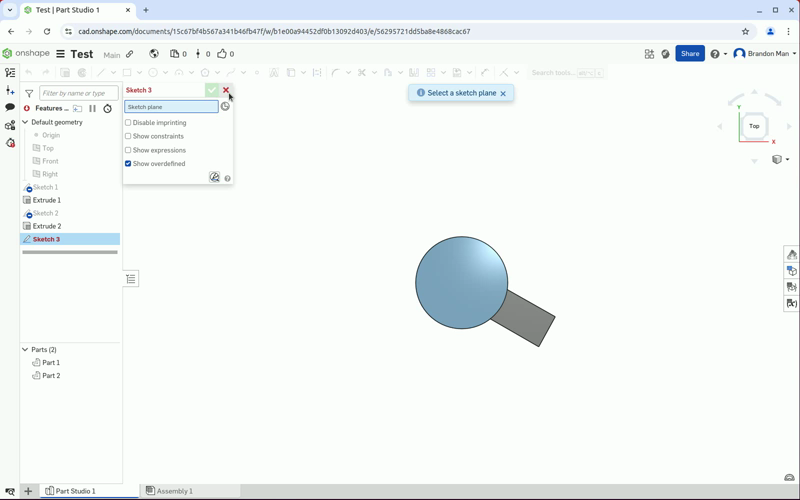
mouse_move(73, 150)
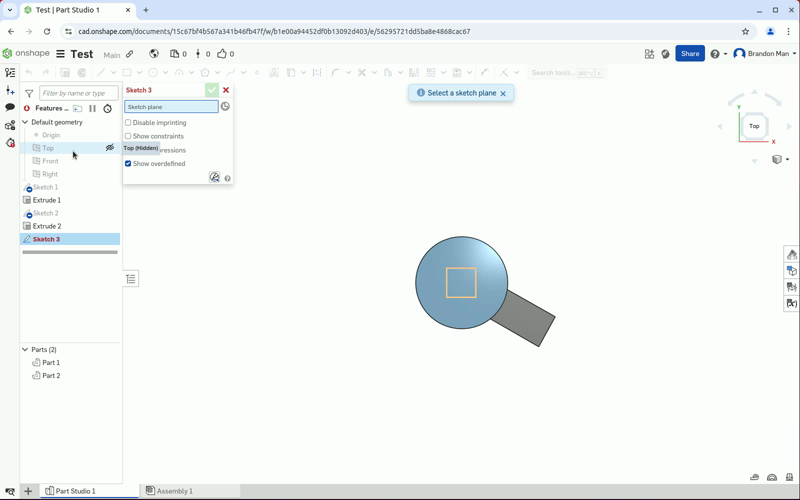
click(73, 150)
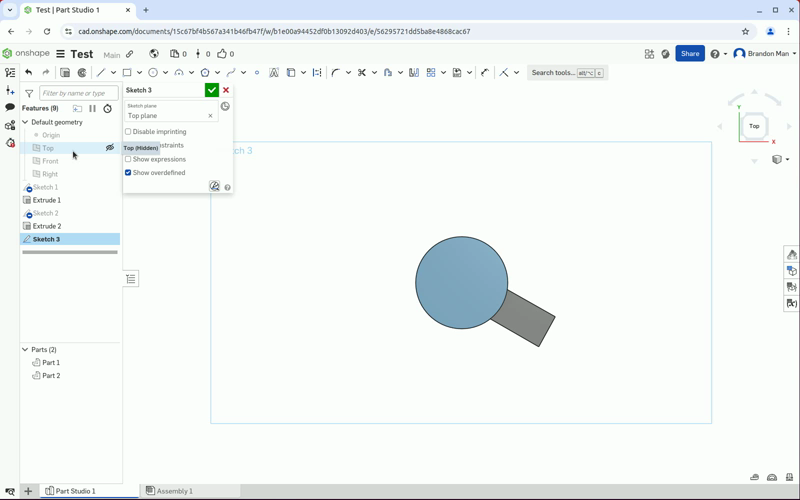
mouse_move(73, 352)
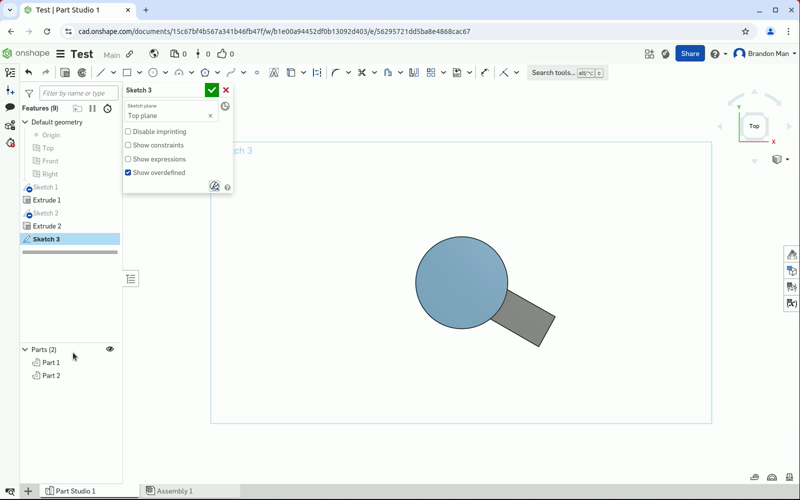
key(y)
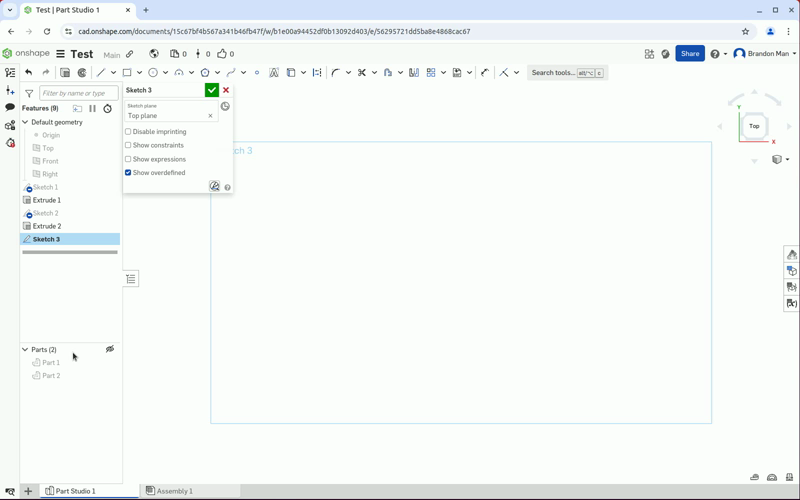
key(a)
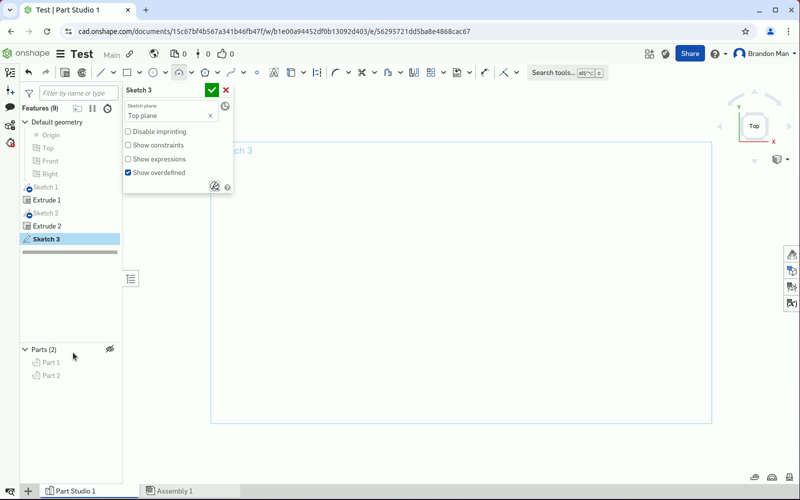
key_down(shift)
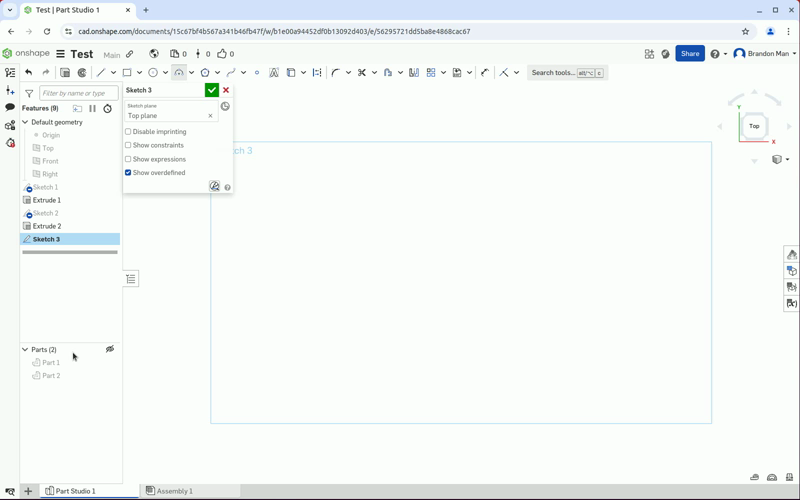
mouse_move(444, 240)
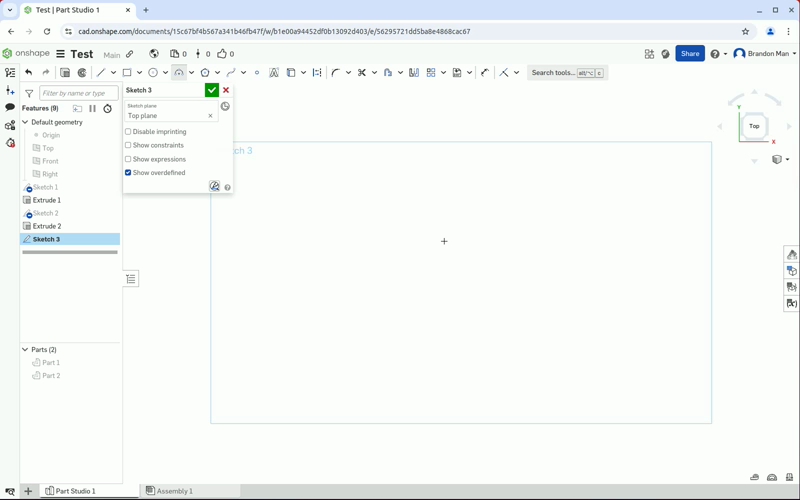
click(444, 240)
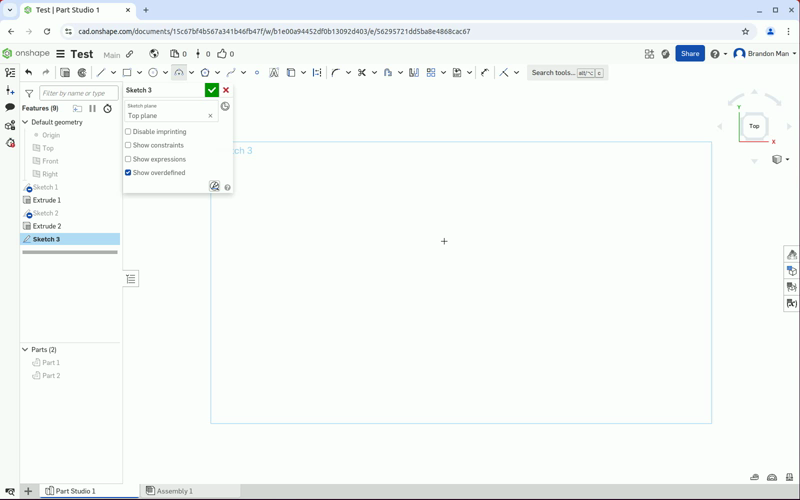
key_up(shift)
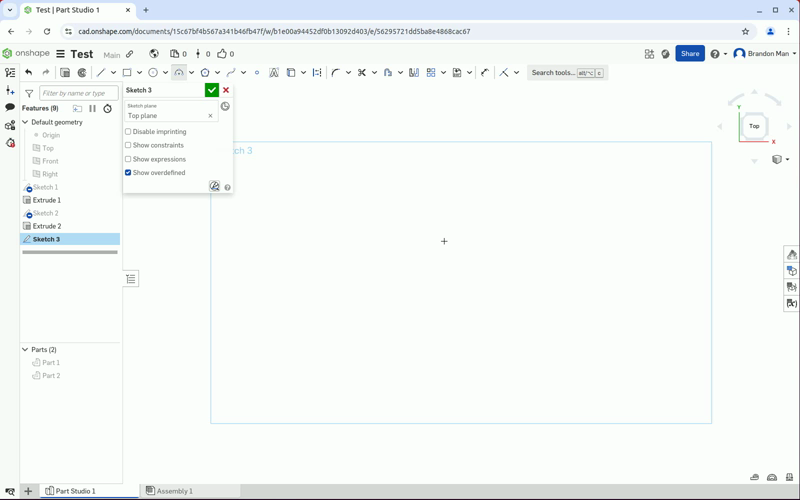
key_down(shift)
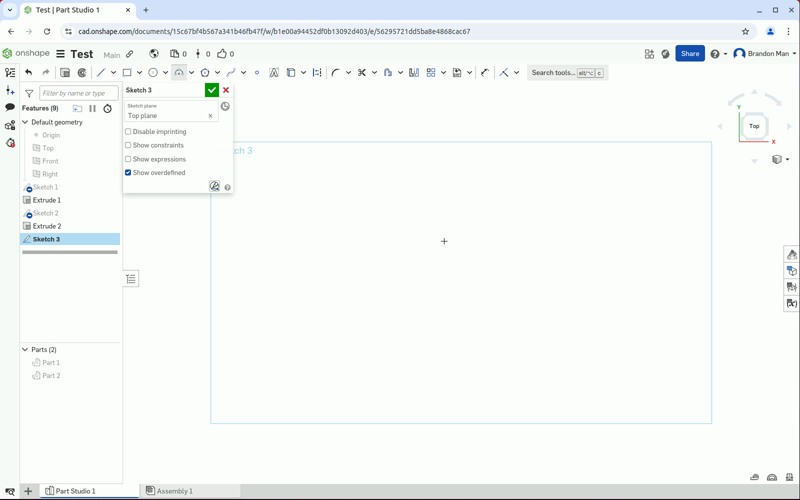
mouse_move(478, 240)
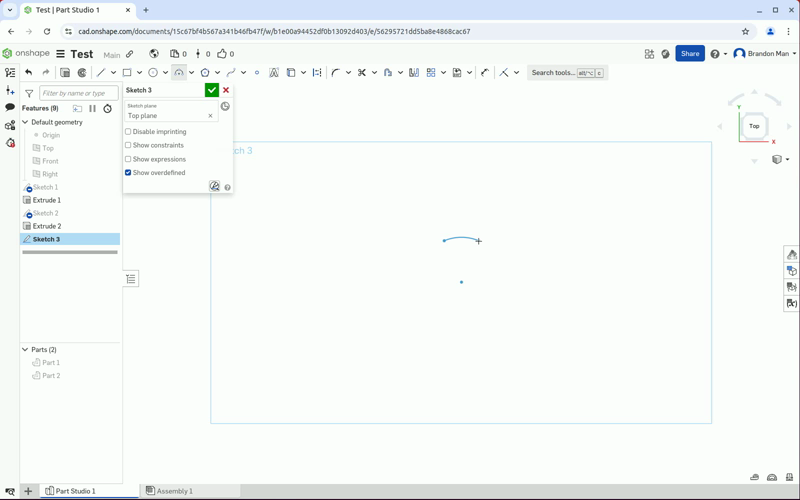
click(478, 240)
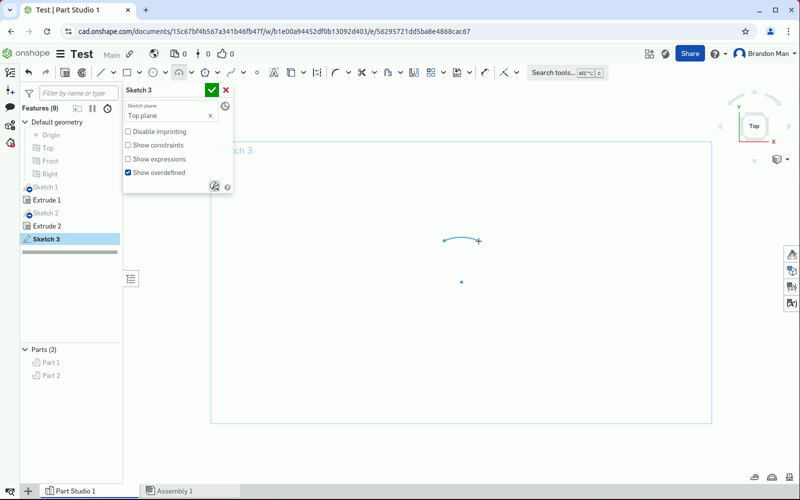
mouse_move(461, 237)
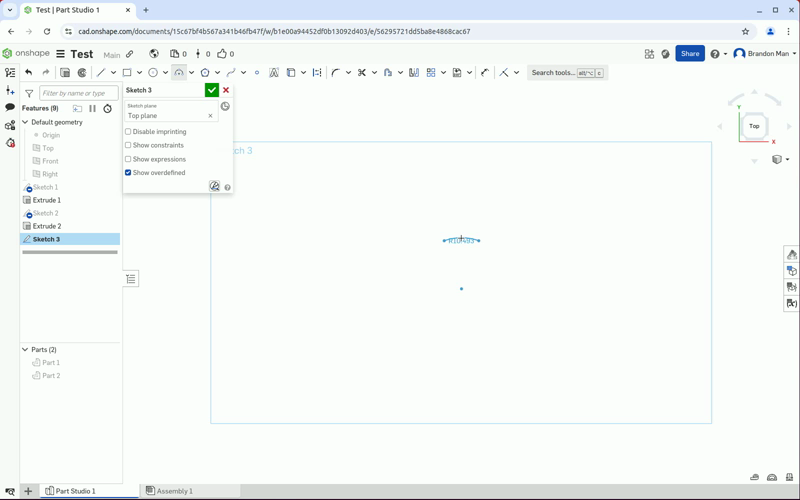
click(461, 237)
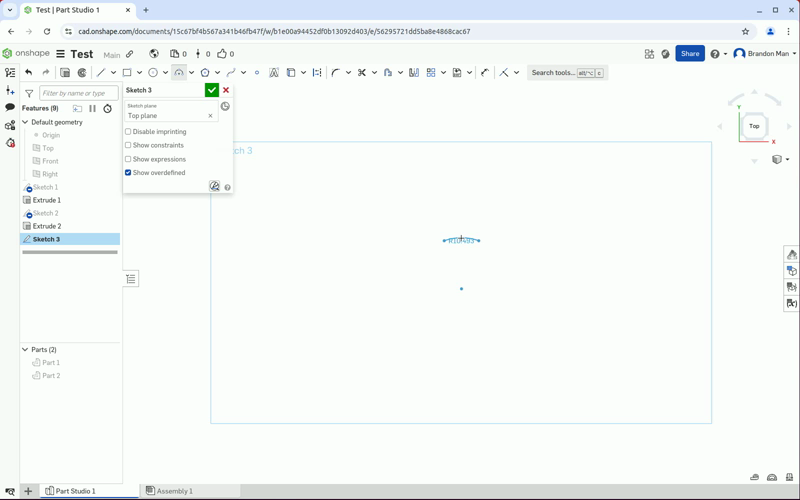
key_up(shift)
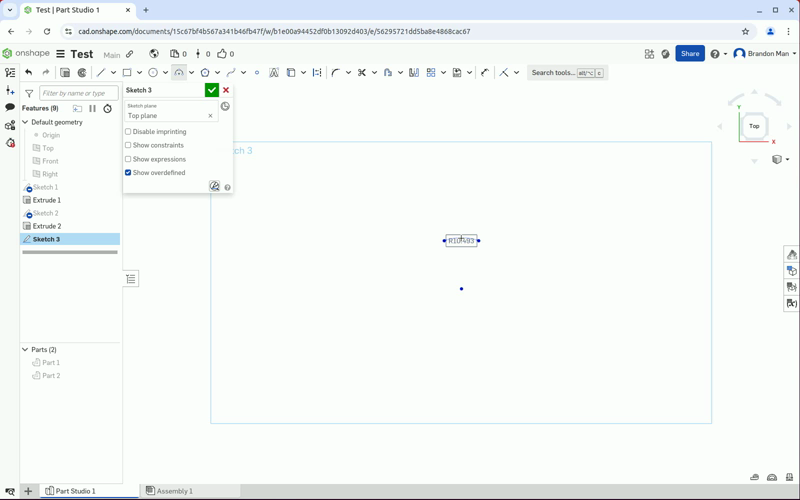
key(esc)
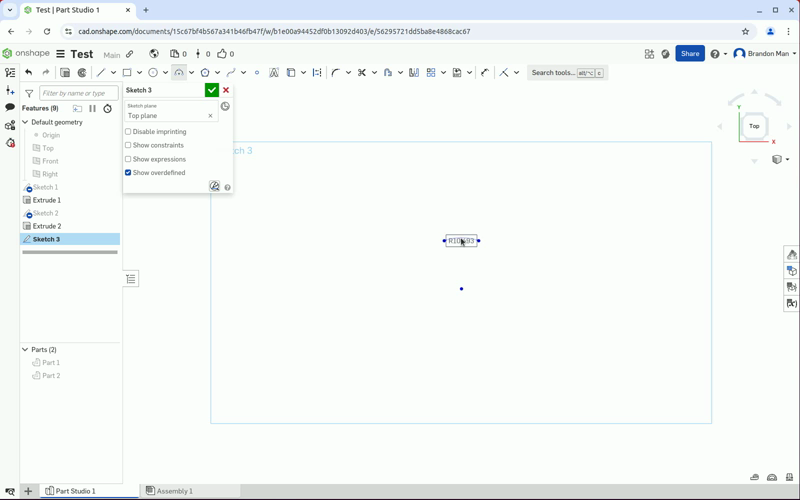
key(l)
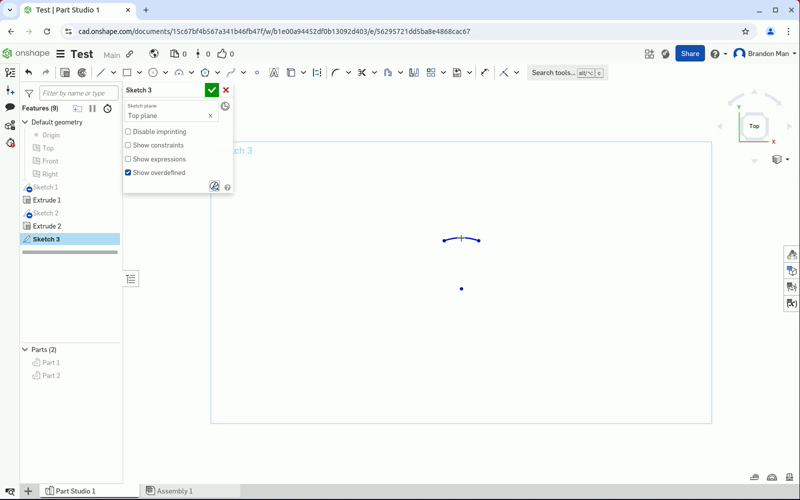
mouse_move(478, 240)
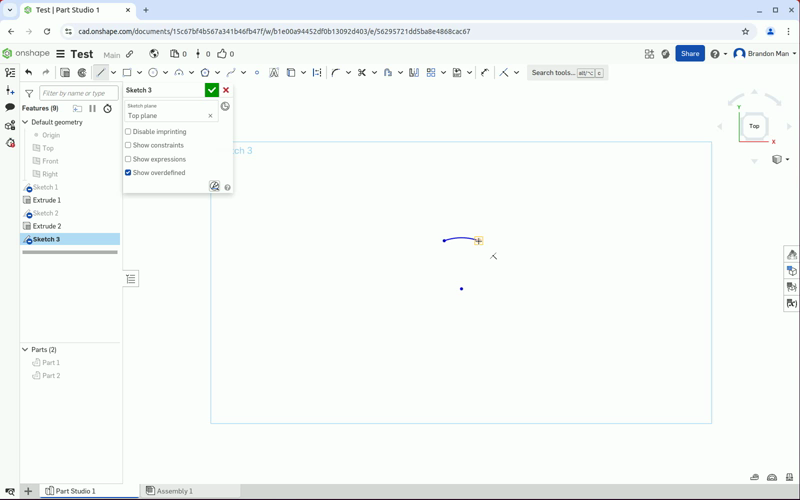
click(478, 240)
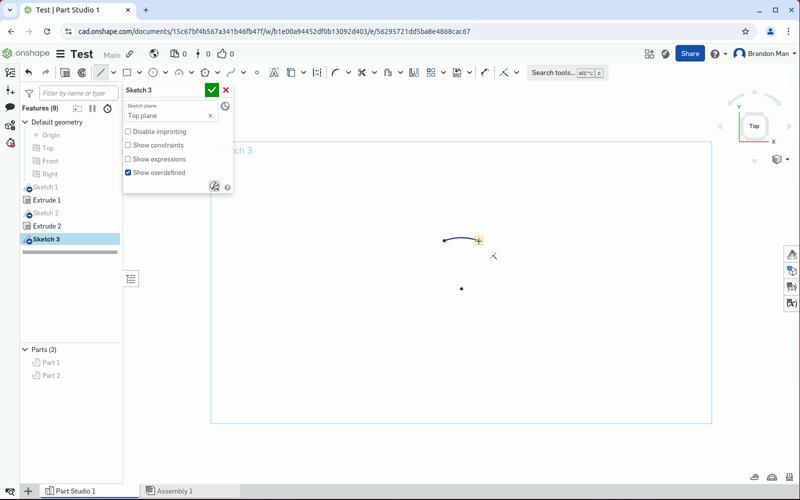
key_down(shift)
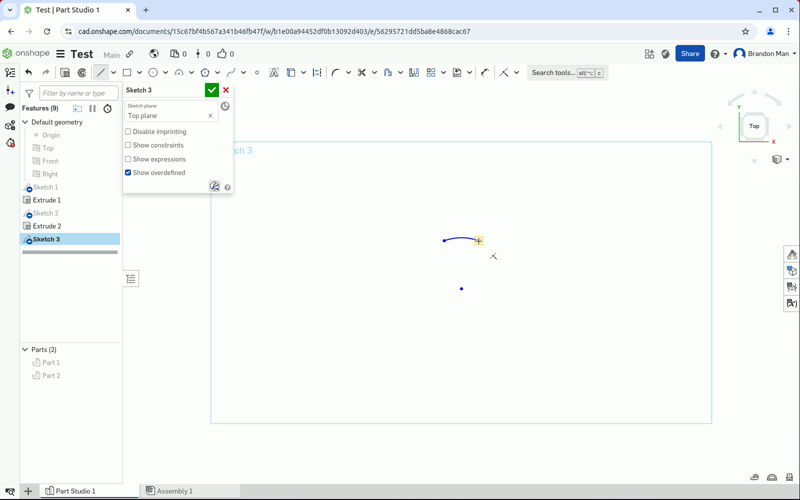
mouse_move(508, 240)
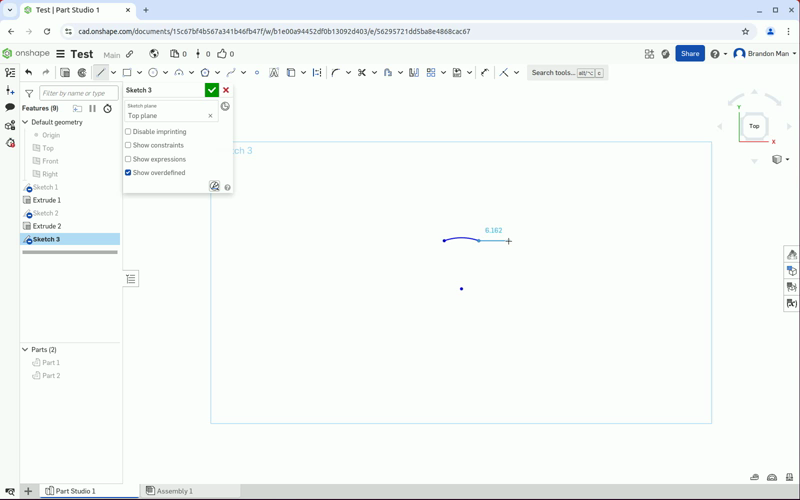
mouse_move(478, 183)
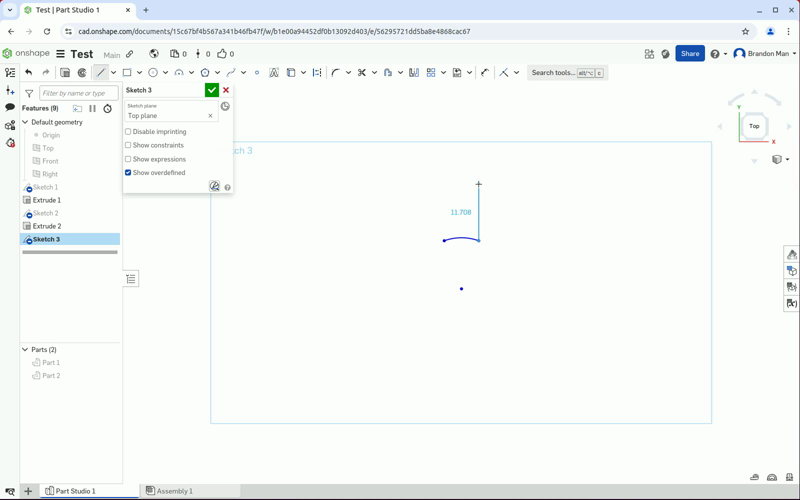
click(478, 183)
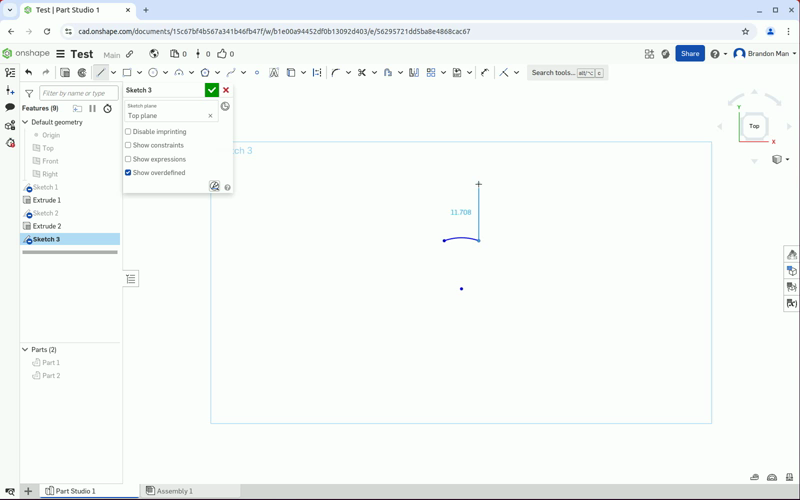
key_up(shift)
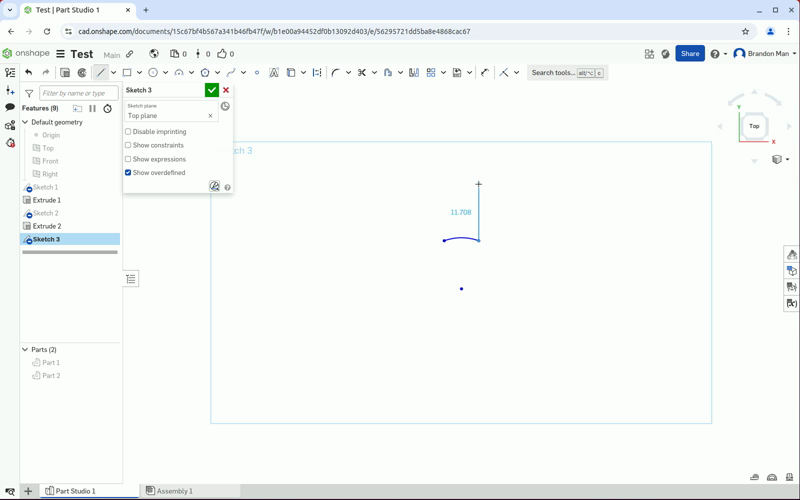
key_down(shift)
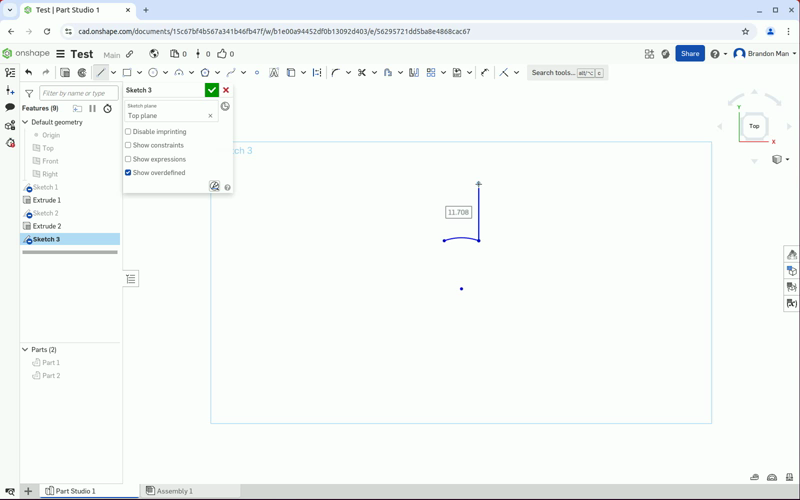
mouse_move(508, 183)
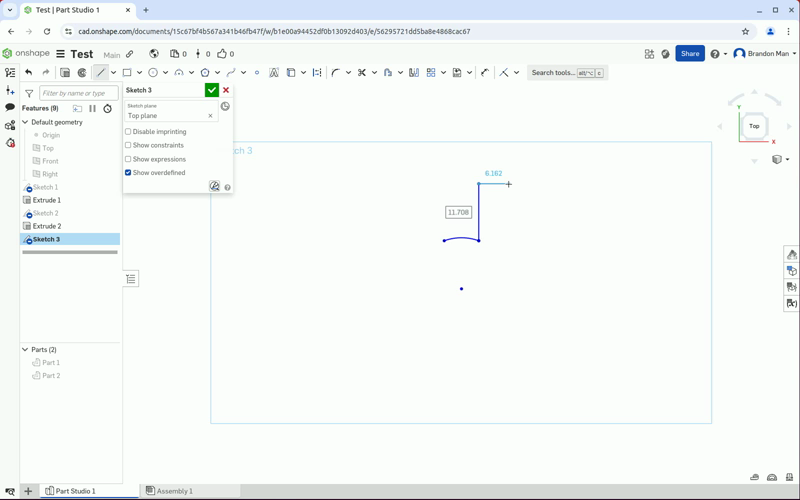
mouse_move(444, 183)
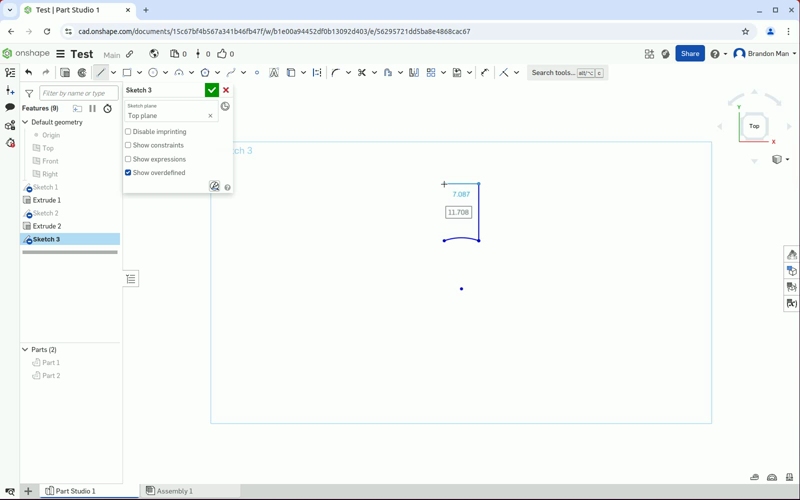
click(444, 183)
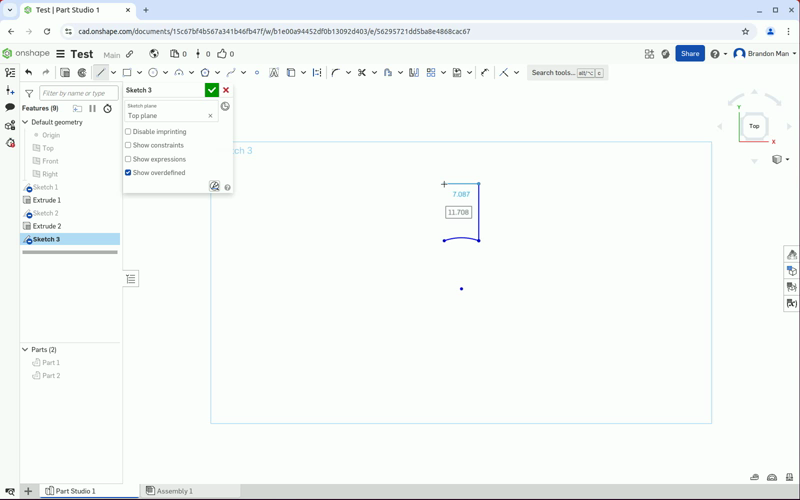
key_up(shift)
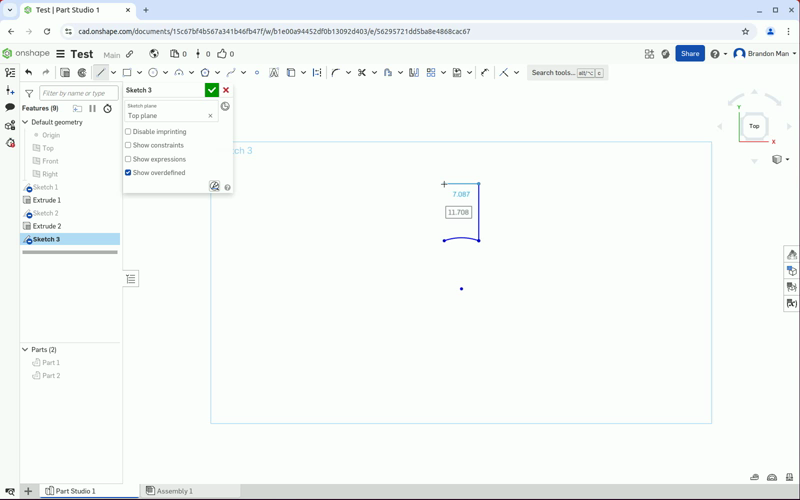
mouse_move(474, 183)
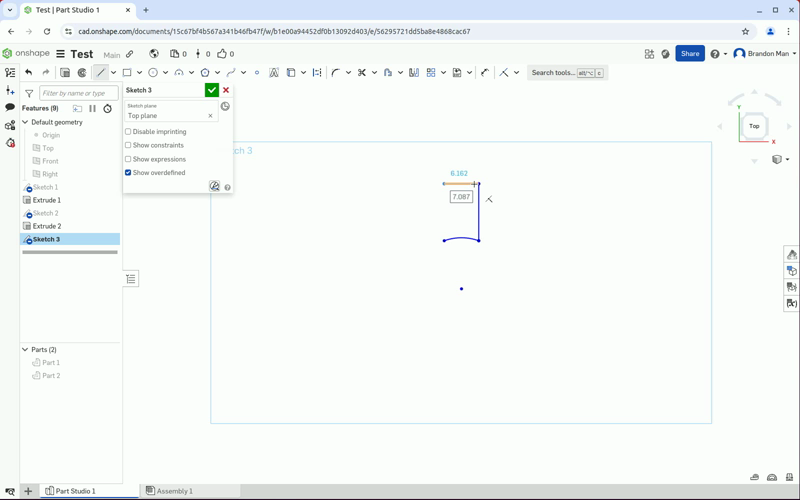
key_down(shift)
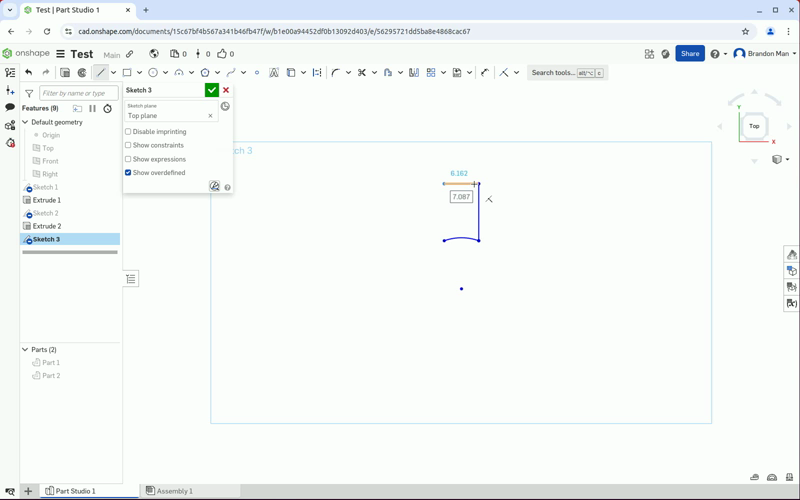
mouse_move(444, 240)
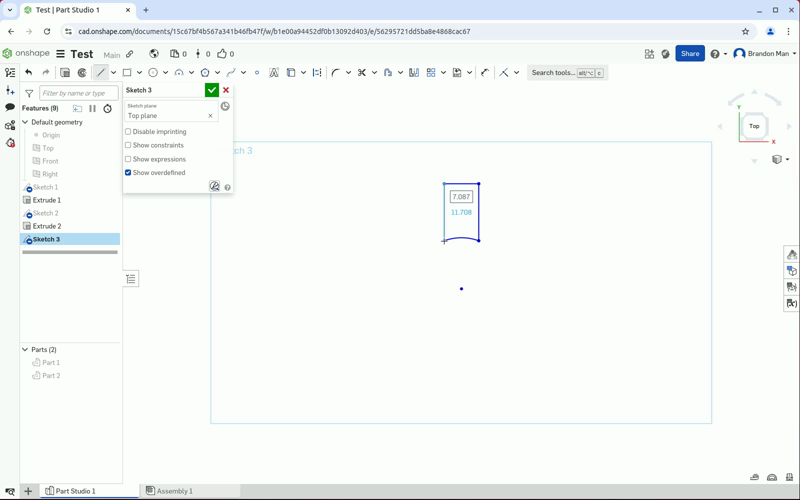
key_up(shift)
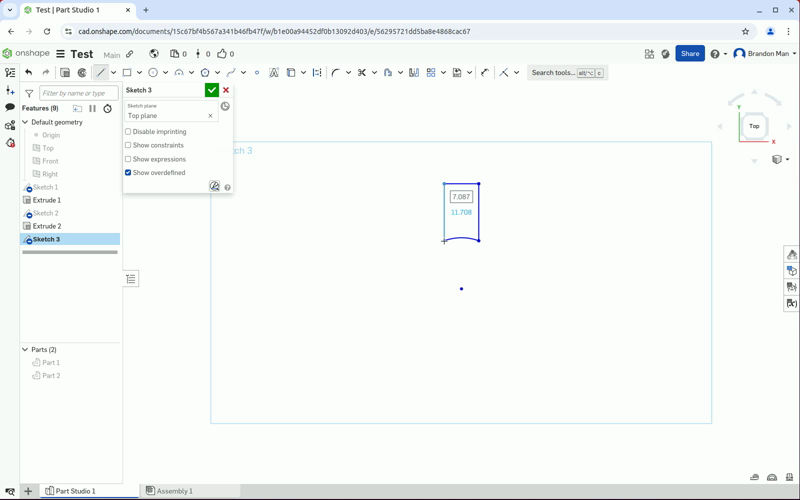
click(444, 240)
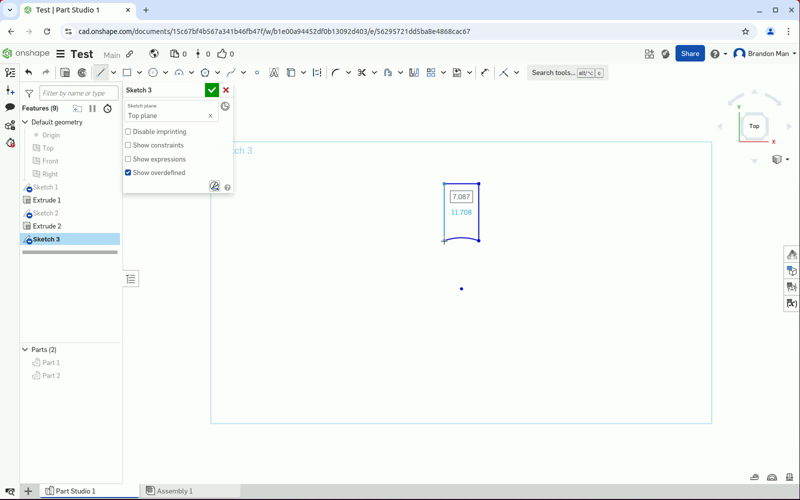
key(esc)
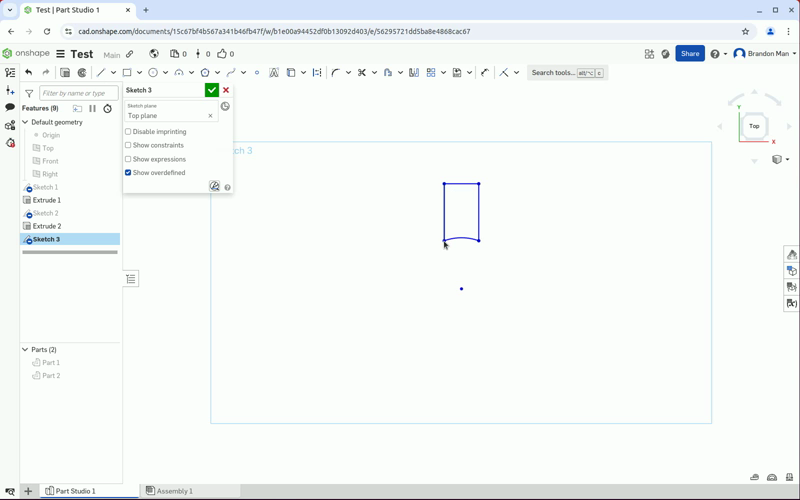
mouse_move(476, 203)
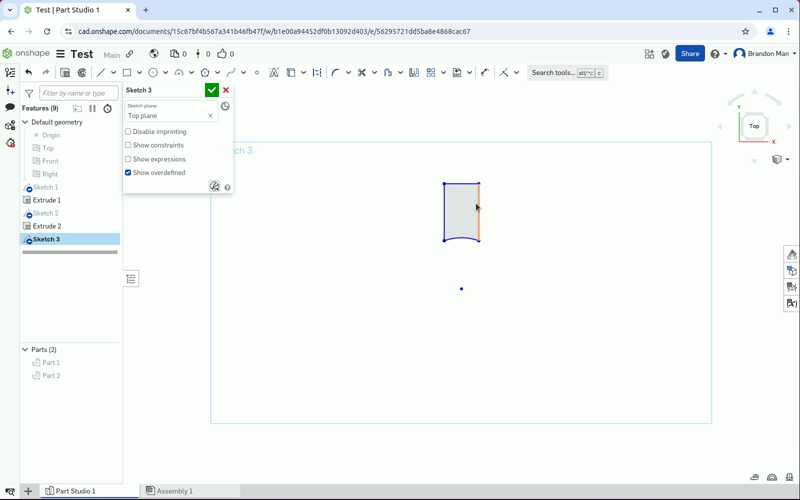
click(476, 203)
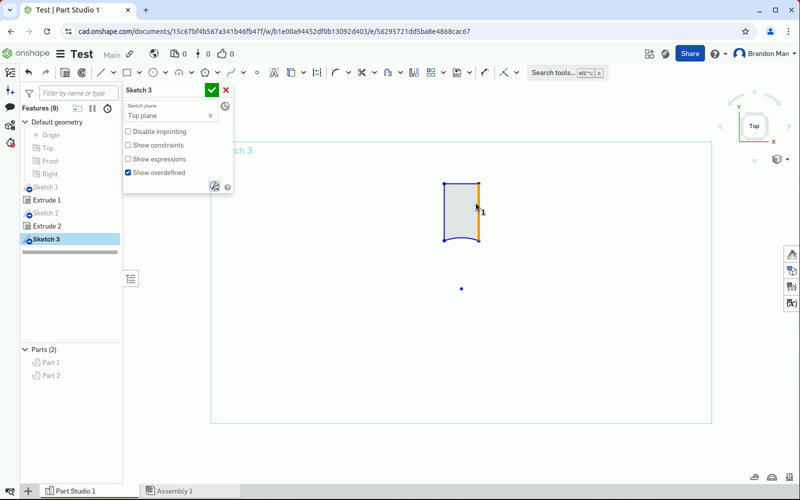
mouse_move(73, 352)
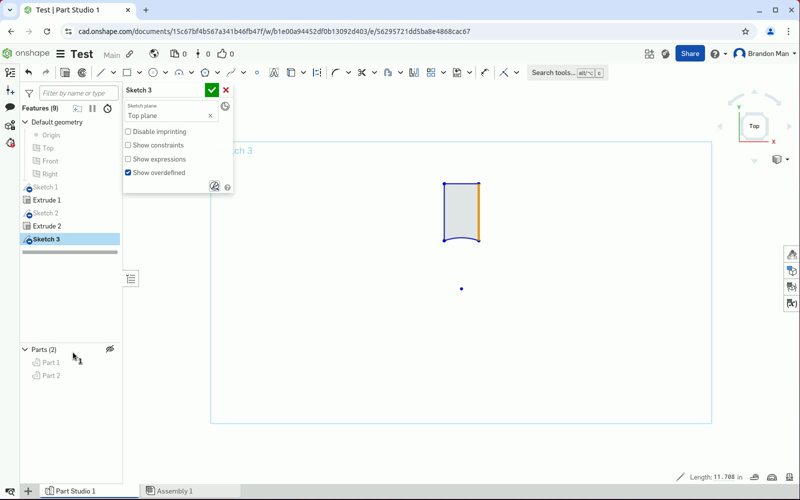
key(shift+y)
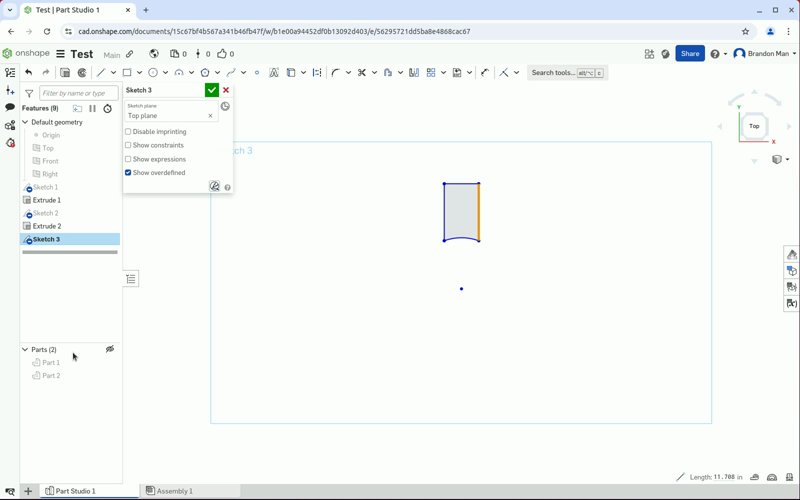
key(shift+e)
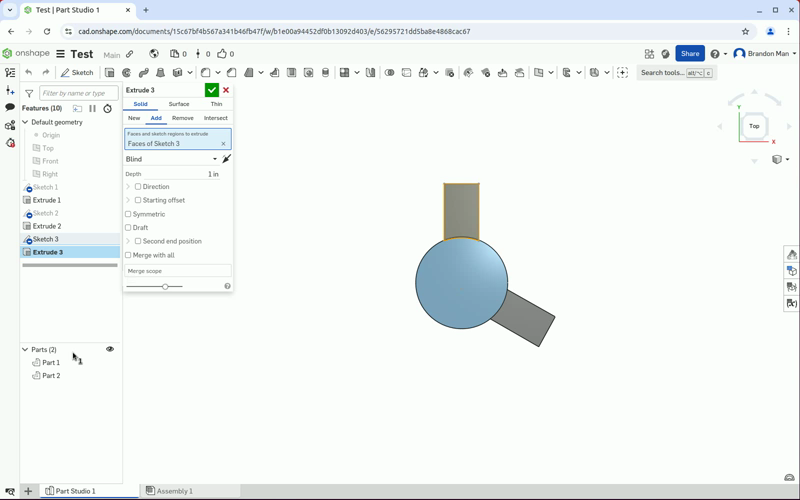
mouse_move(143, 106)
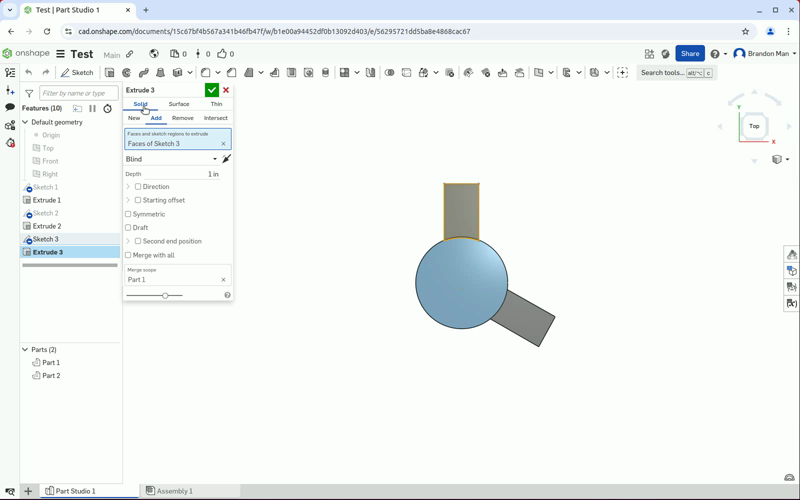
click(143, 106)
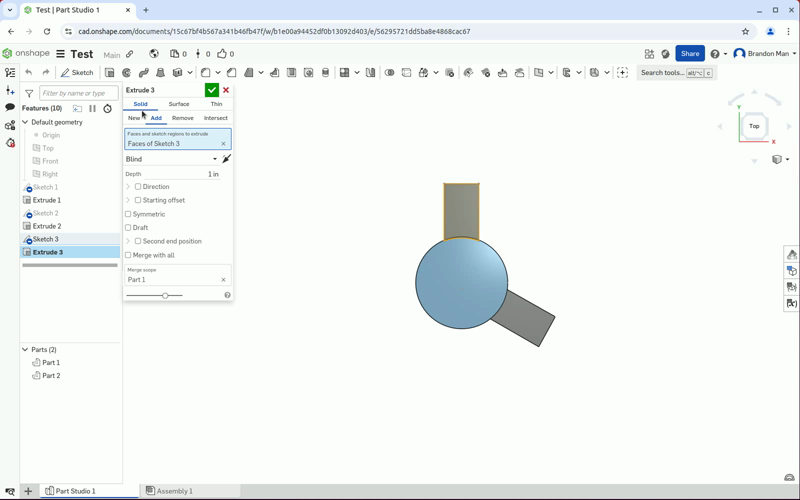
mouse_move(137, 120)
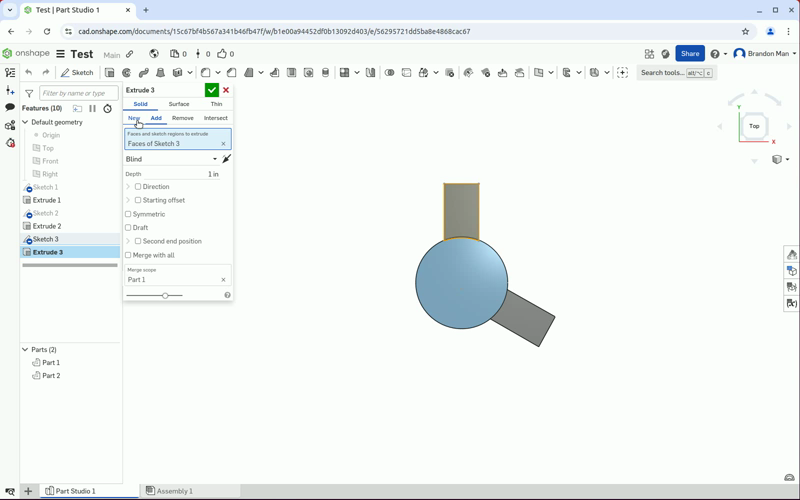
click(137, 120)
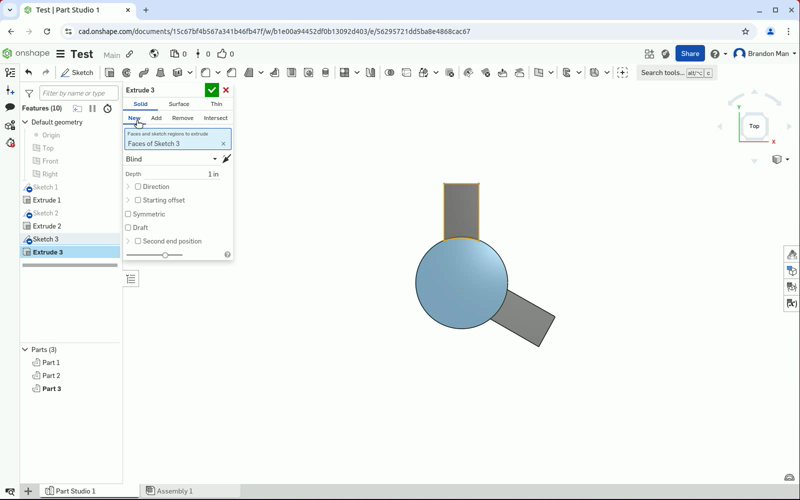
key(tab, 4)
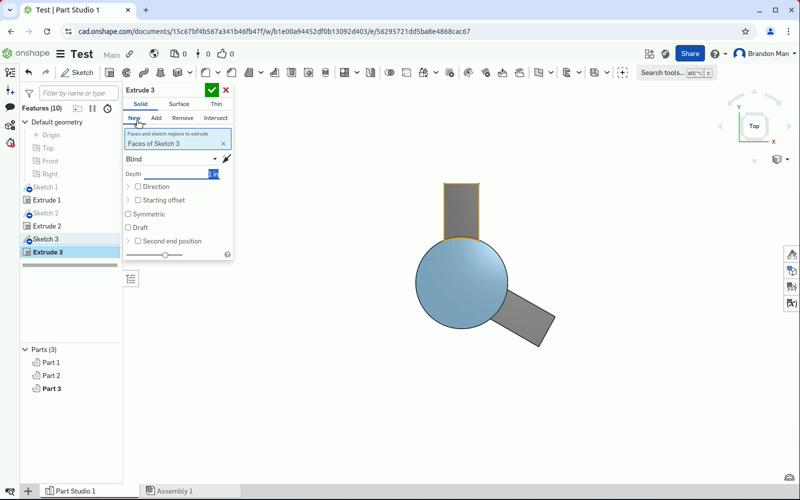
text(6.981)
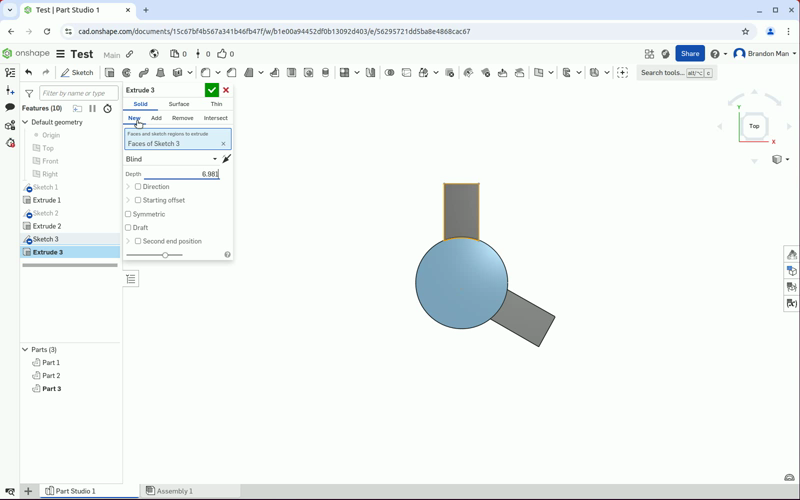
key(enter)
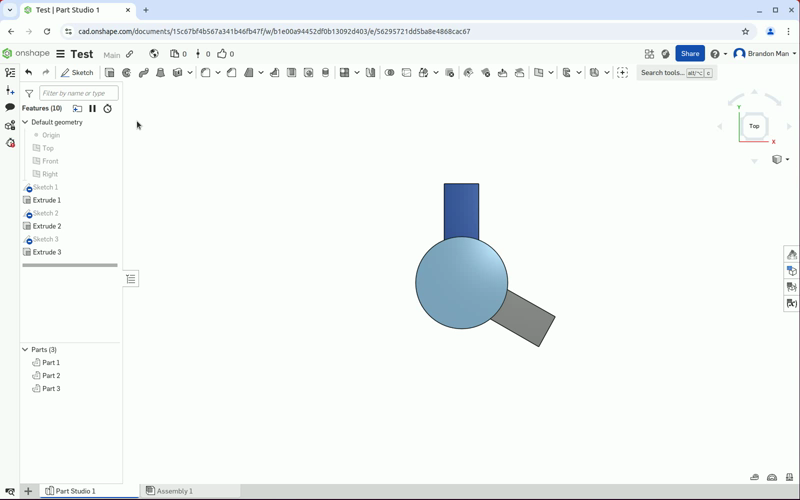
key(shift+h)
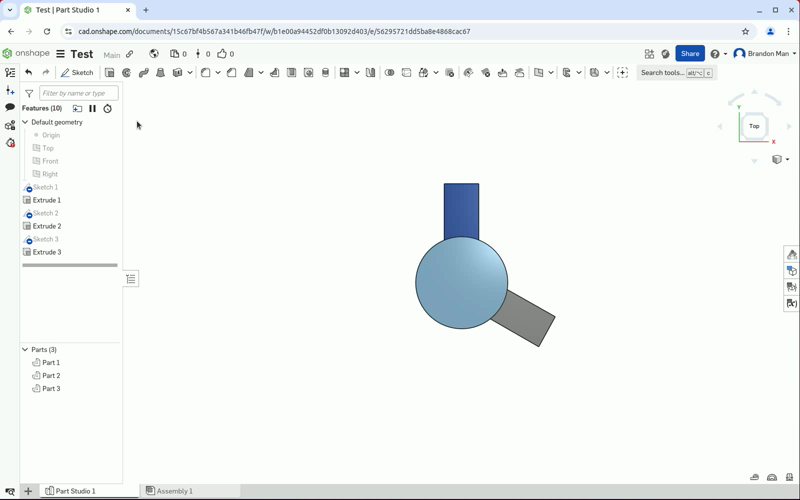
key(shift+h)
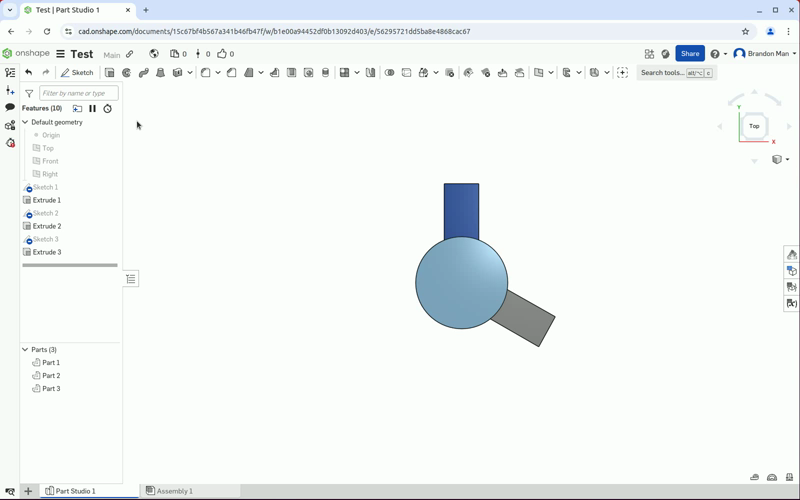
mouse_move(73, 189)
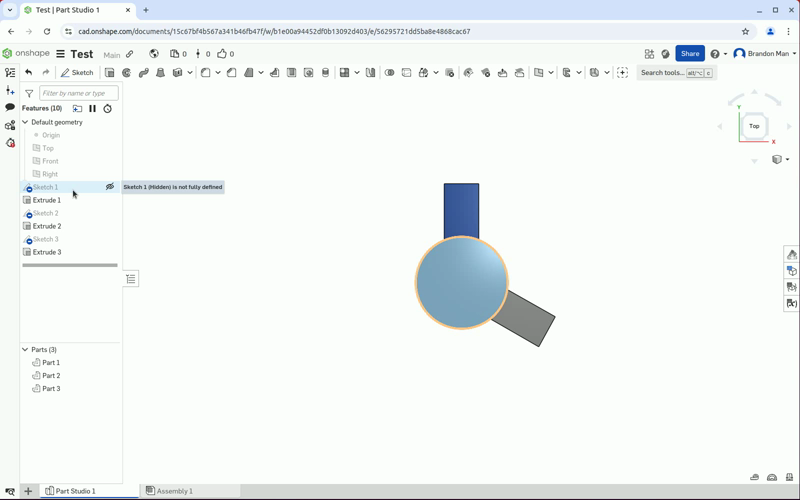
click(73, 189)
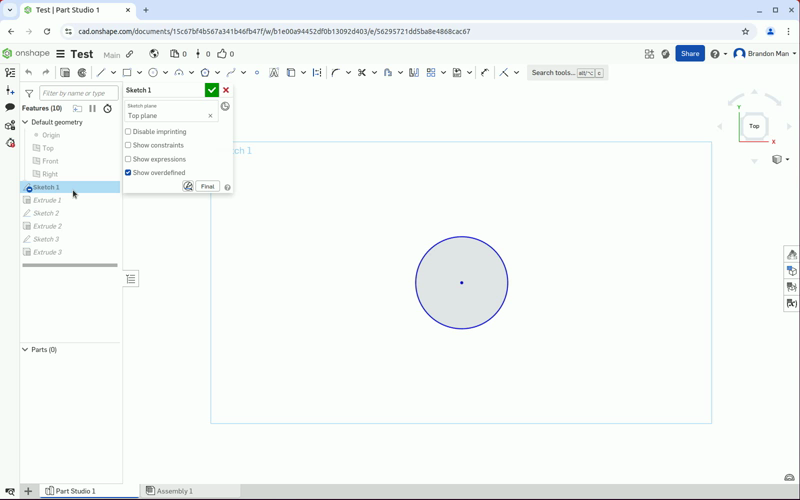
mouse_move(229, 92)
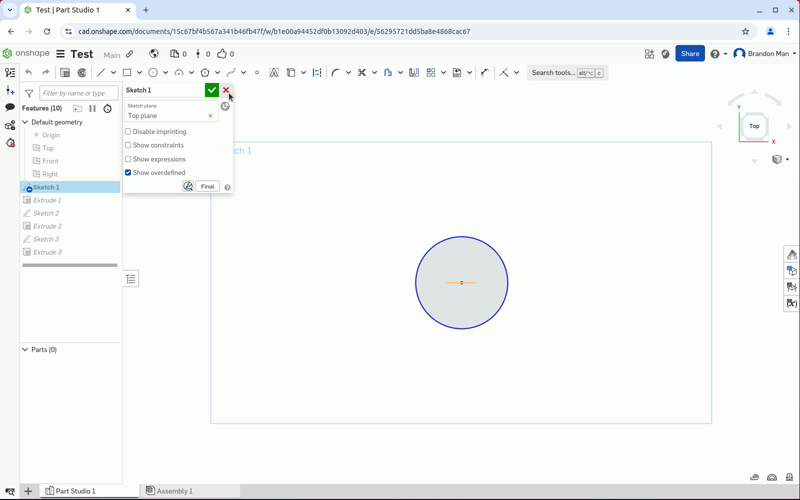
click(229, 92)
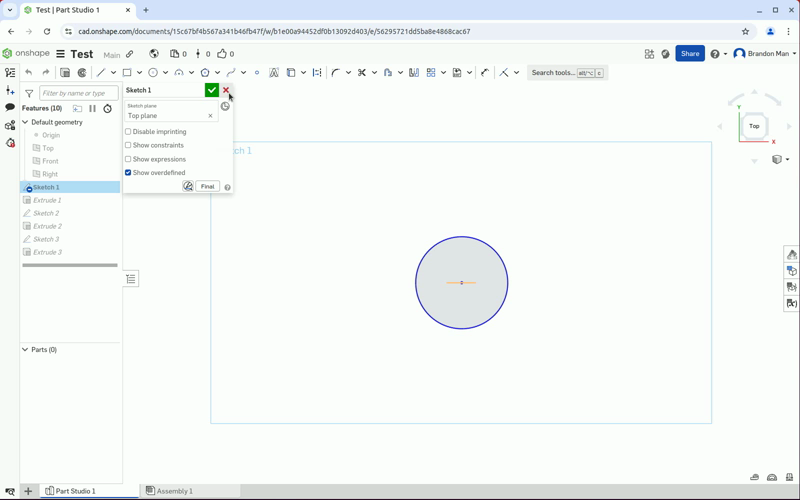
key(shift+s)
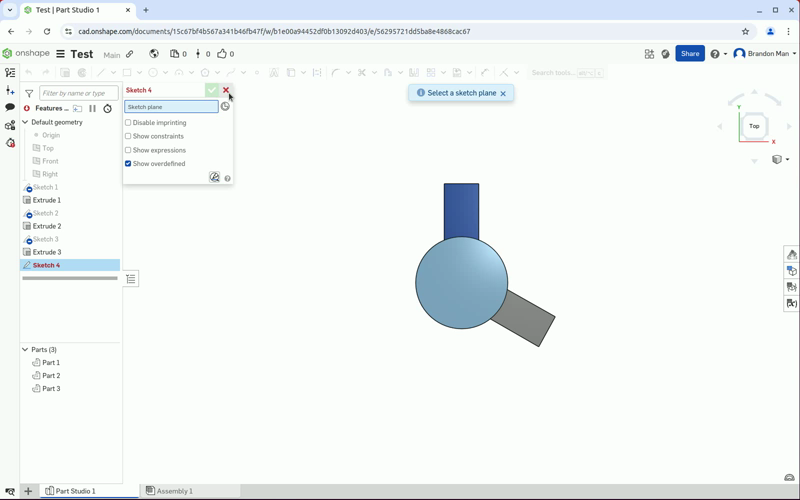
mouse_move(73, 150)
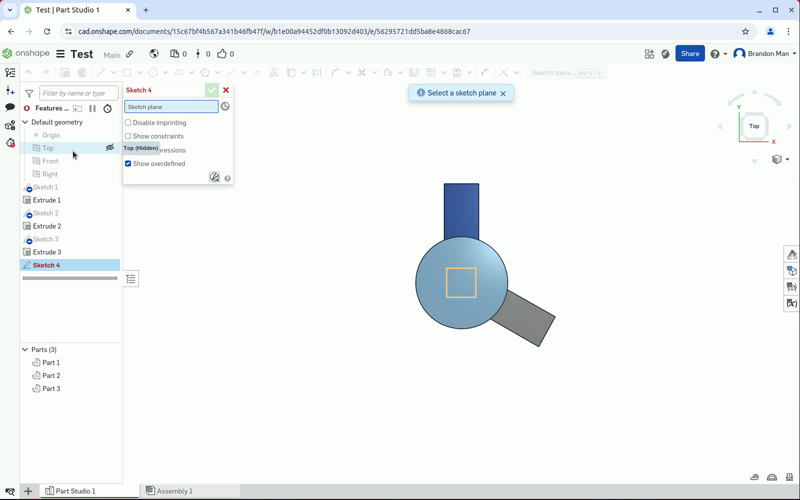
click(73, 150)
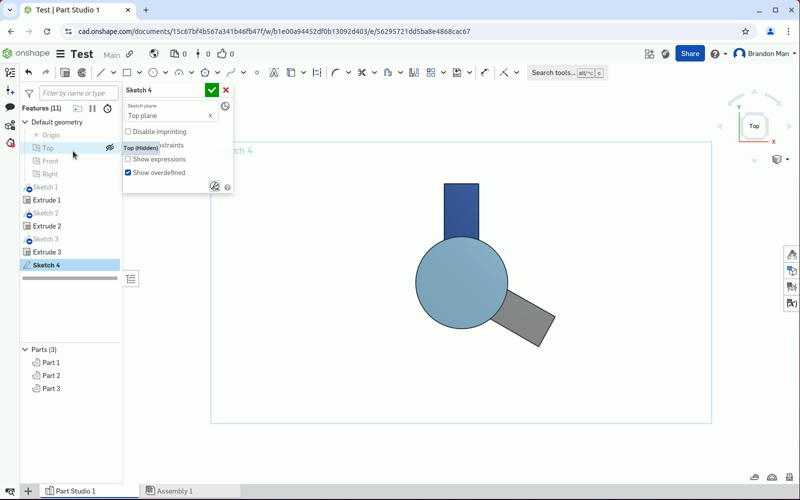
mouse_move(73, 352)
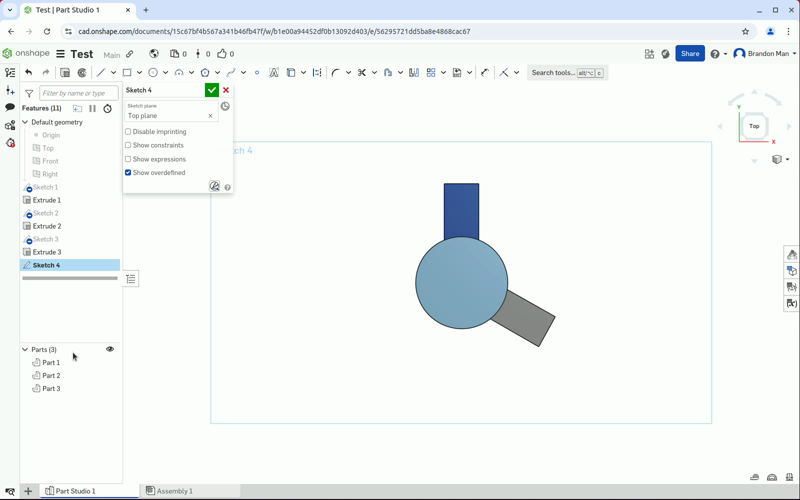
key(y)
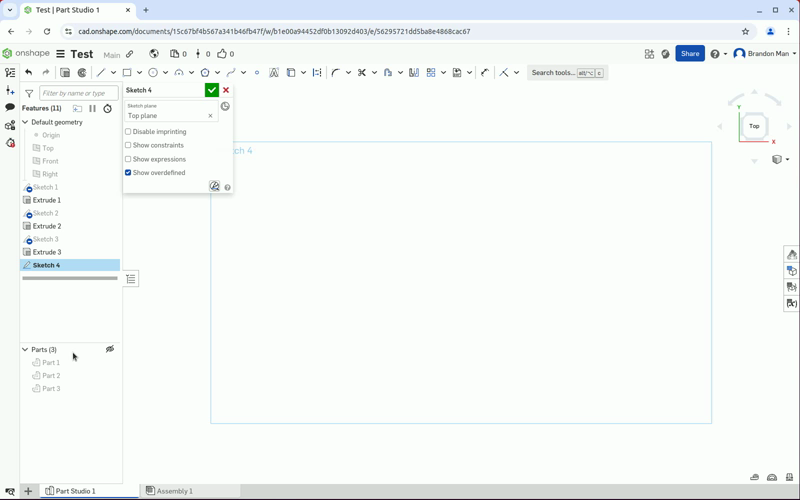
key(l)
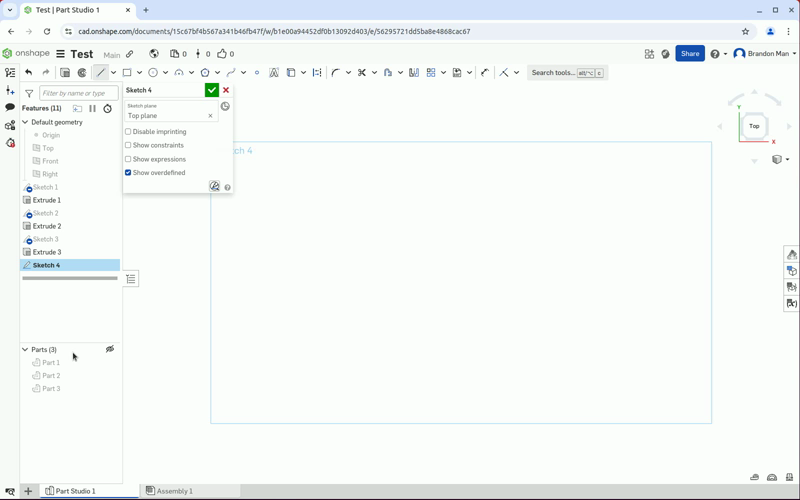
key_down(shift)
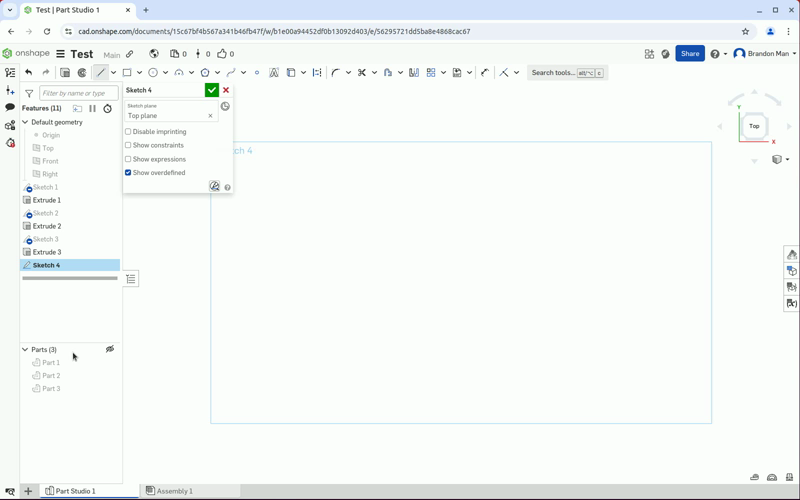
mouse_move(366, 316)
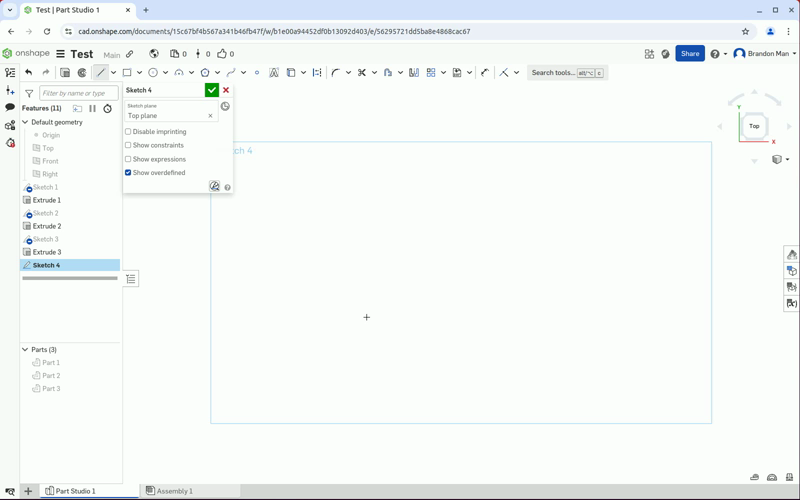
click(366, 316)
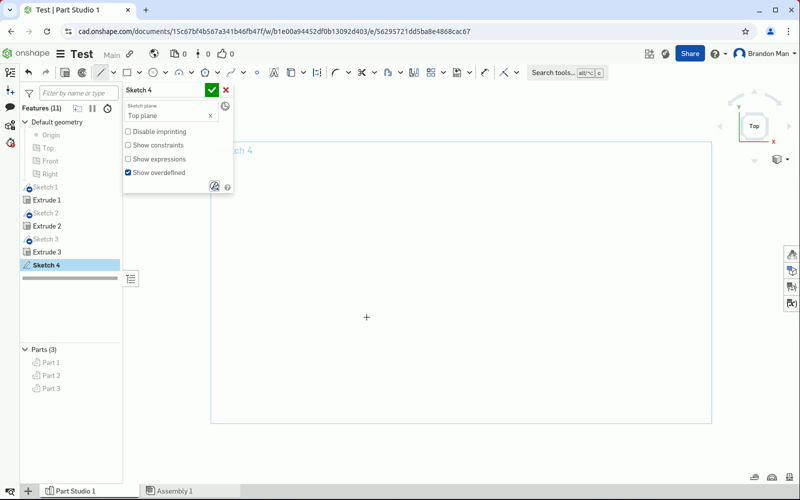
key_up(shift)
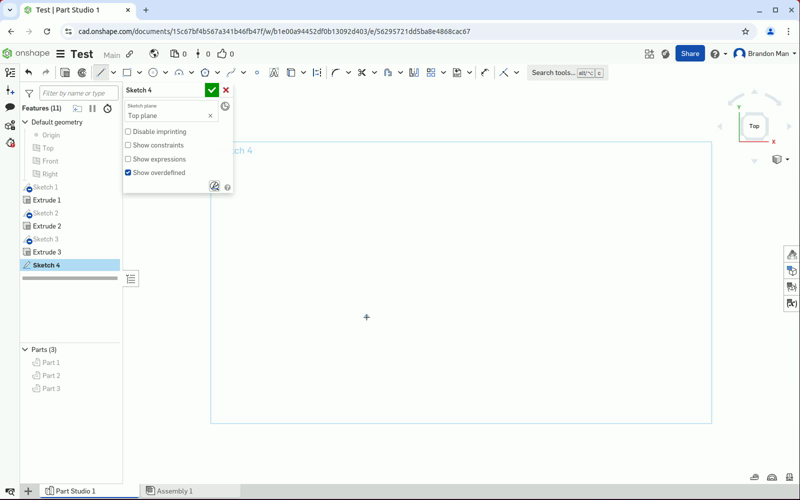
key_down(shift)
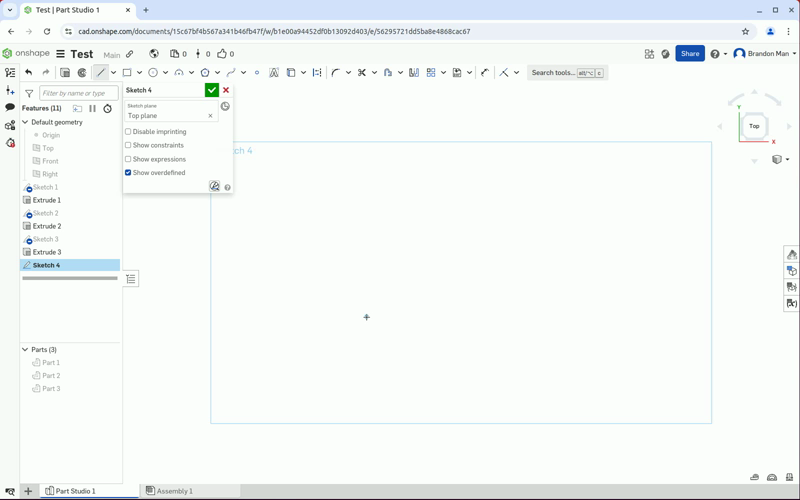
mouse_move(396, 316)
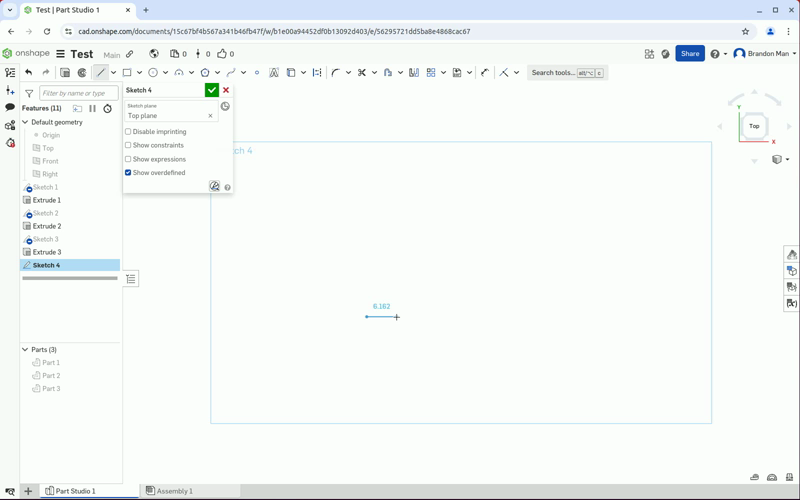
mouse_move(383, 346)
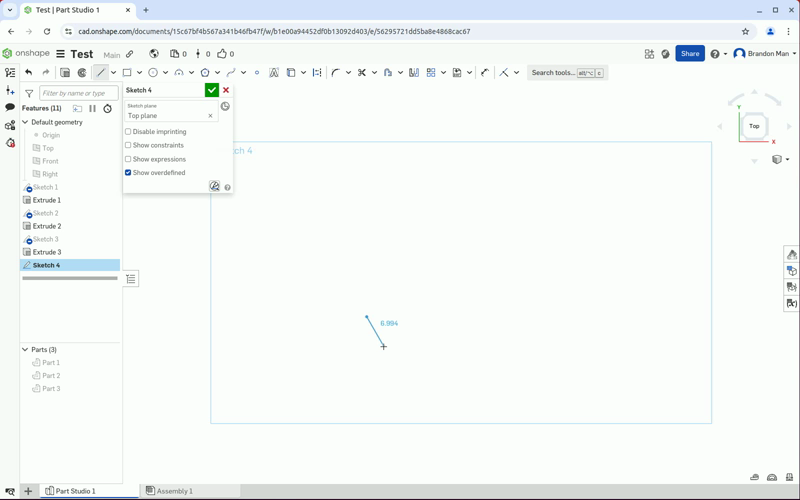
click(383, 346)
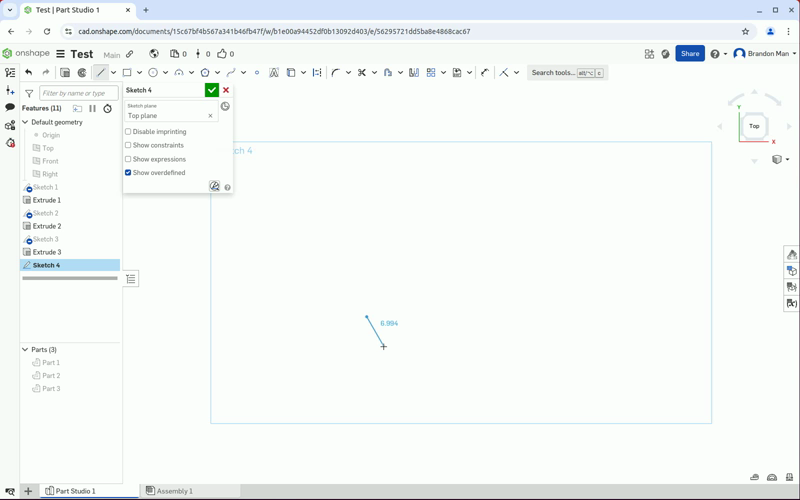
key_up(shift)
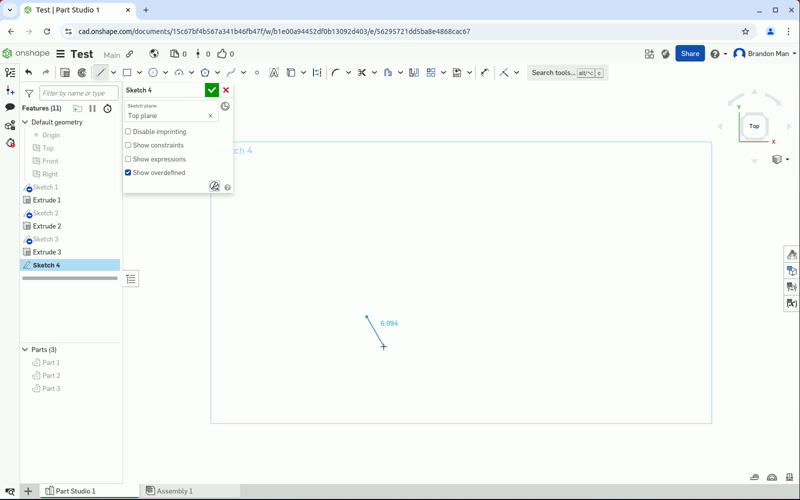
key_down(shift)
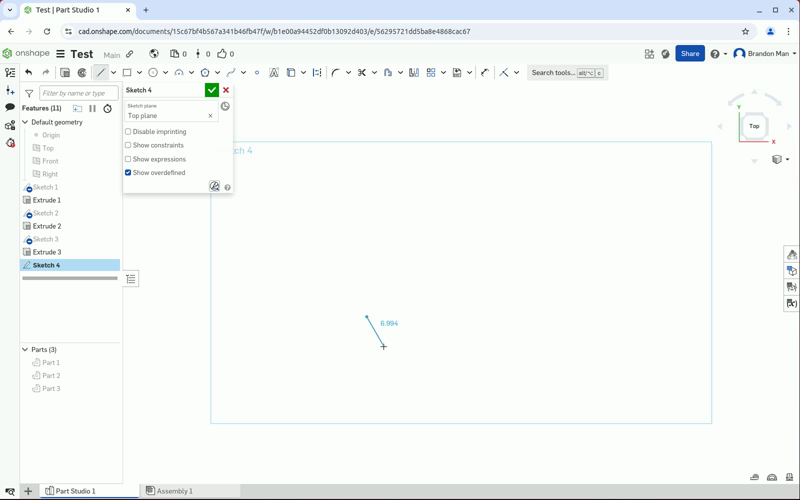
mouse_move(413, 346)
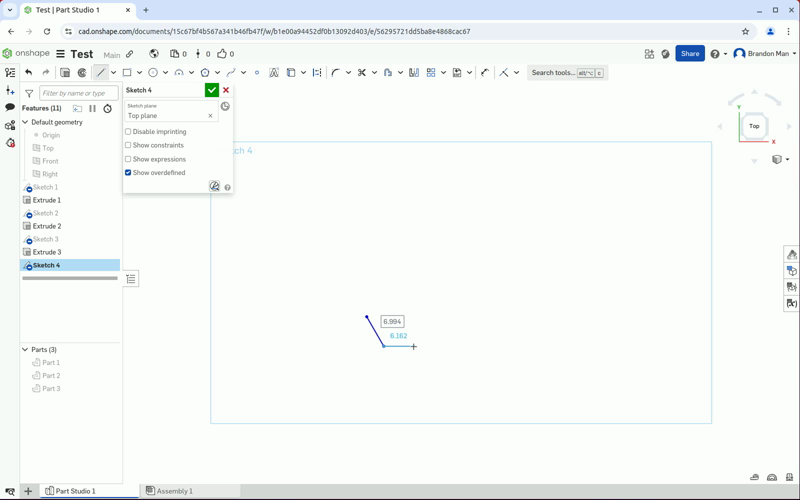
mouse_move(433, 318)
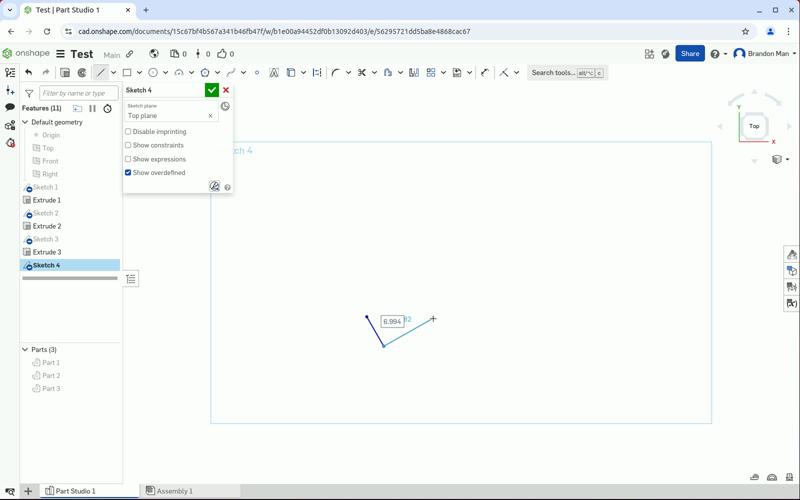
click(433, 318)
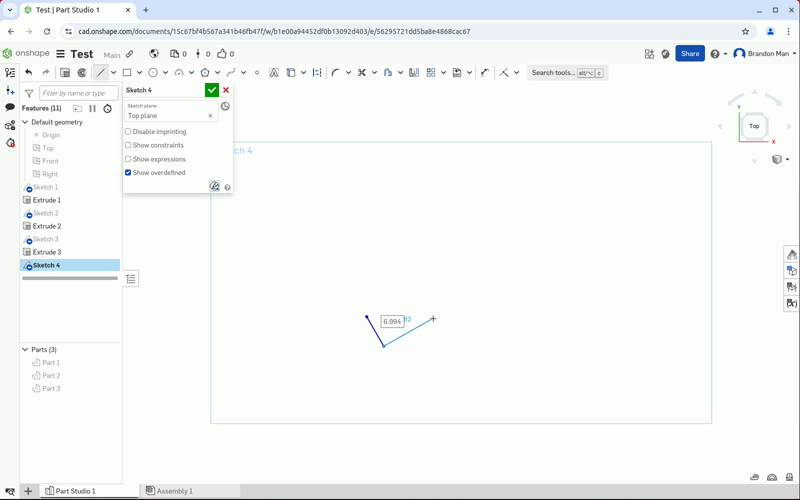
key_up(shift)
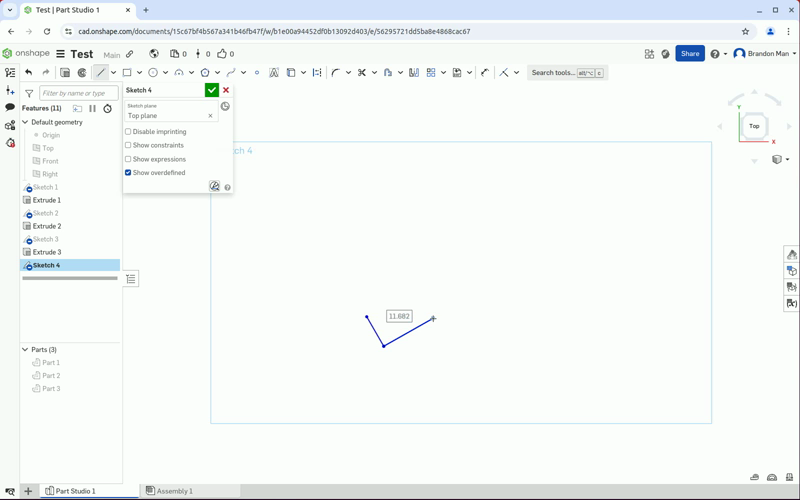
key(esc)
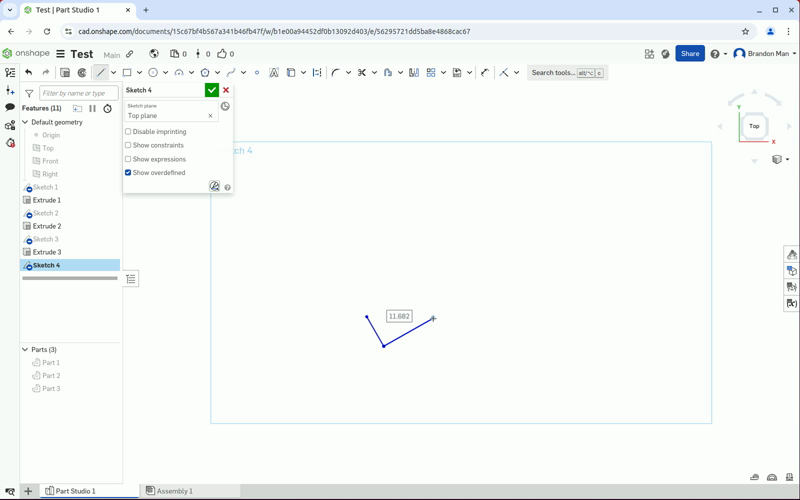
key(a)
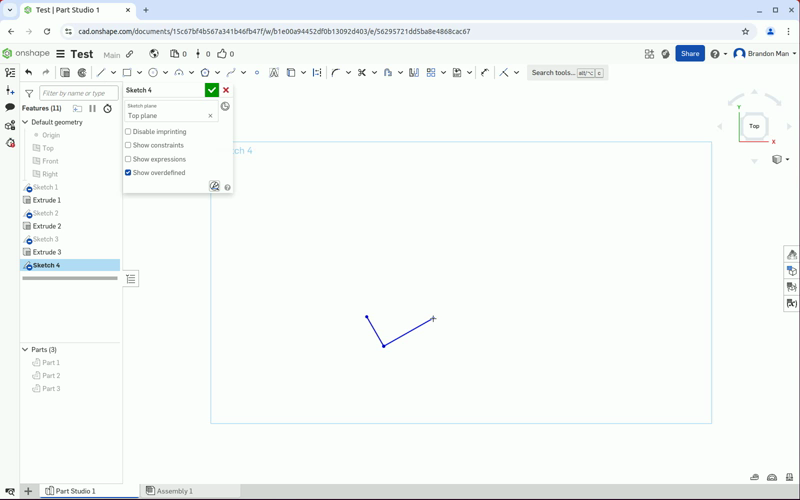
mouse_move(433, 318)
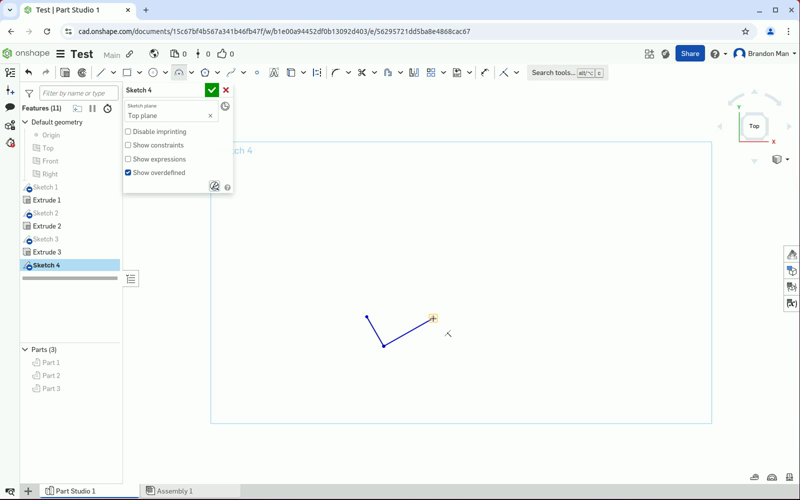
click(433, 318)
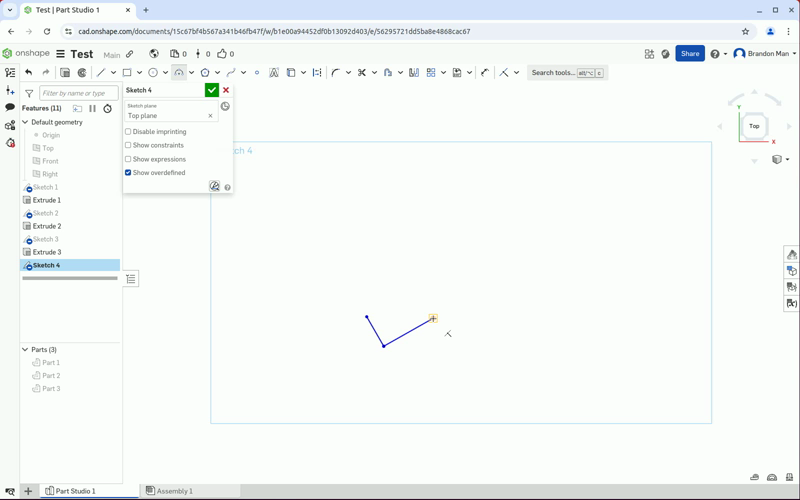
key_down(shift)
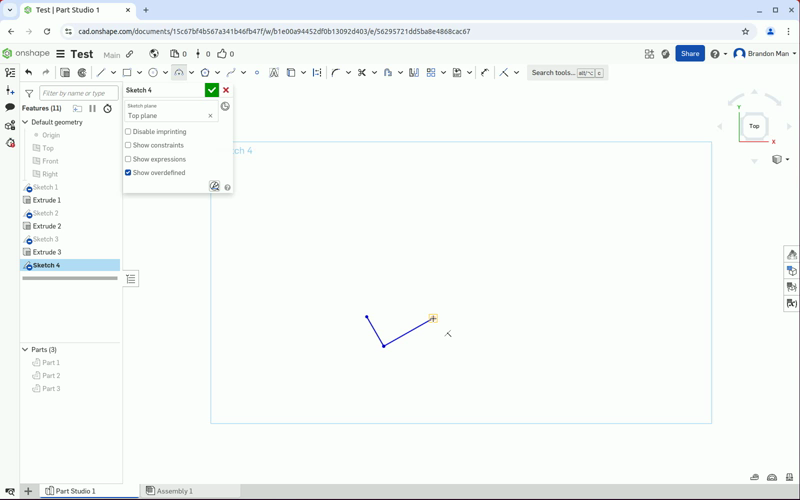
mouse_move(416, 288)
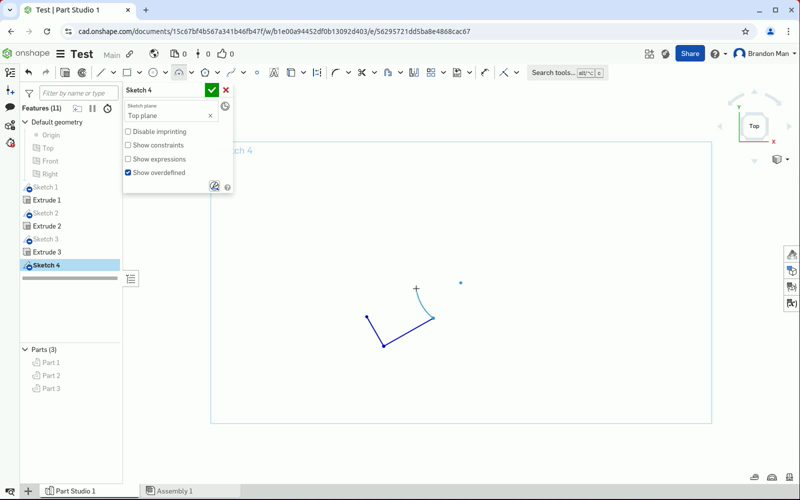
click(416, 288)
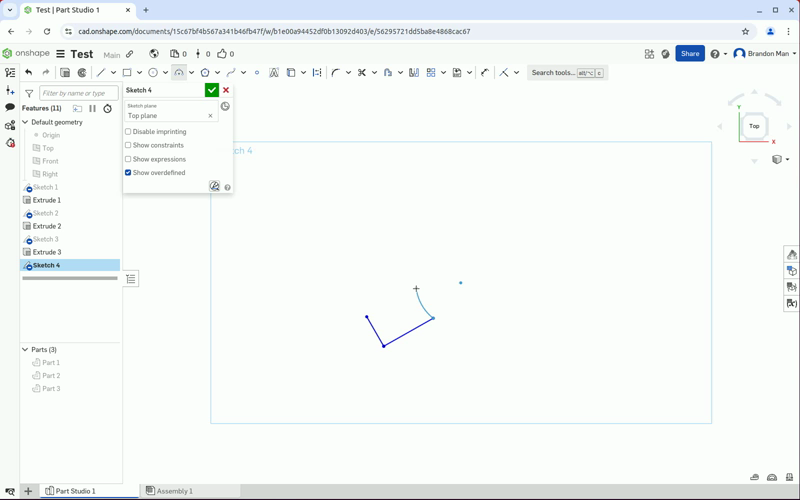
mouse_move(421, 305)
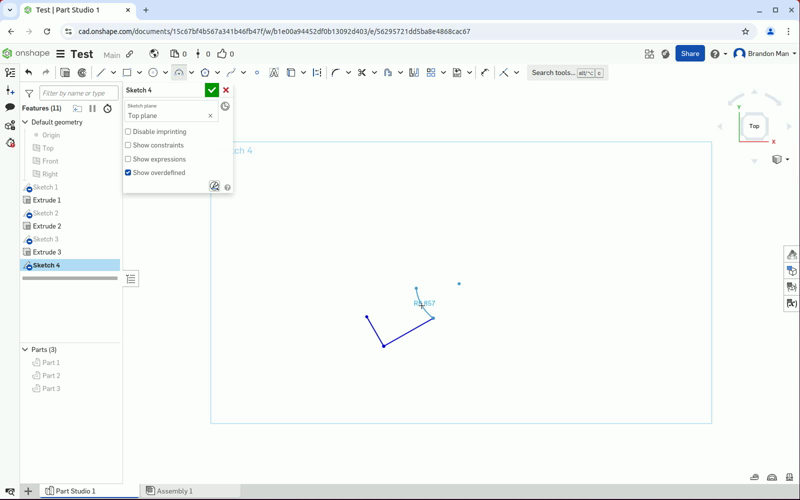
click(421, 305)
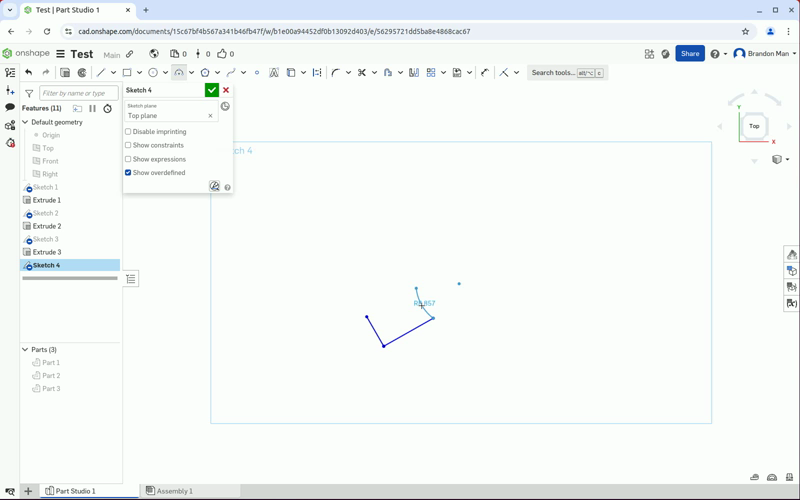
key_up(shift)
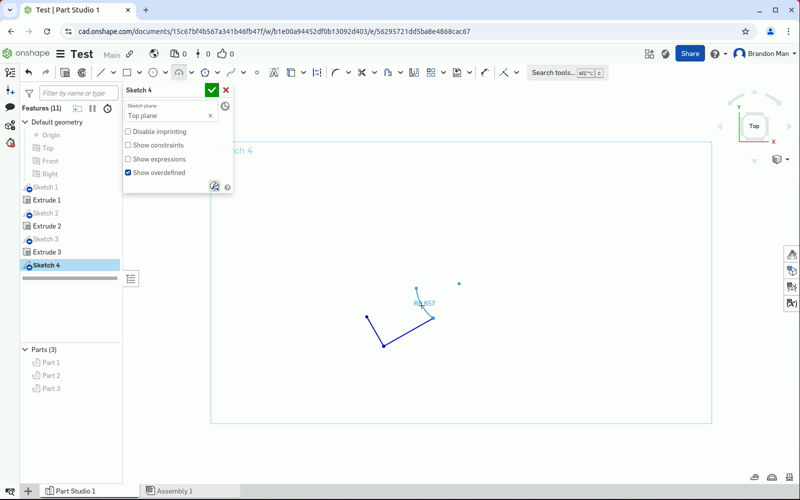
key(esc)
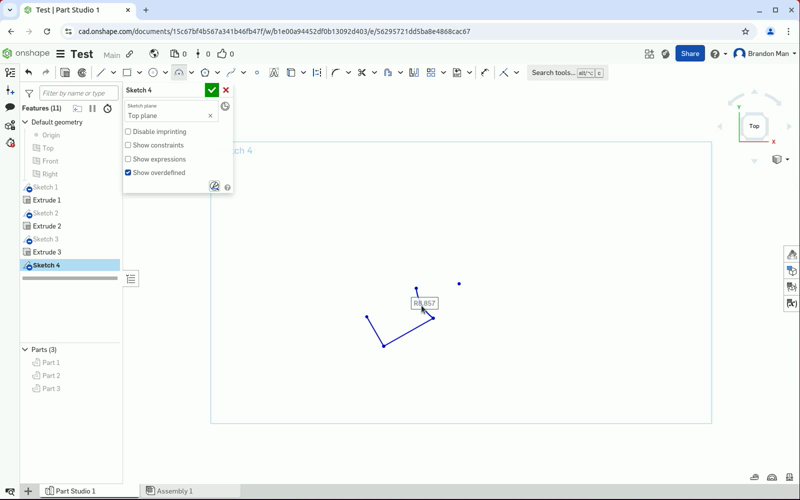
key(l)
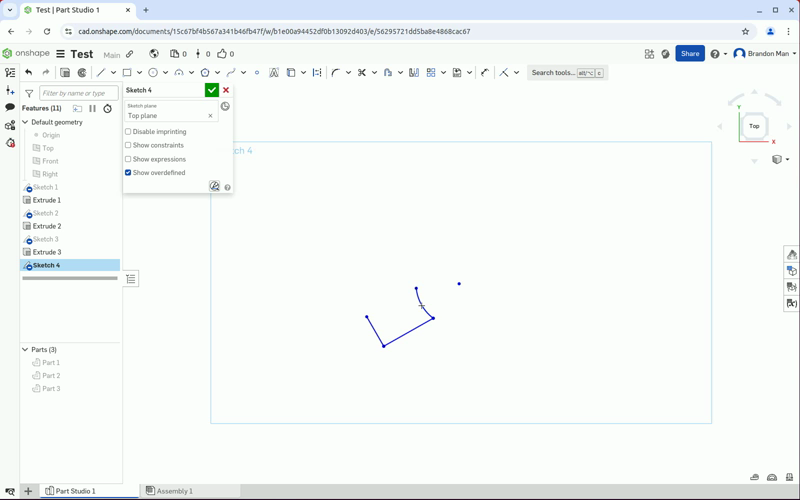
mouse_move(416, 288)
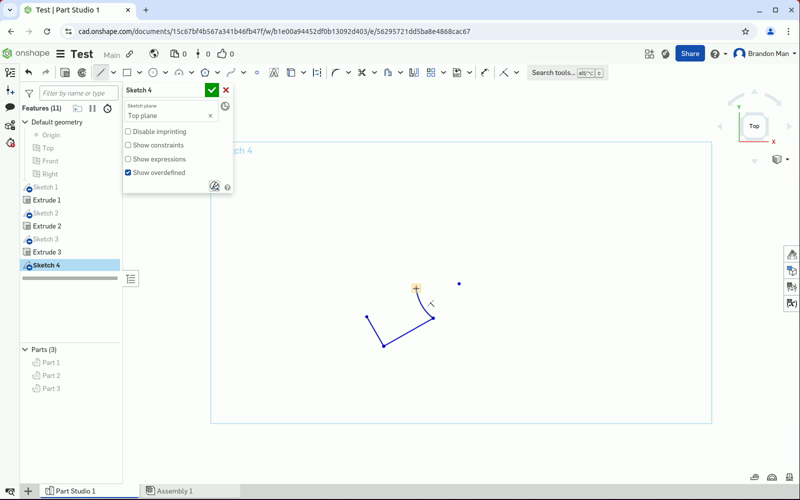
click(416, 288)
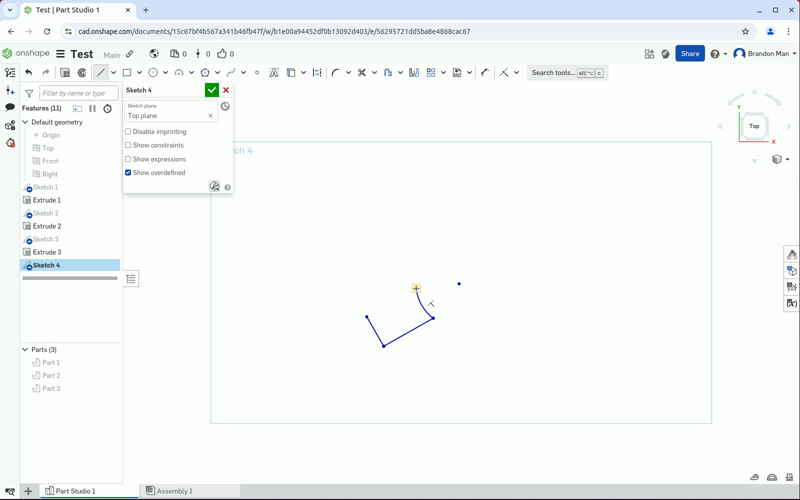
mouse_move(446, 288)
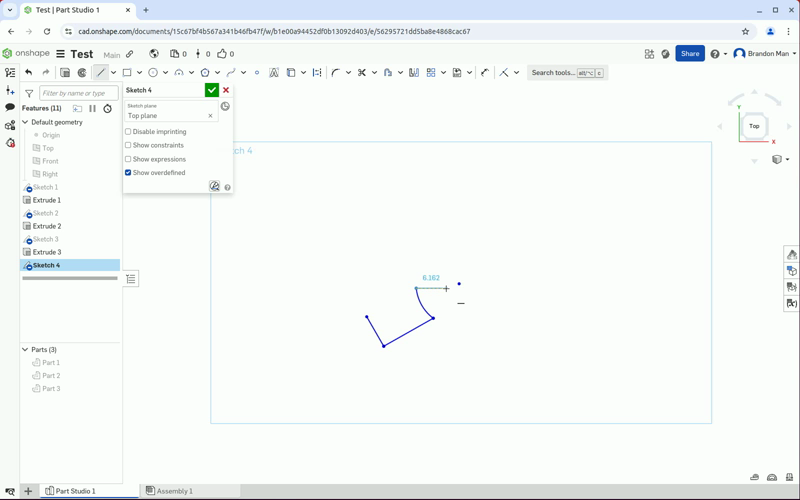
key_down(shift)
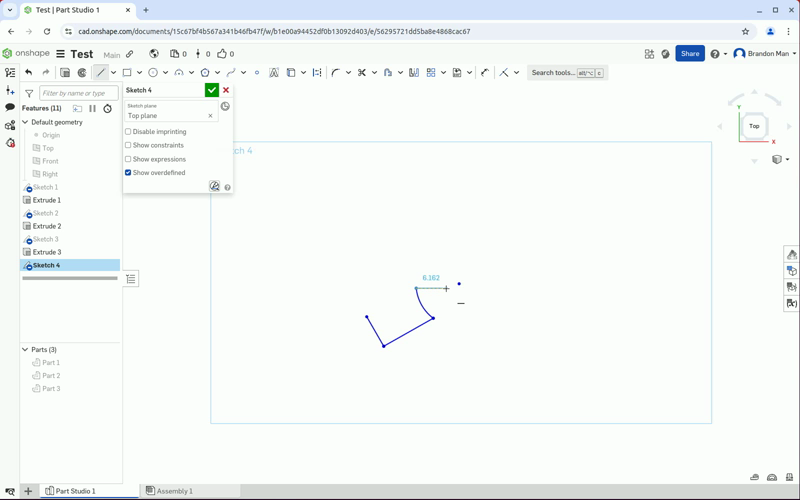
mouse_move(366, 316)
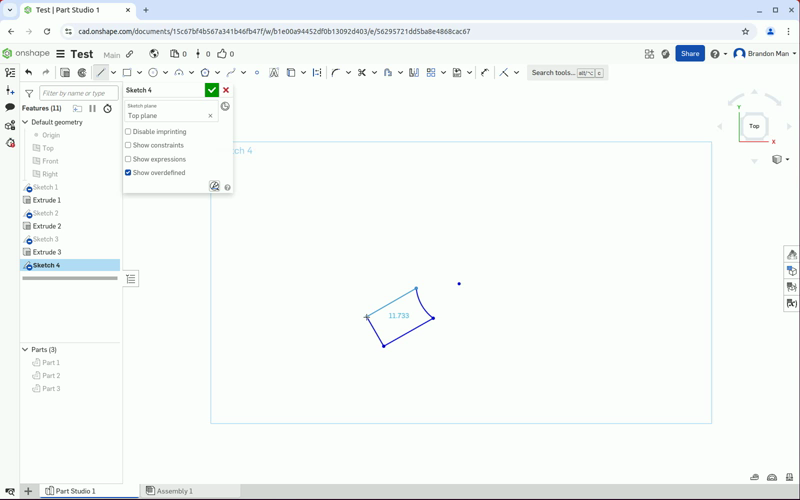
key_up(shift)
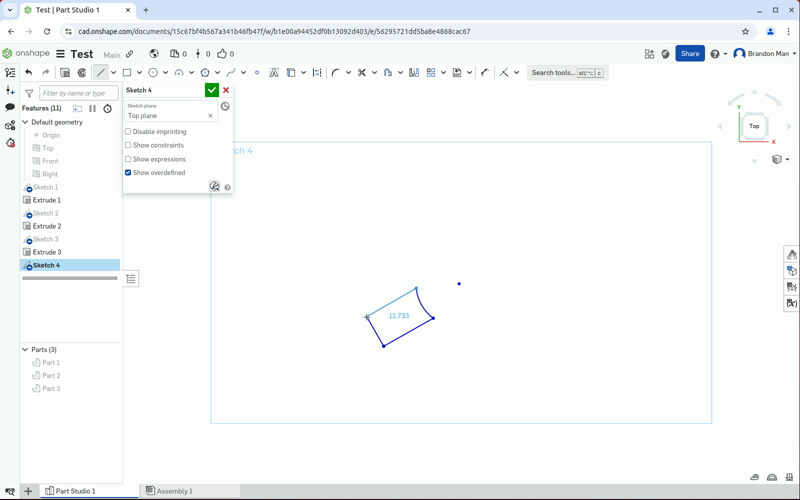
click(366, 316)
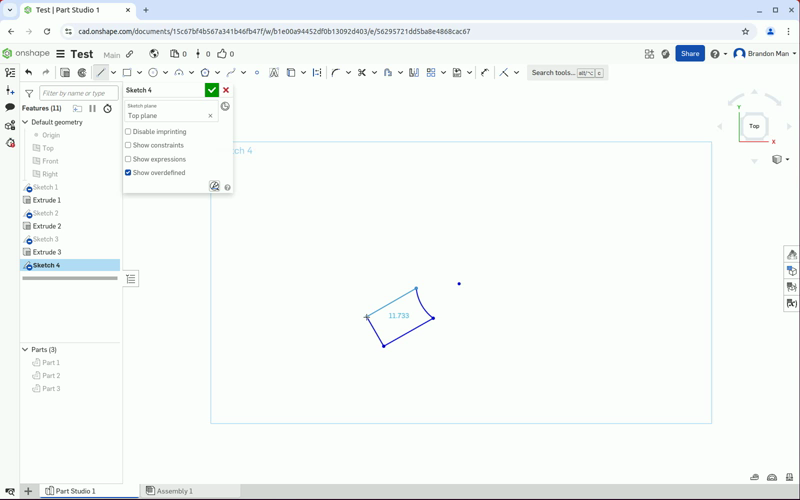
key(esc)
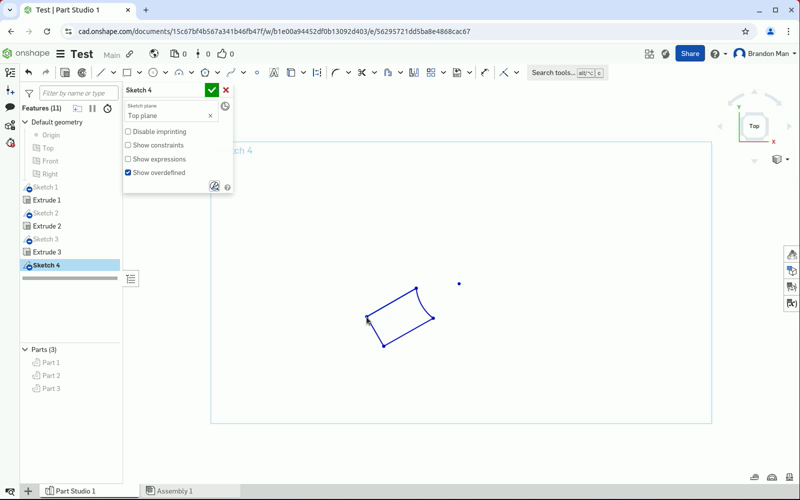
mouse_move(394, 328)
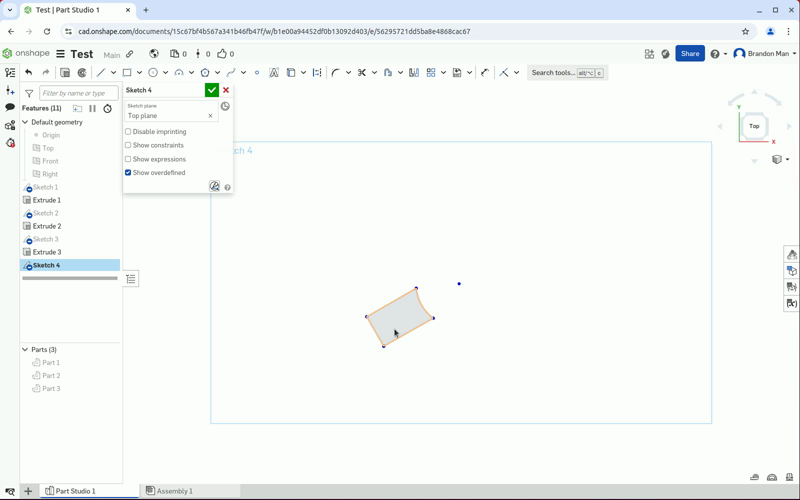
click(394, 328)
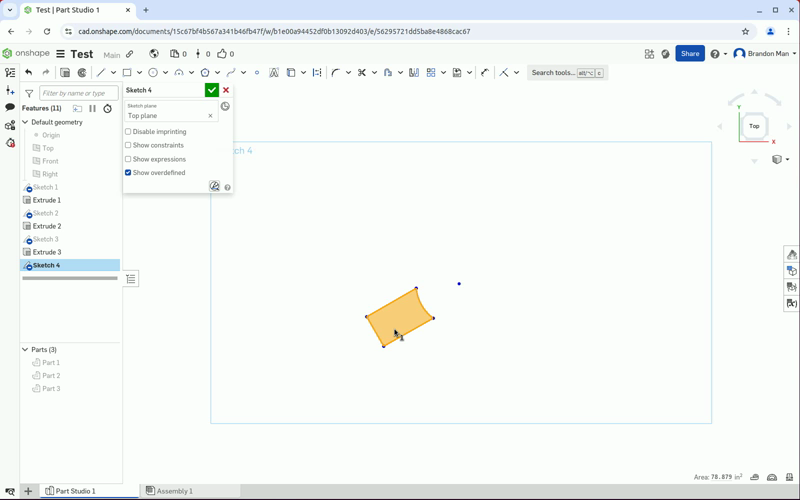
mouse_move(73, 352)
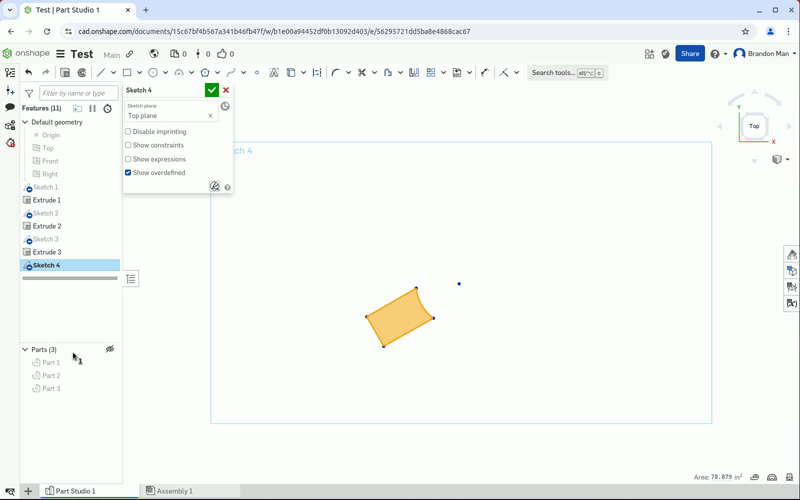
key(shift+y)
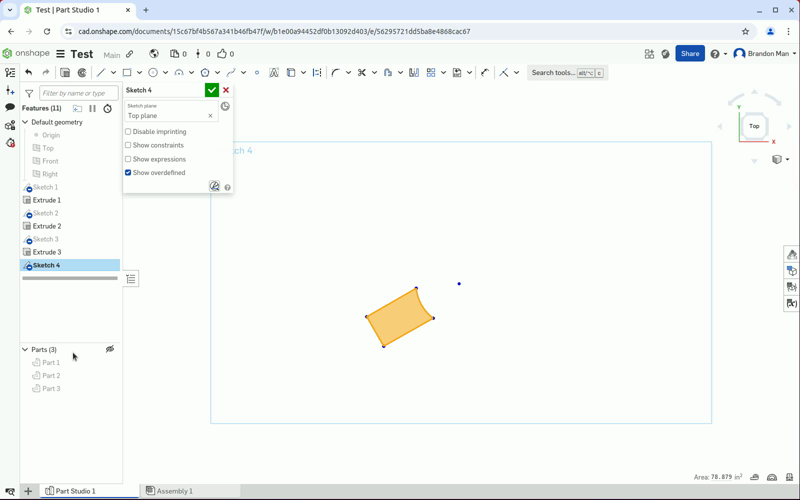
key(shift+e)
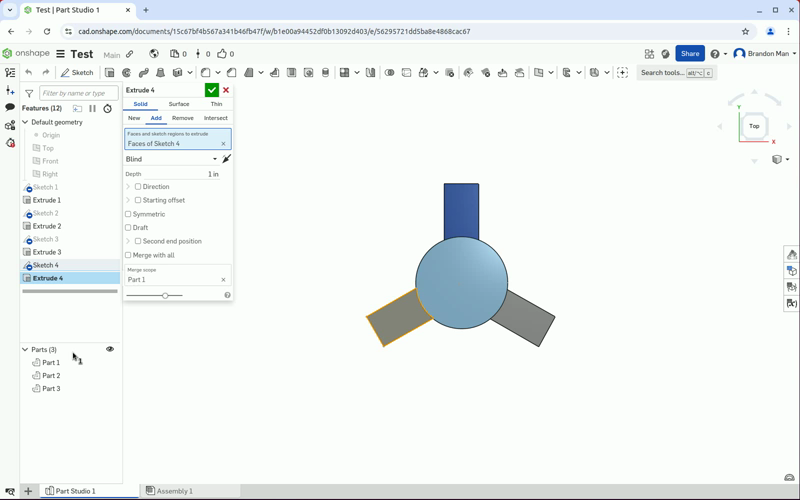
mouse_move(143, 106)
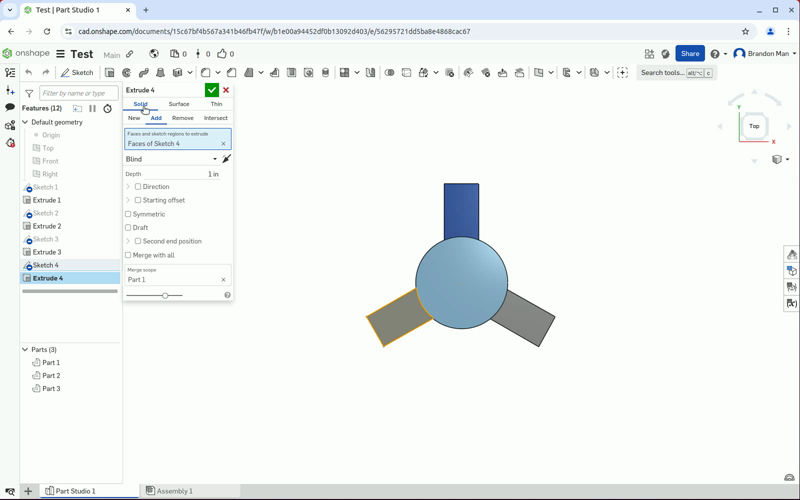
click(143, 106)
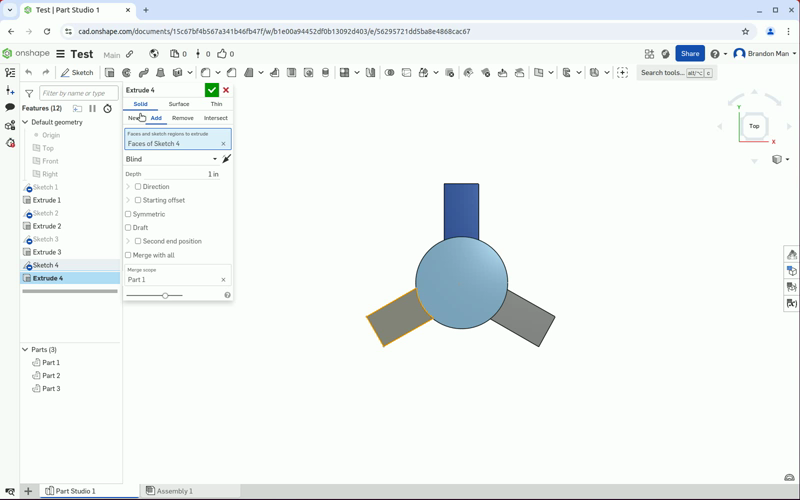
mouse_move(137, 120)
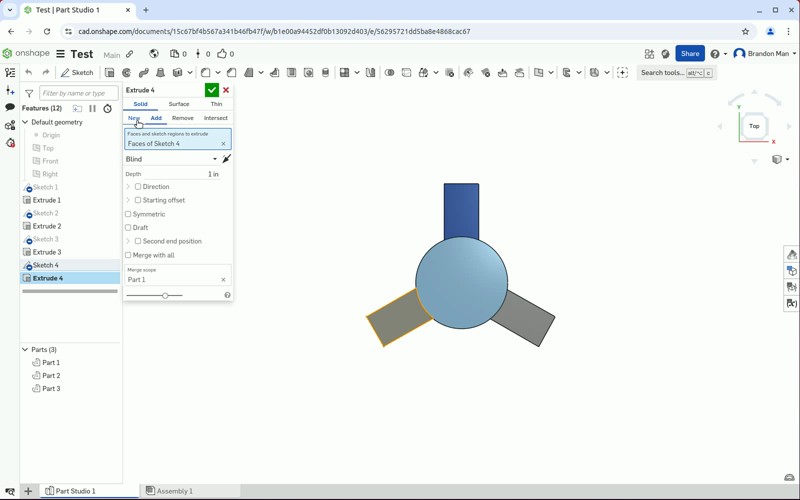
click(137, 120)
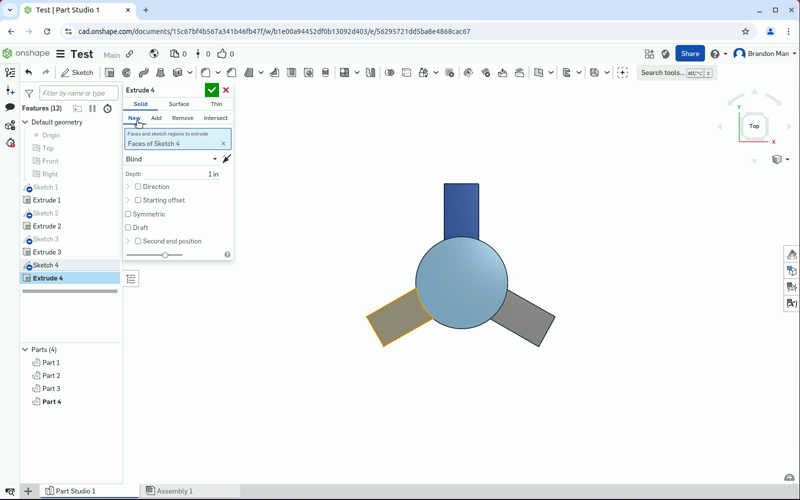
key(tab, 4)
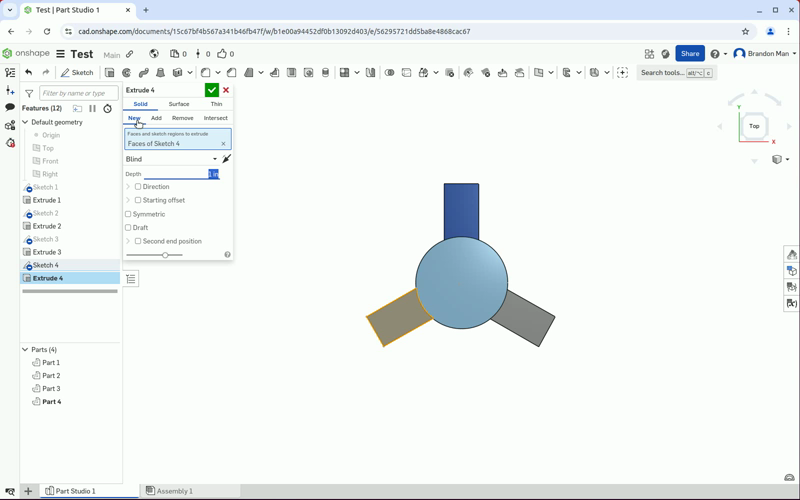
text(6.981)
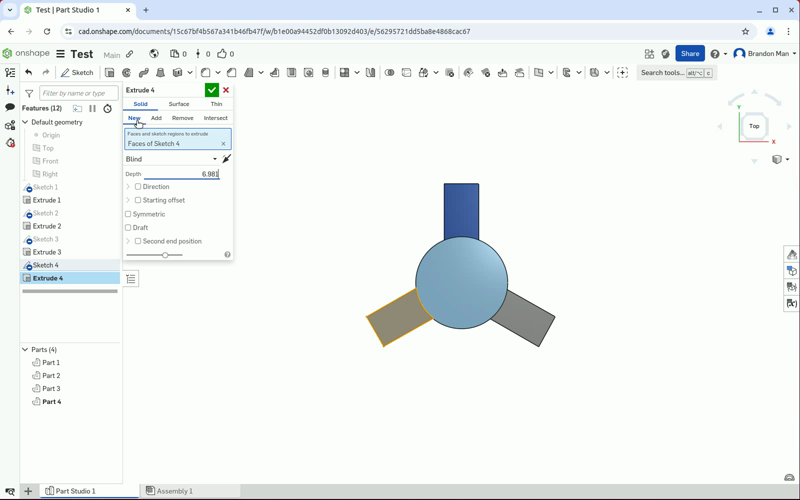
key(enter)
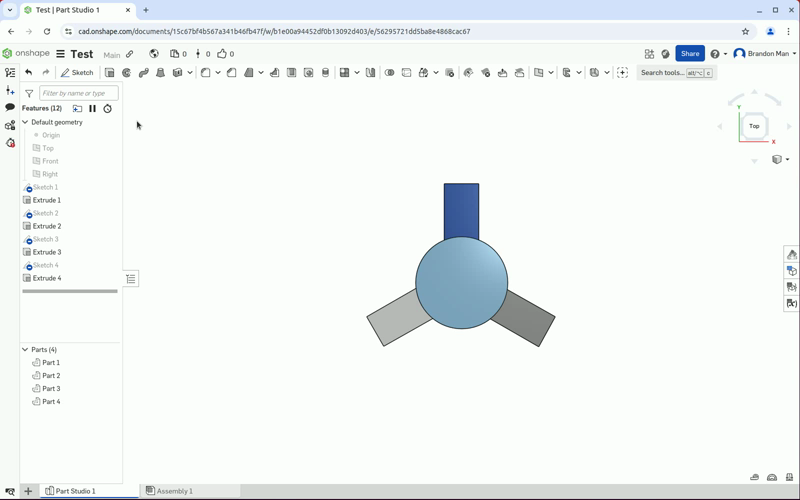
key(shift+h)
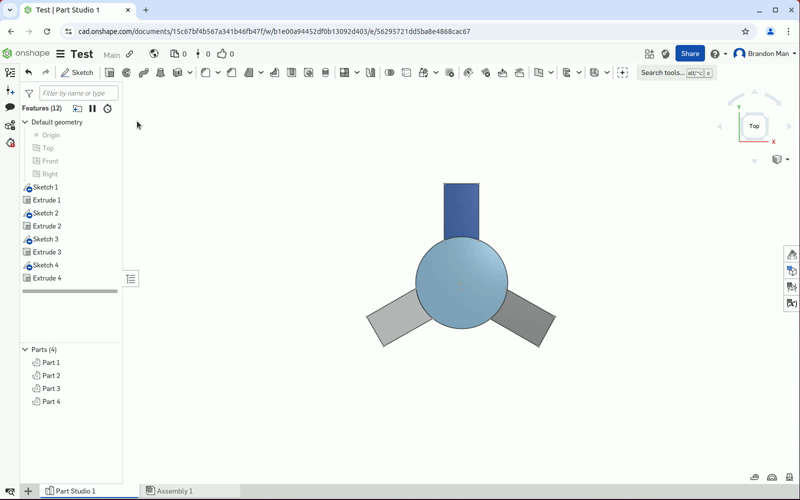
key(shift+h)
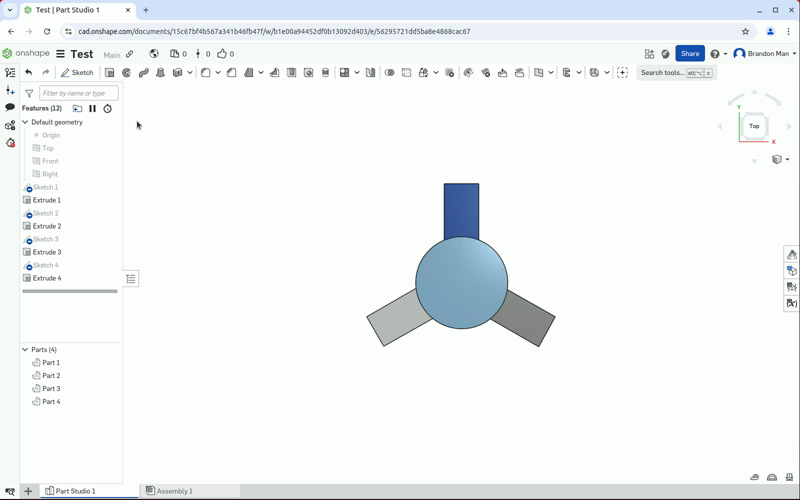
mouse_move(73, 189)
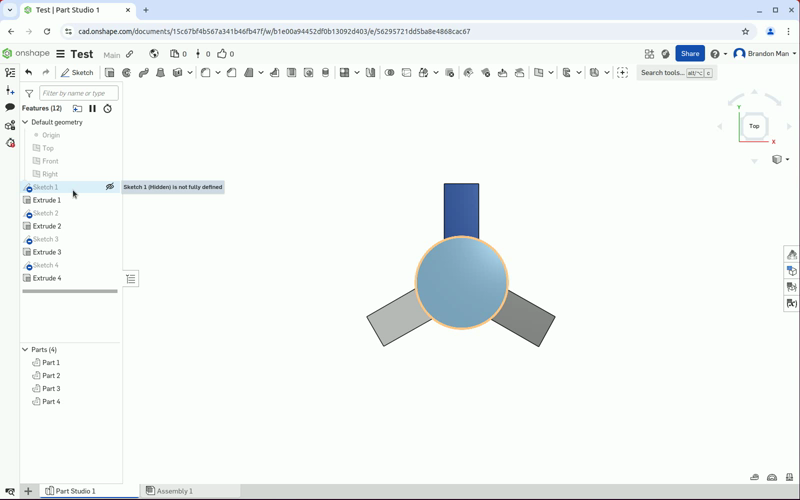
click(73, 189)
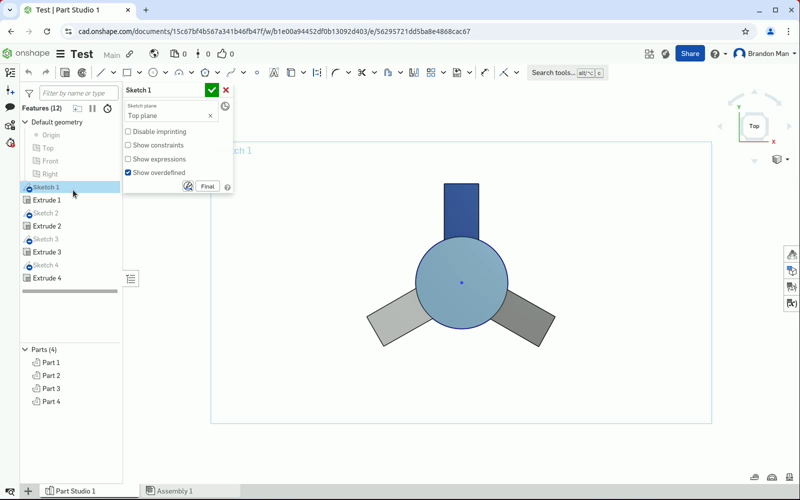
mouse_move(229, 92)
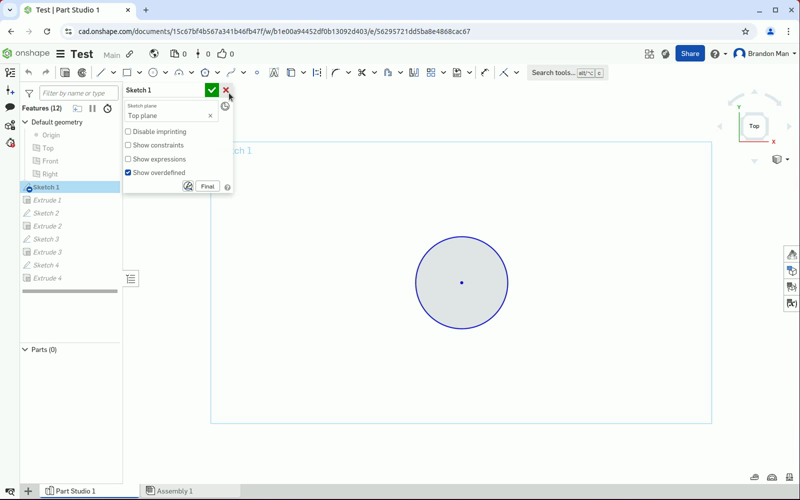
click(229, 92)
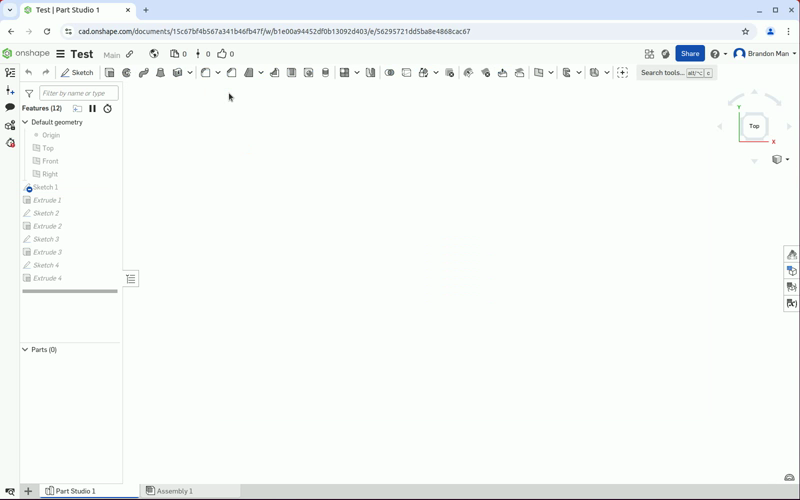
mouse_move(541, 75)
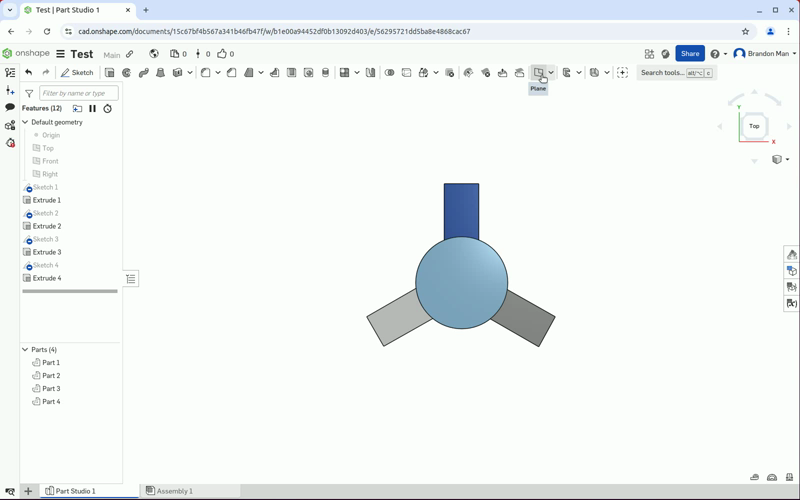
click(541, 75)
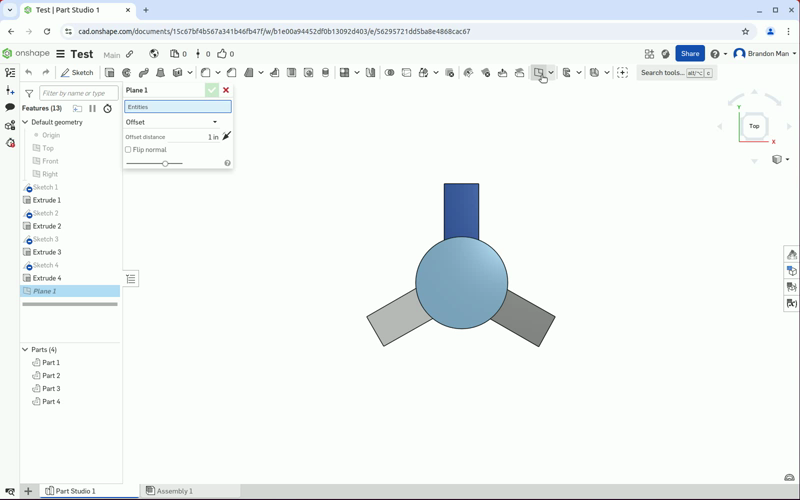
mouse_move(73, 150)
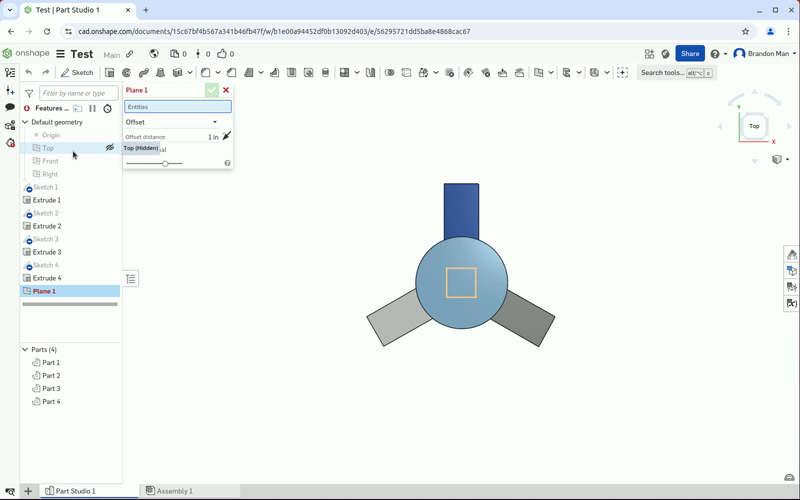
click(73, 150)
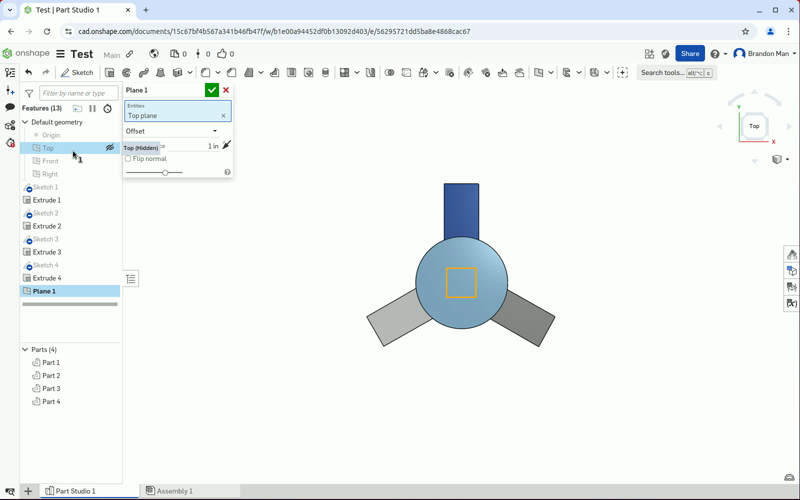
key(tab, 2)
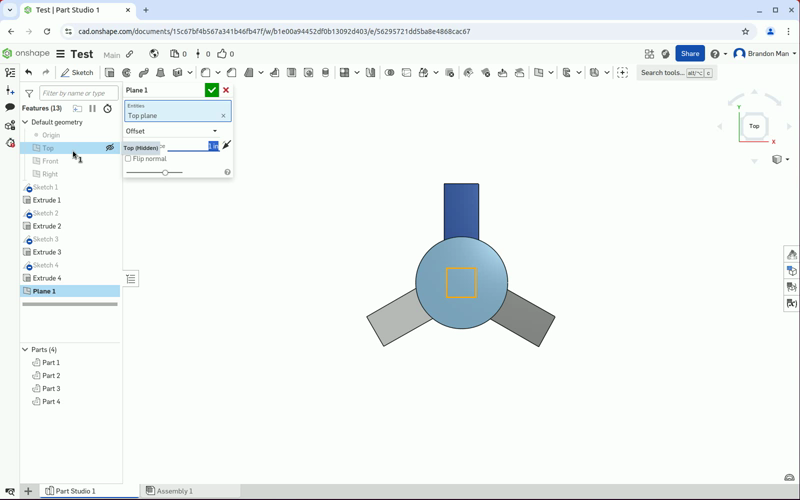
text(23.108)
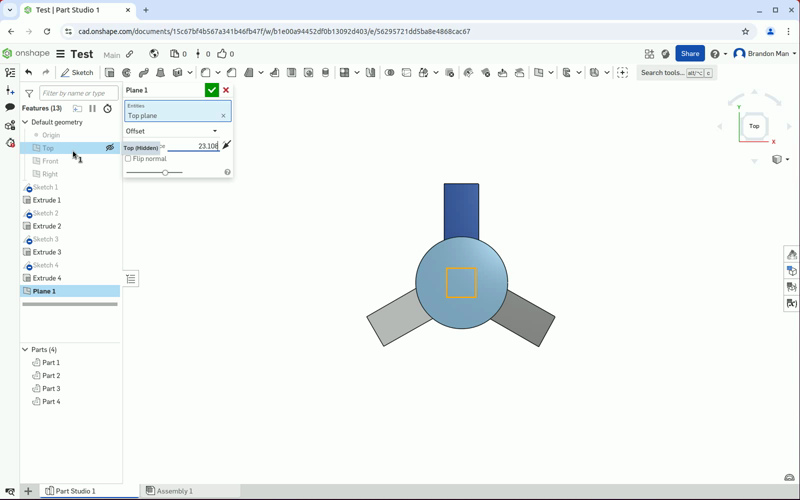
key(enter, 2)
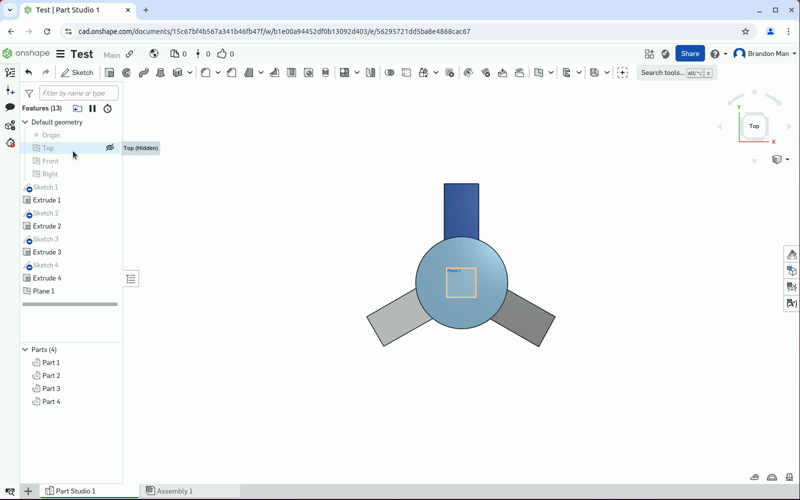
key(shift+s)
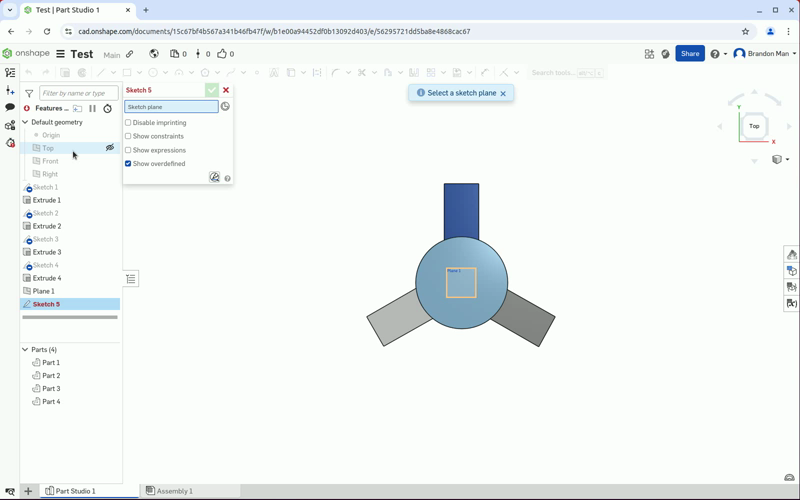
mouse_move(73, 293)
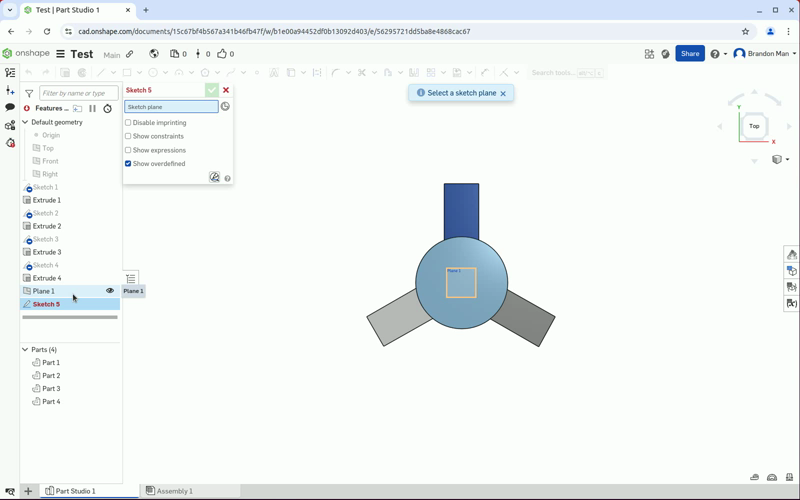
click(73, 293)
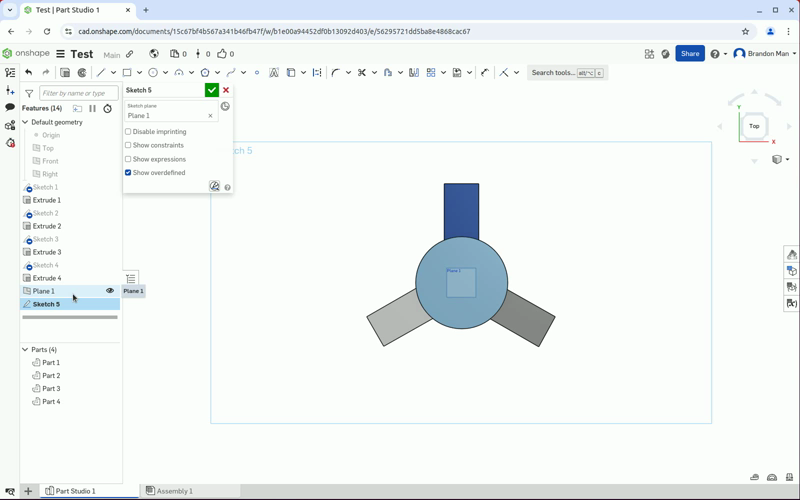
mouse_move(73, 352)
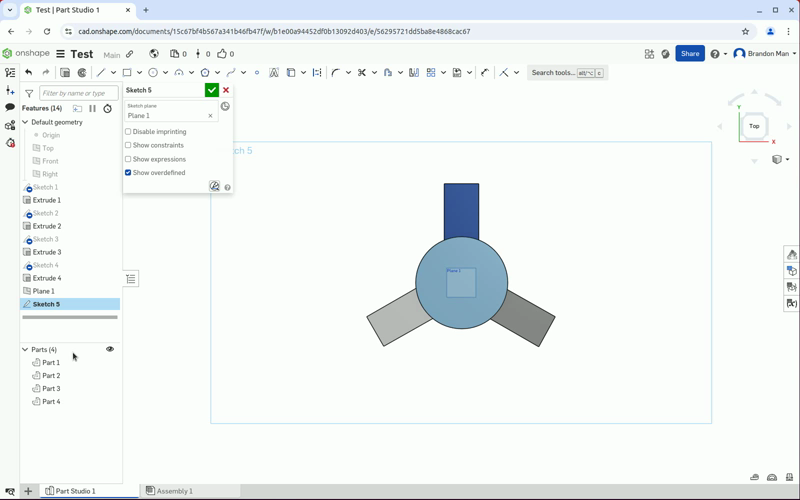
key(y)
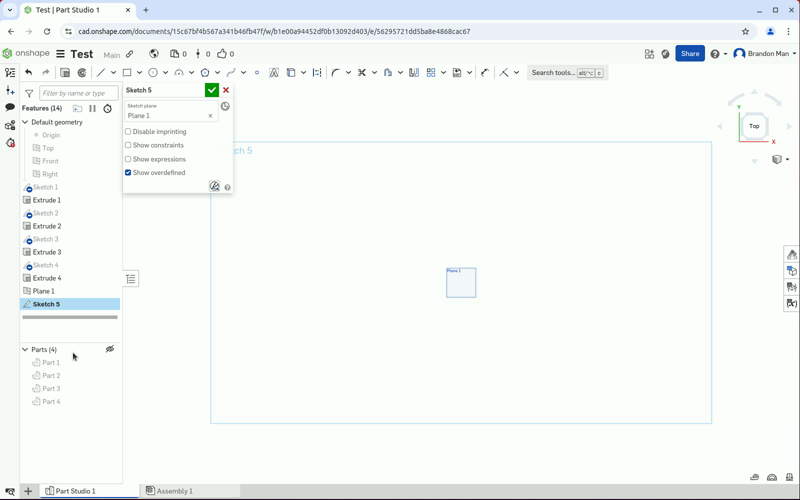
key(c)
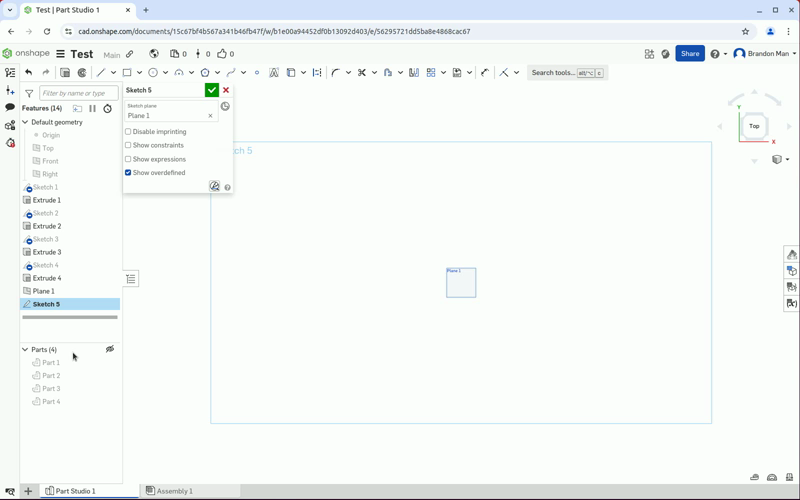
key_down(shift)
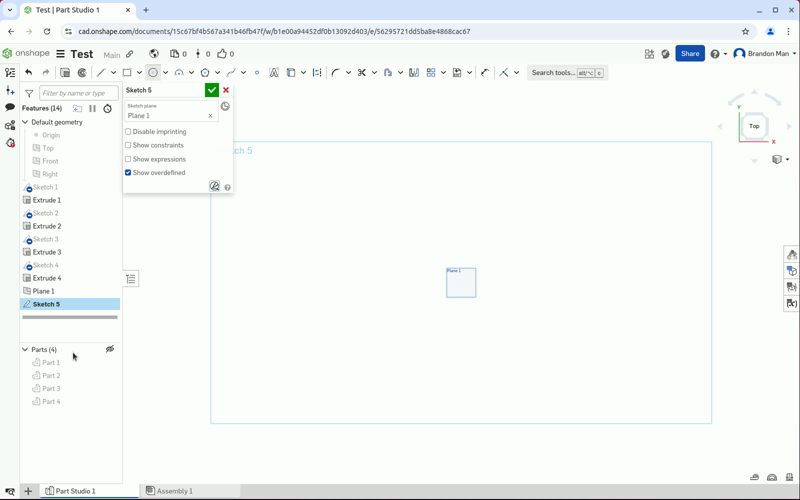
mouse_move(461, 282)
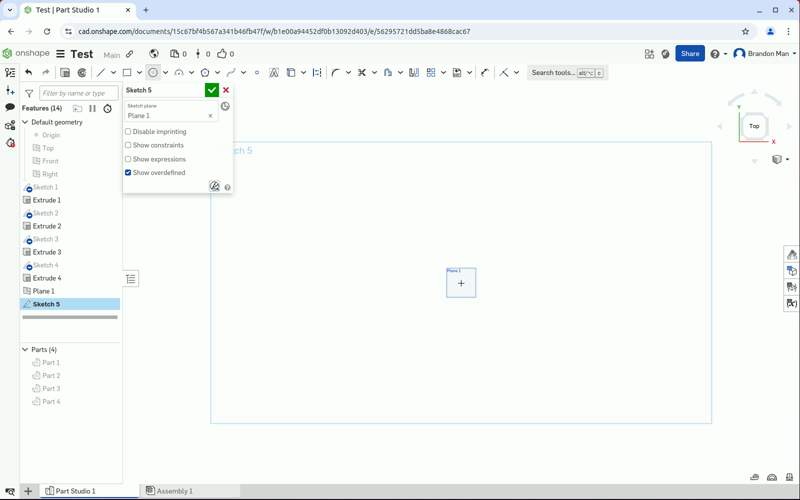
click(461, 282)
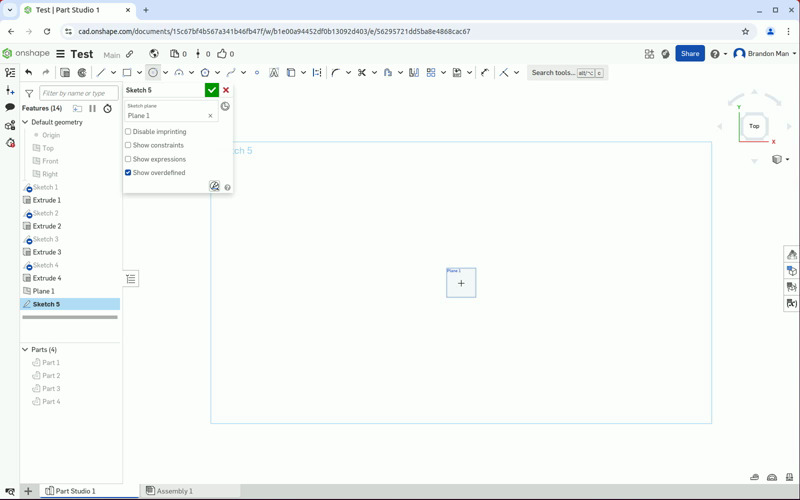
key_up(shift)
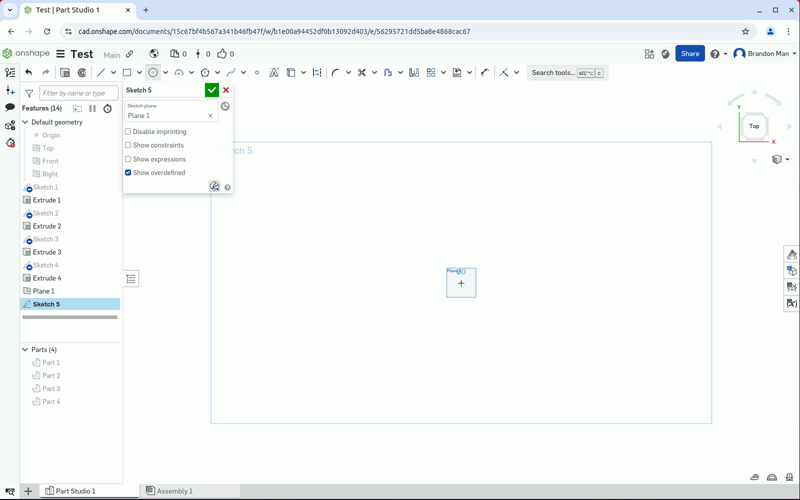
mouse_move(495, 282)
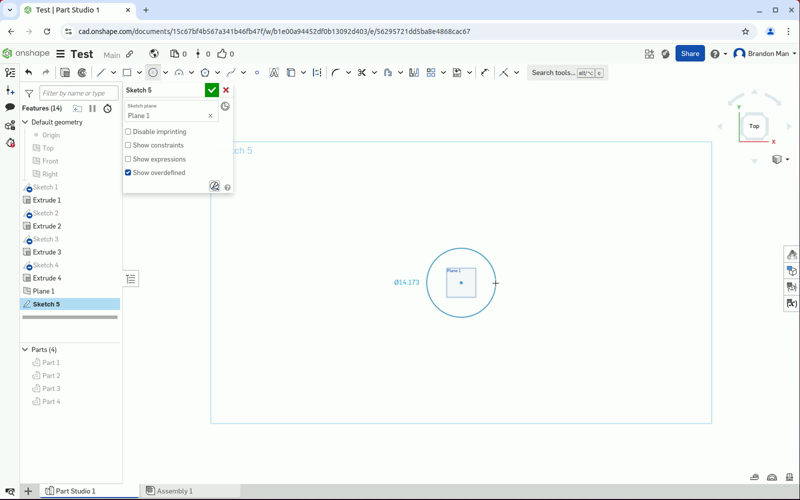
click(495, 282)
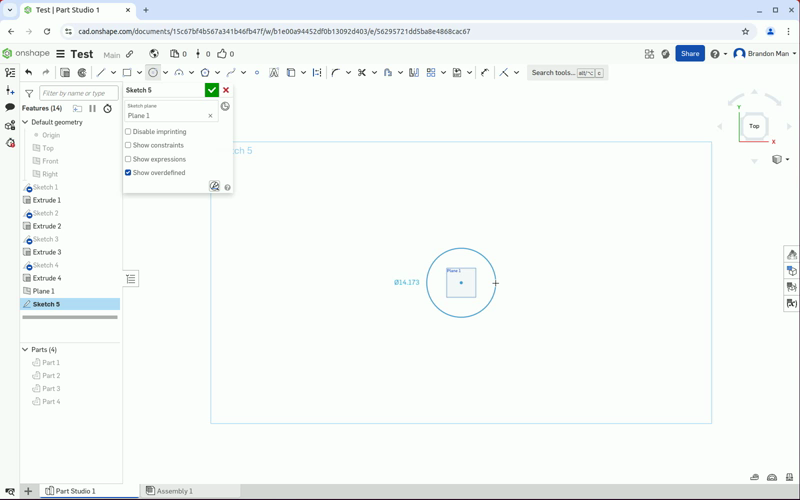
key(esc)
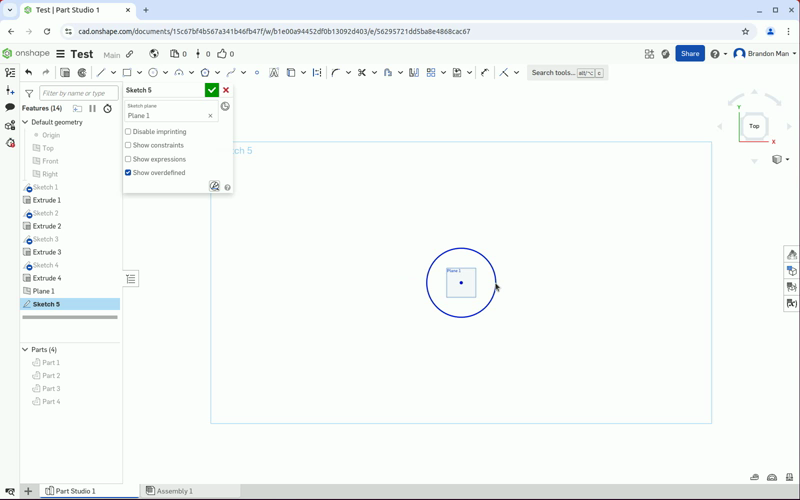
mouse_move(454, 312)
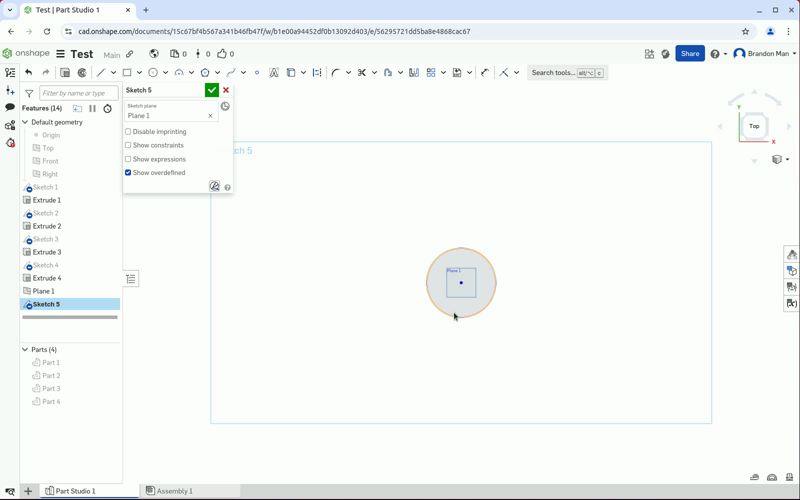
click(454, 312)
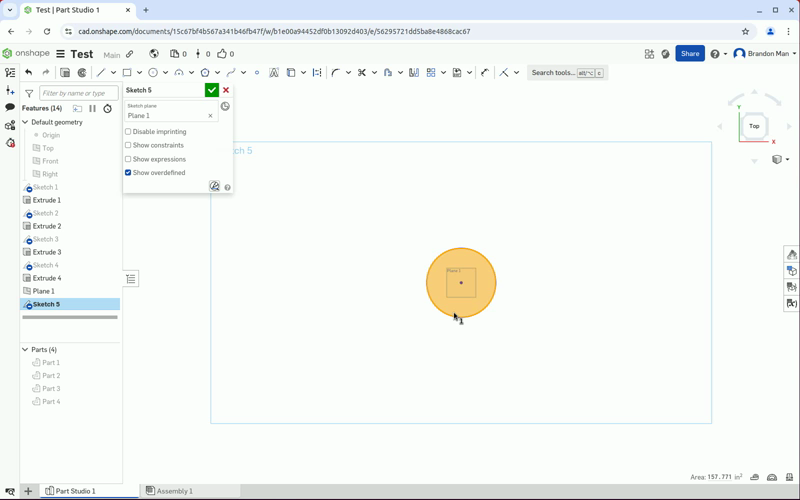
mouse_move(73, 352)
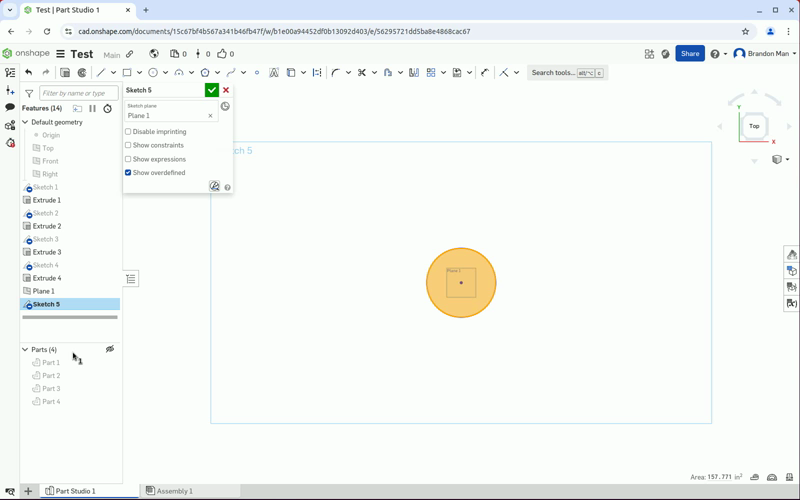
key(shift+y)
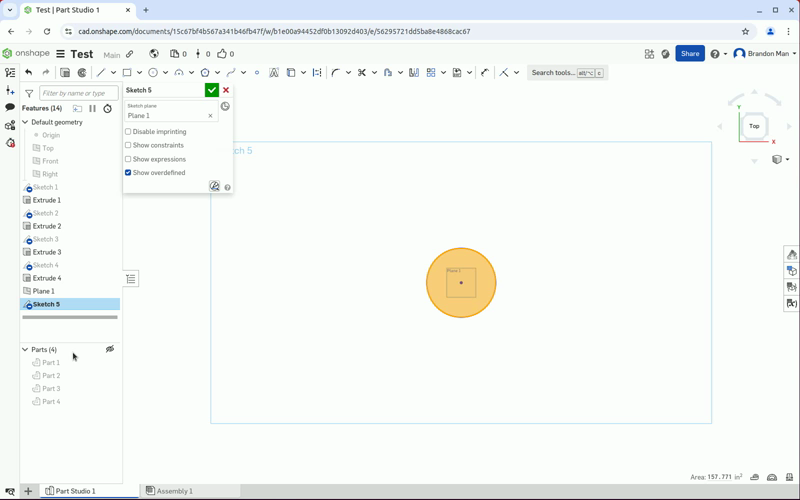
key(shift+e)
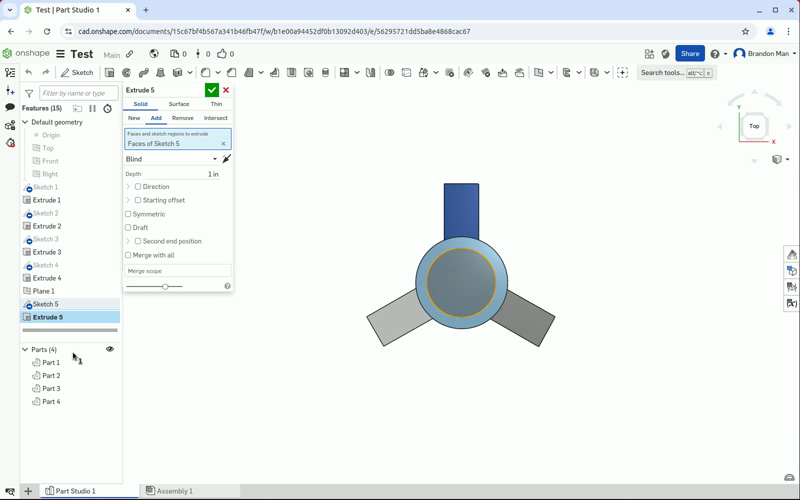
mouse_move(143, 106)
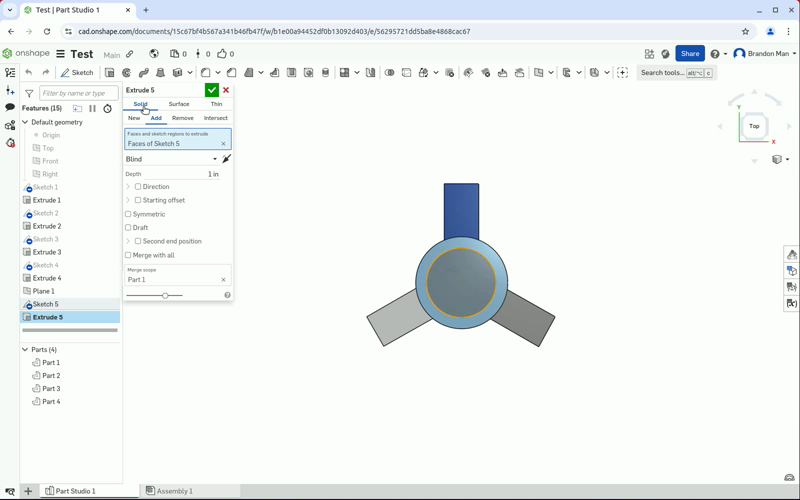
click(143, 106)
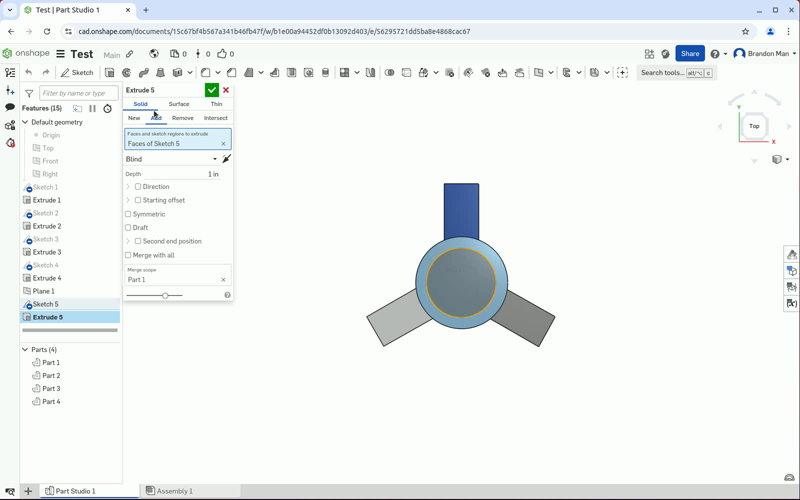
mouse_move(186, 120)
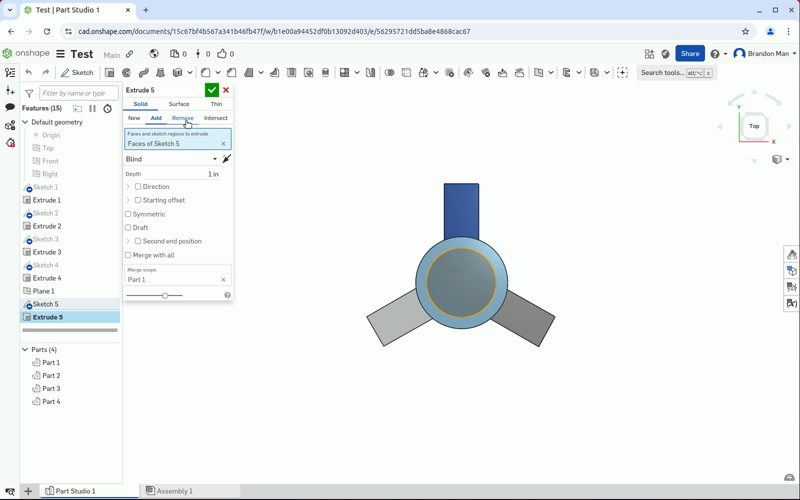
click(186, 120)
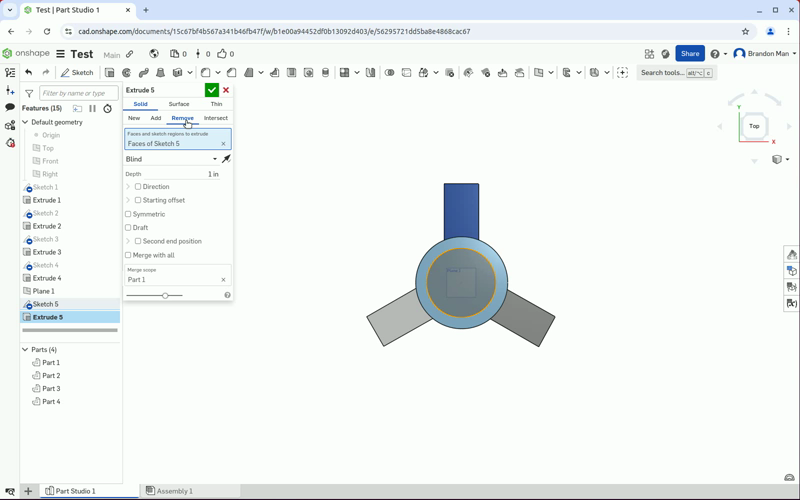
key(tab, 4)
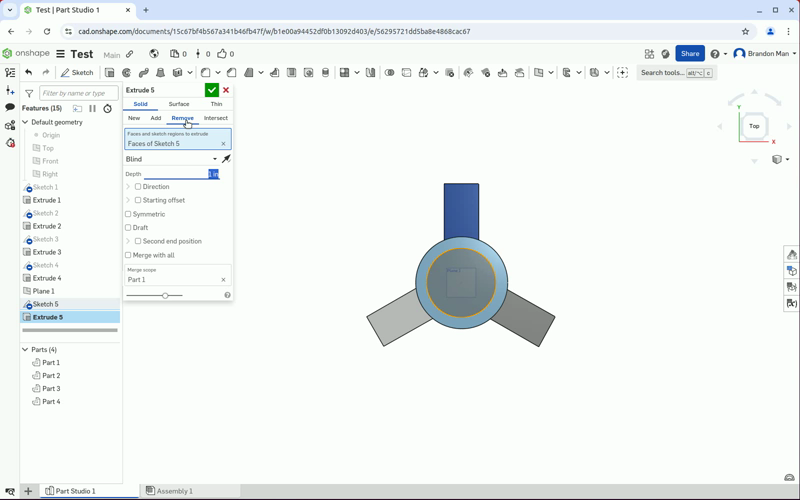
text(11.554)
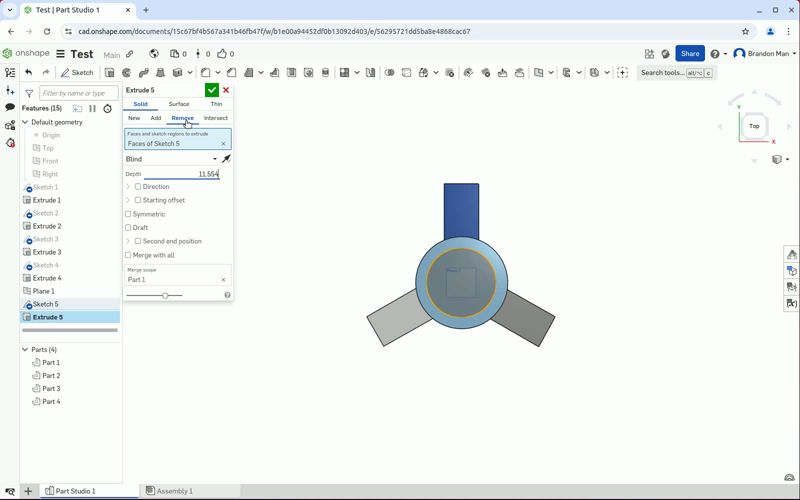
key(tab, 6)
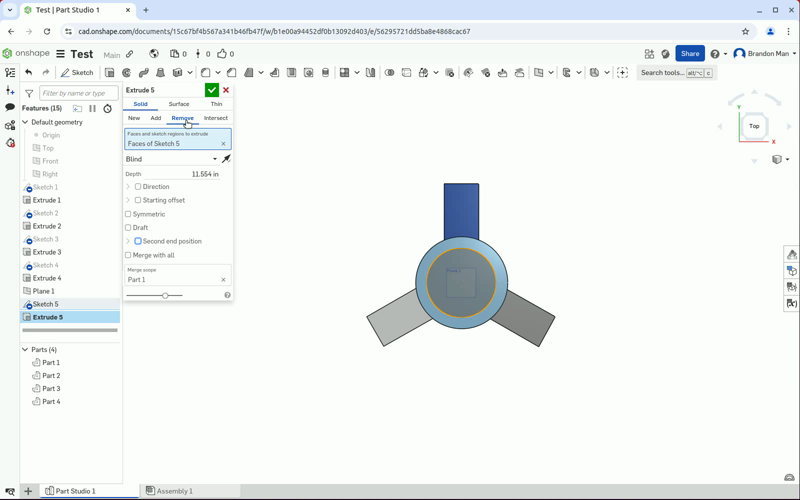
key(space)
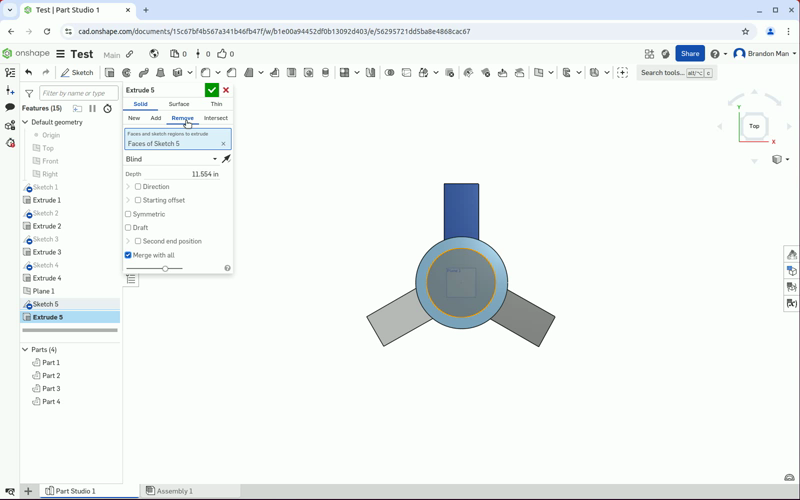
key(enter)
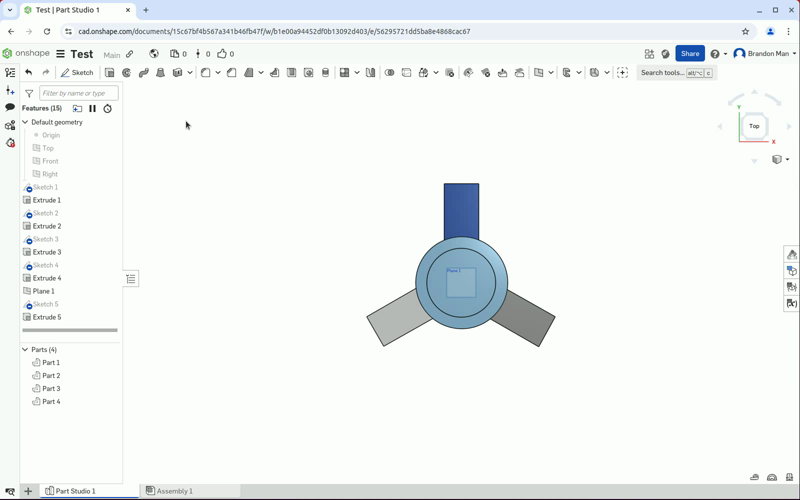
key(shift+h)
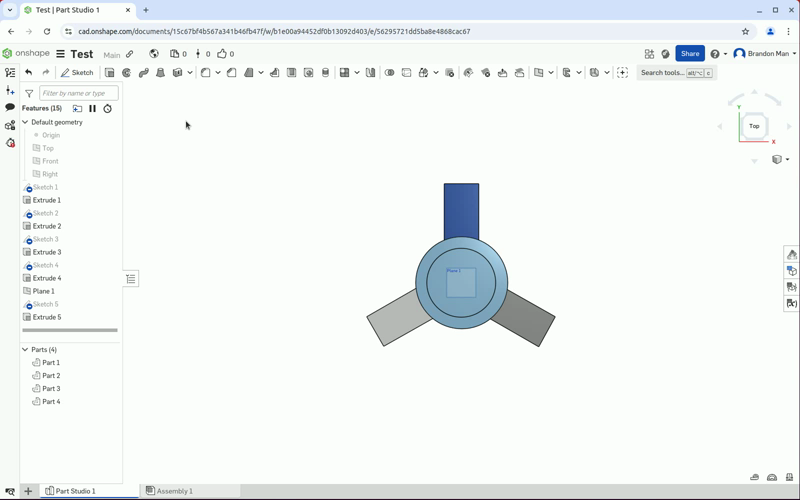
key(shift+h)
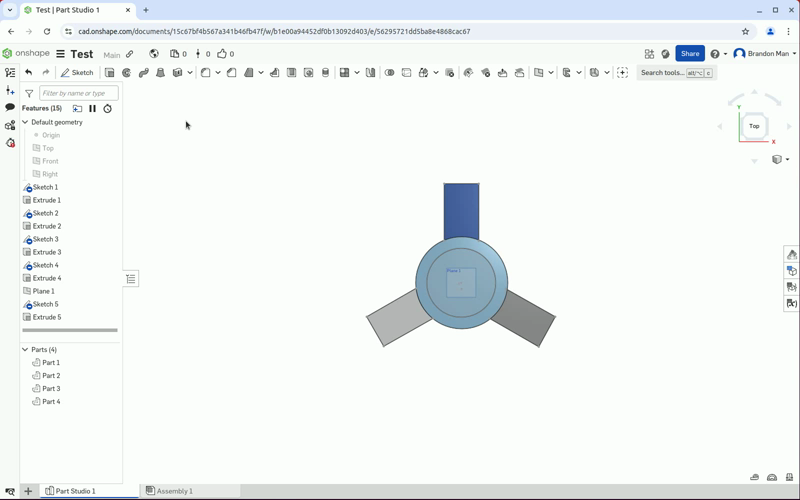
key(shift+7)
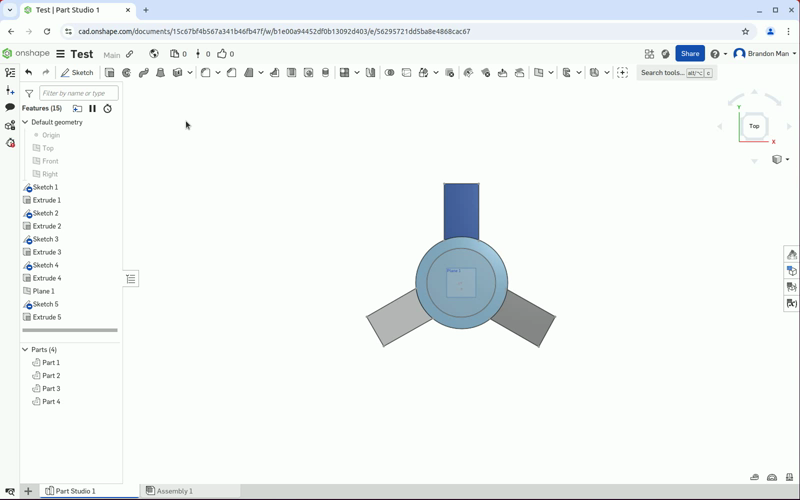
key(up, 3)
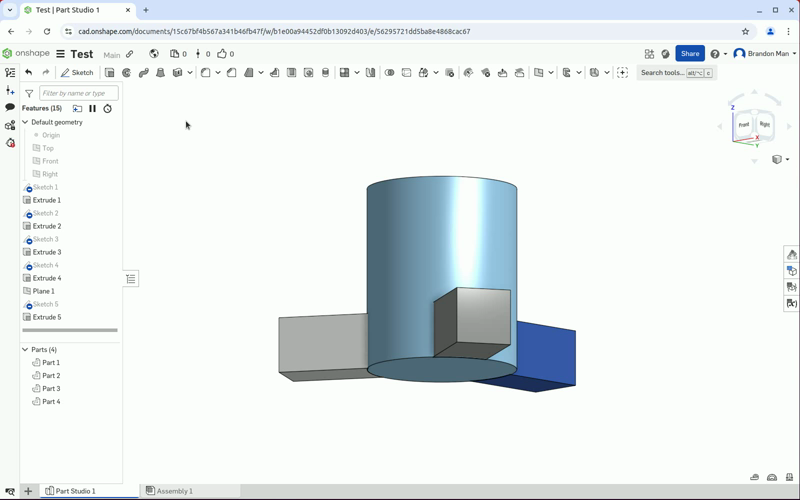
key(left, 3)
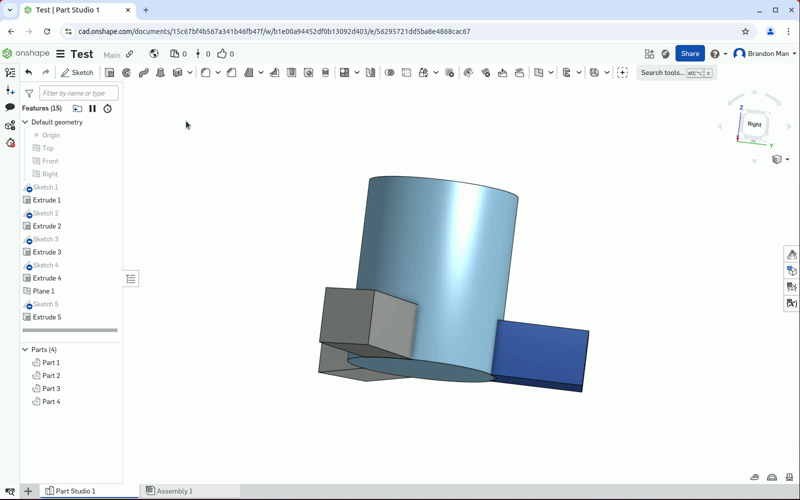
key(right, 3)
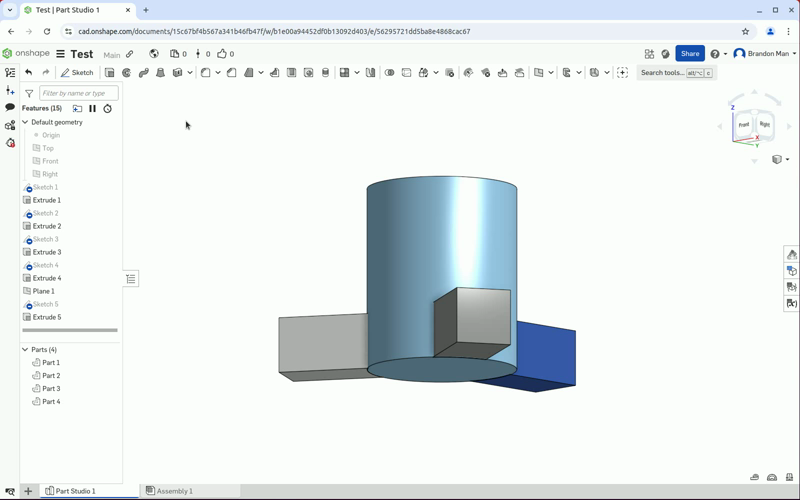
key(down, 3)
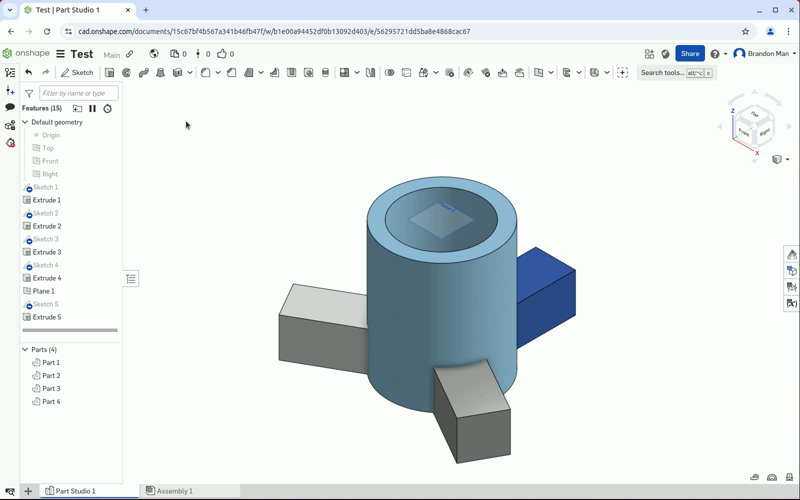
mouse_move(73, 189)
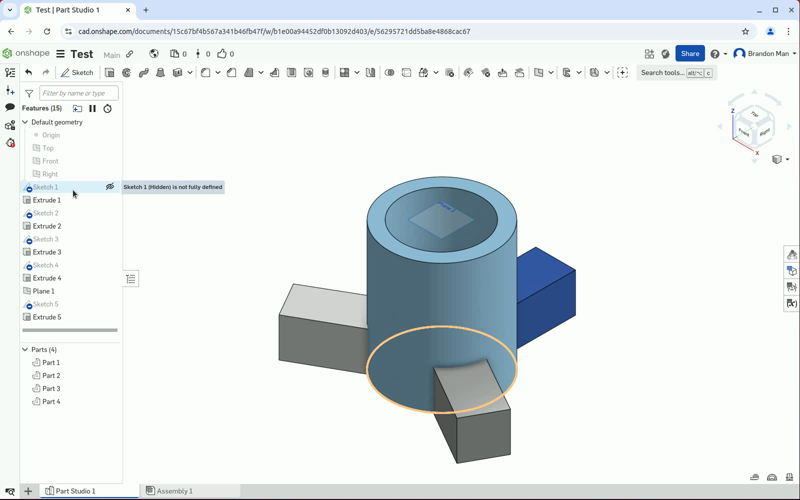
click(73, 189)